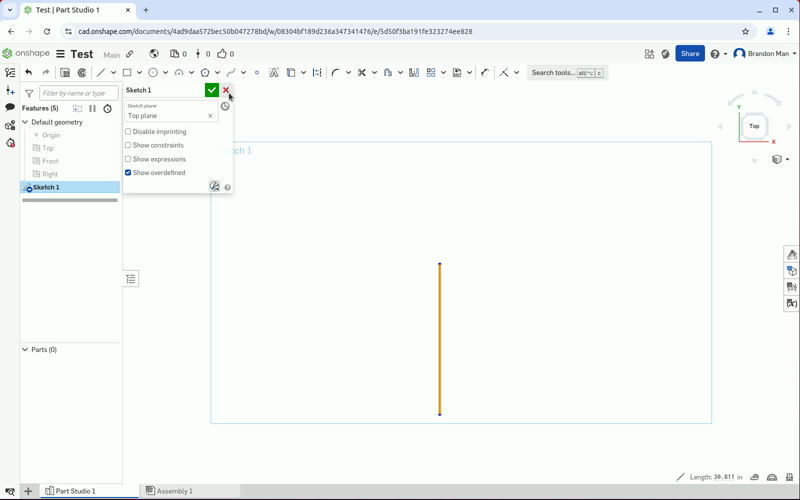
key(shift+h)
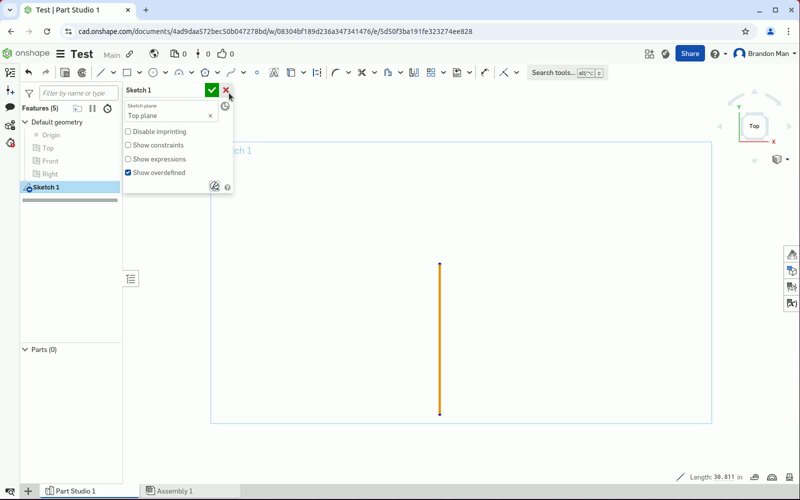
key(shift+s)
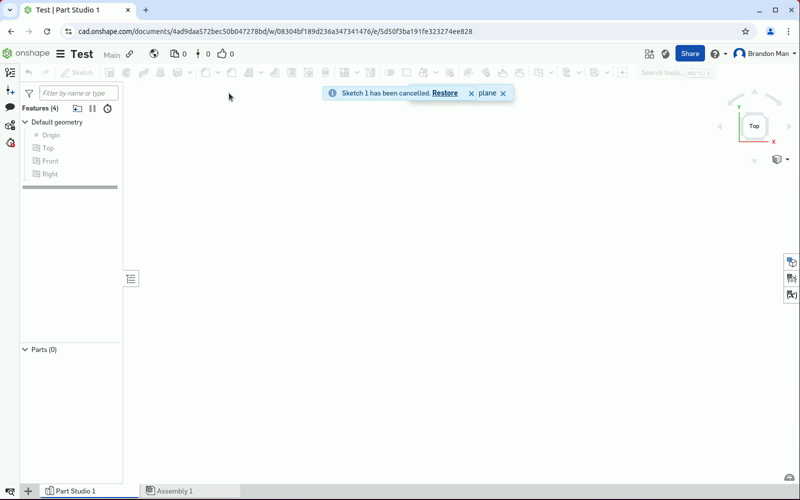
mouse_move(73, 150)
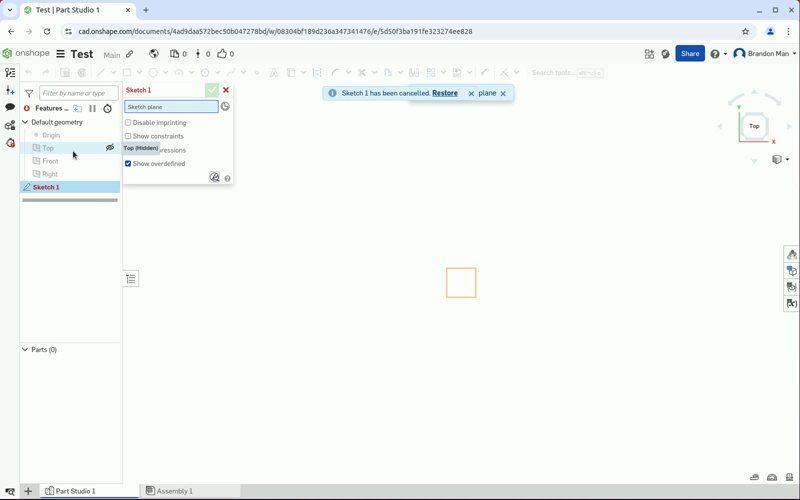
click(73, 150)
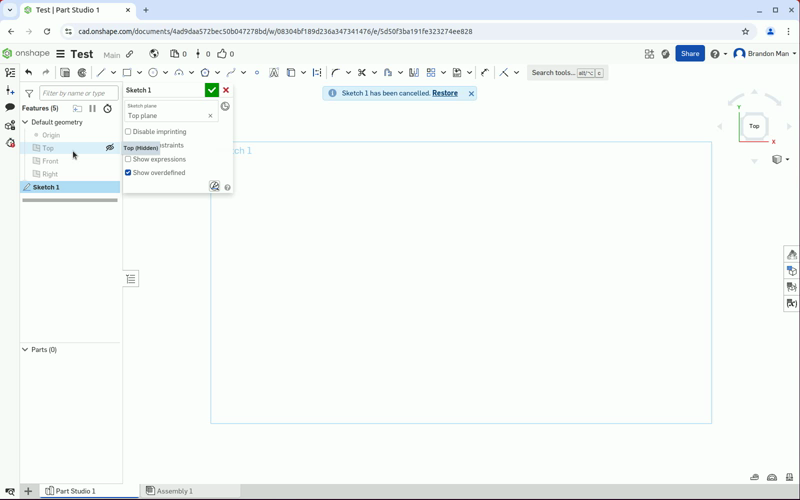
mouse_move(73, 352)
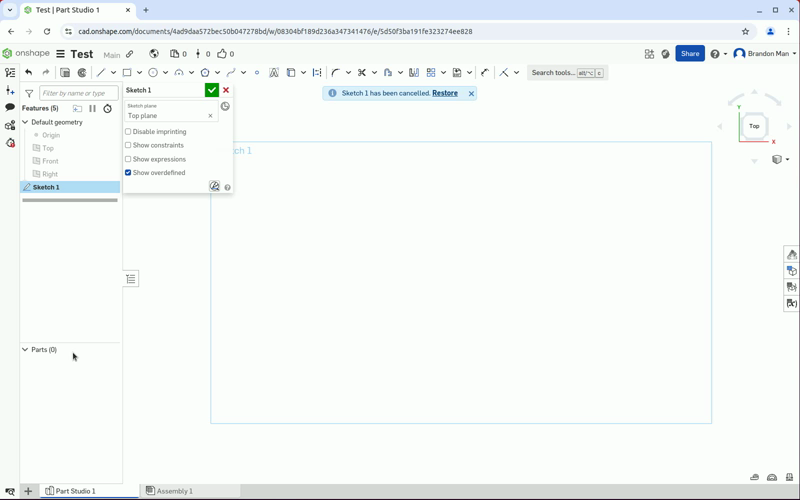
key(y)
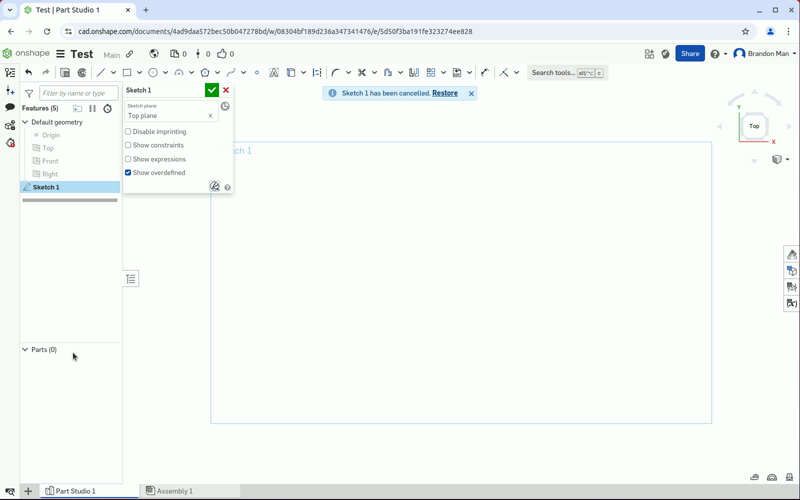
key(c)
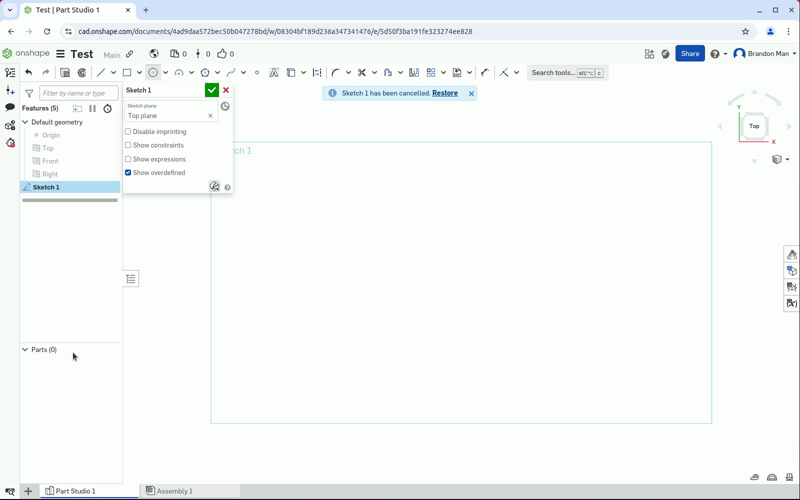
key_down(shift)
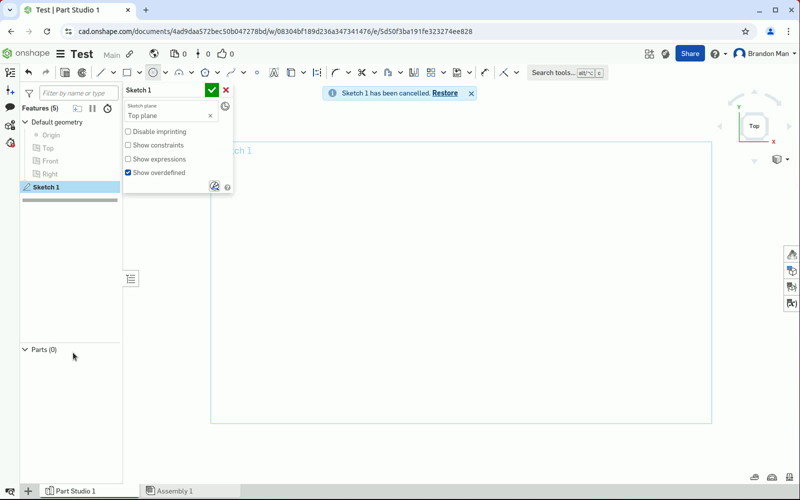
mouse_move(419, 282)
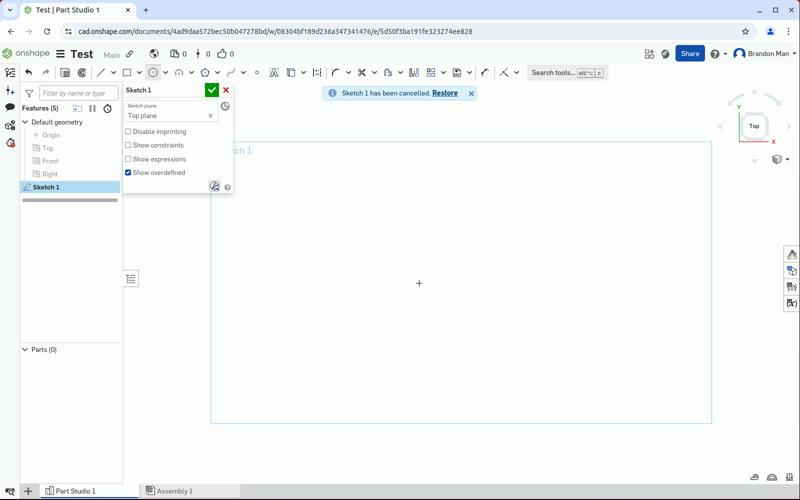
click(419, 282)
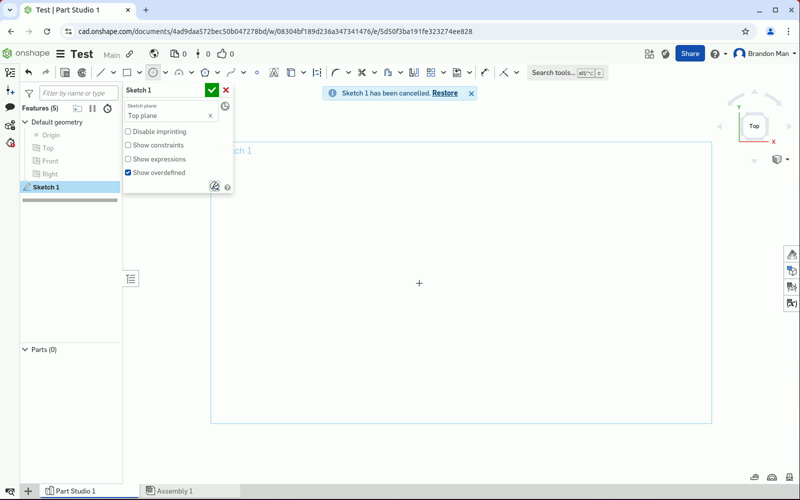
key_up(shift)
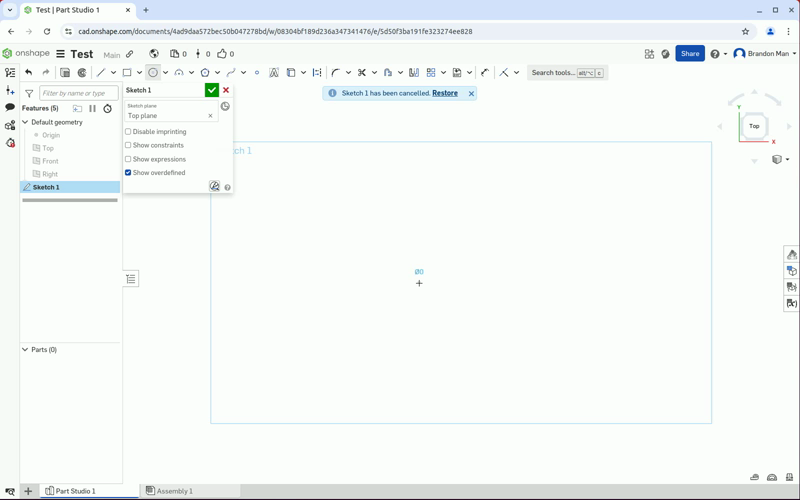
mouse_move(427, 282)
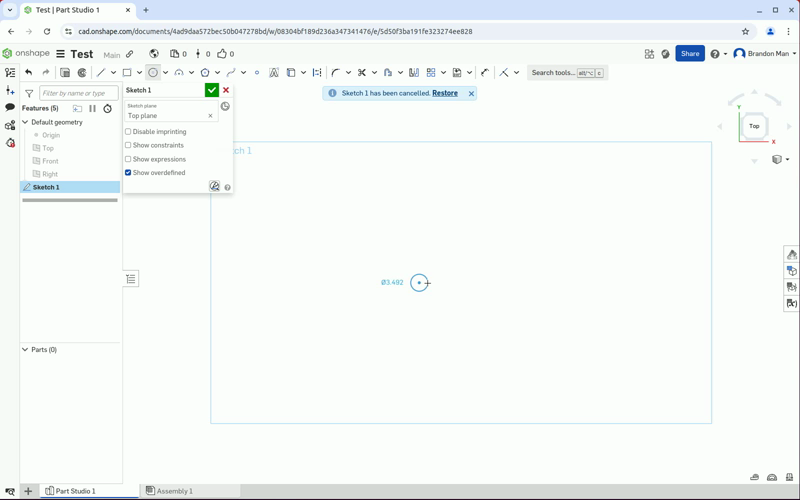
click(427, 282)
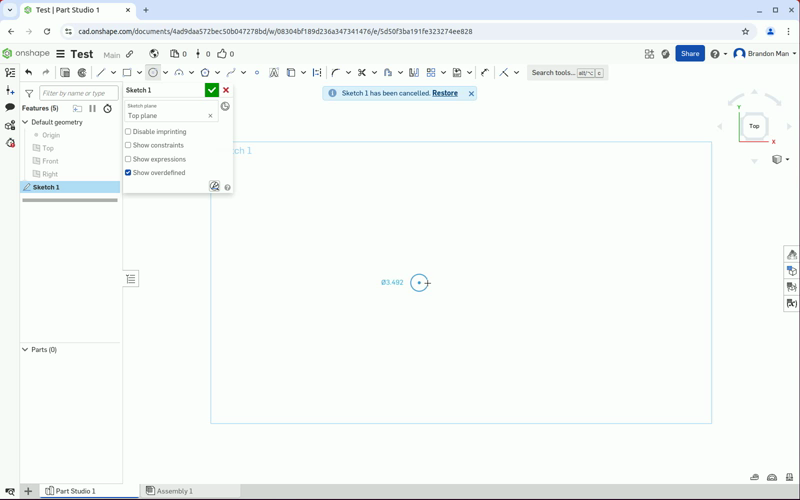
key(esc)
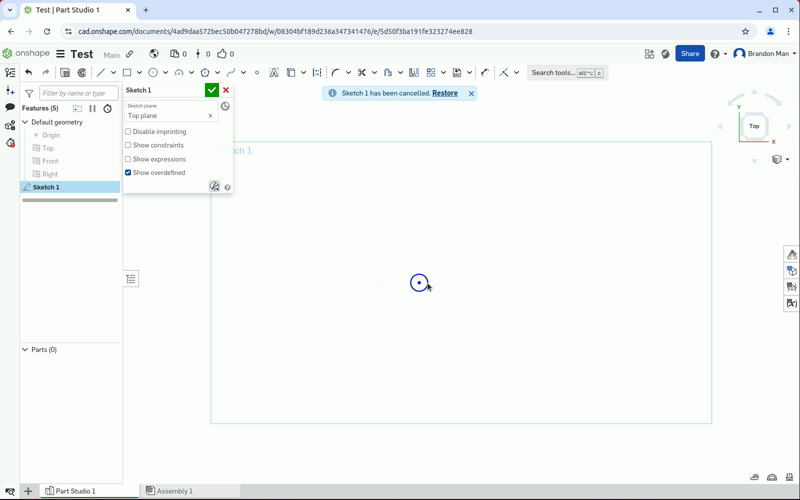
mouse_move(416, 288)
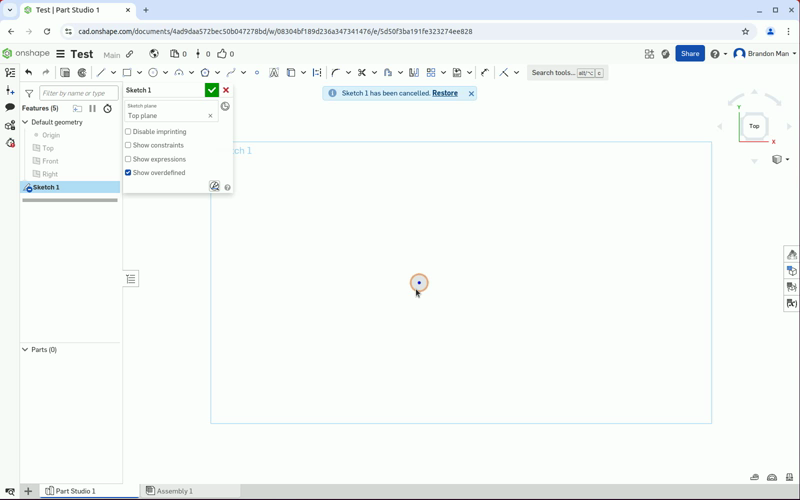
scroll(6)
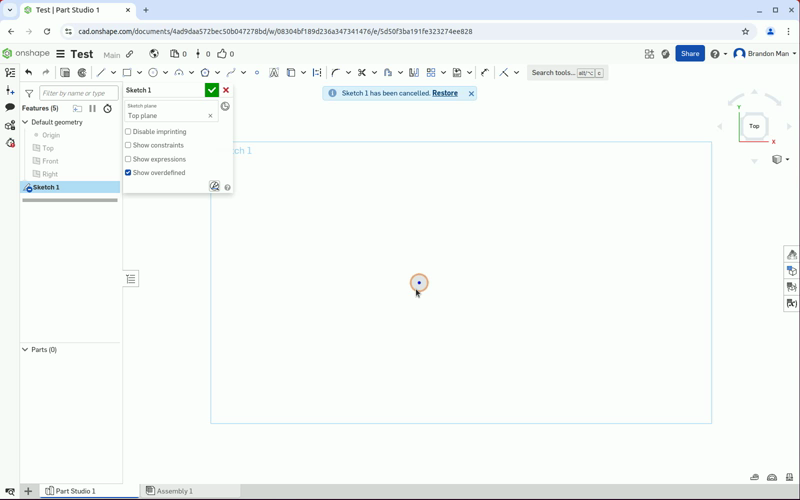
scroll(6)
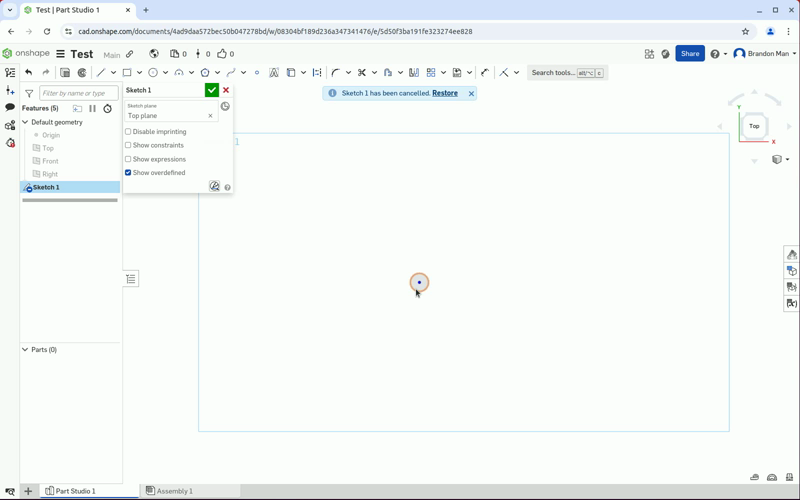
scroll(6)
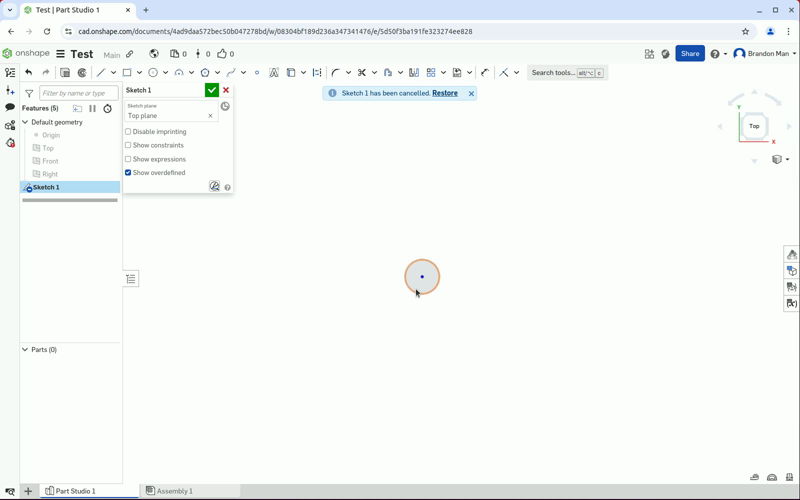
scroll(6)
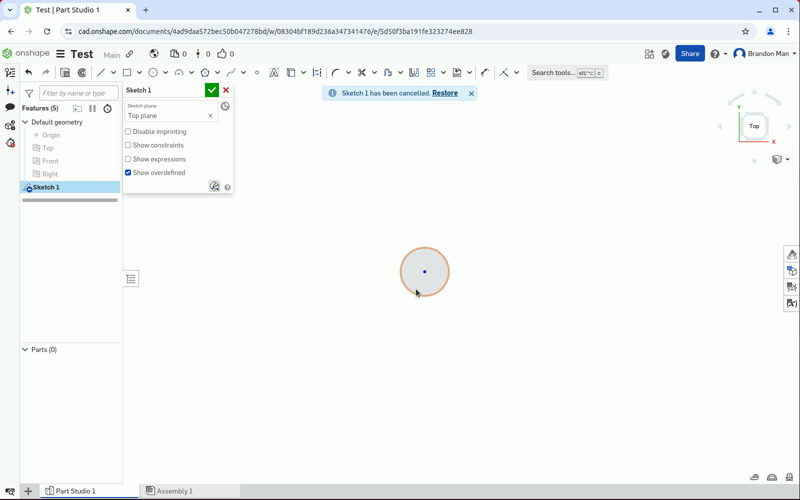
scroll(6)
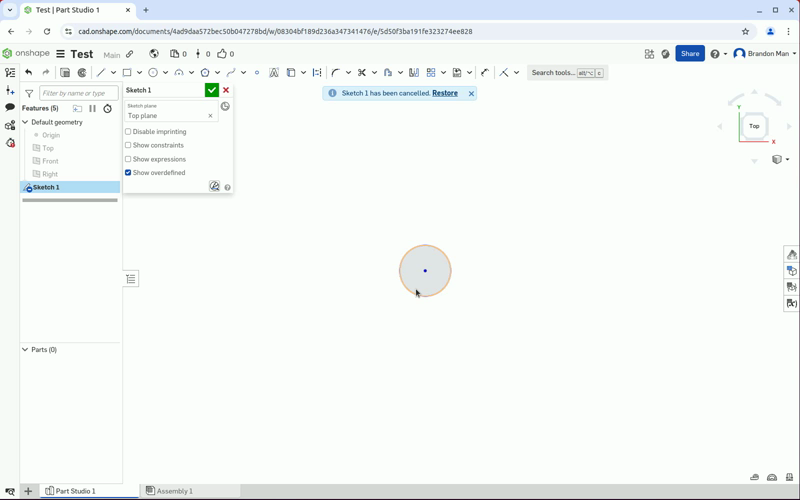
scroll(6)
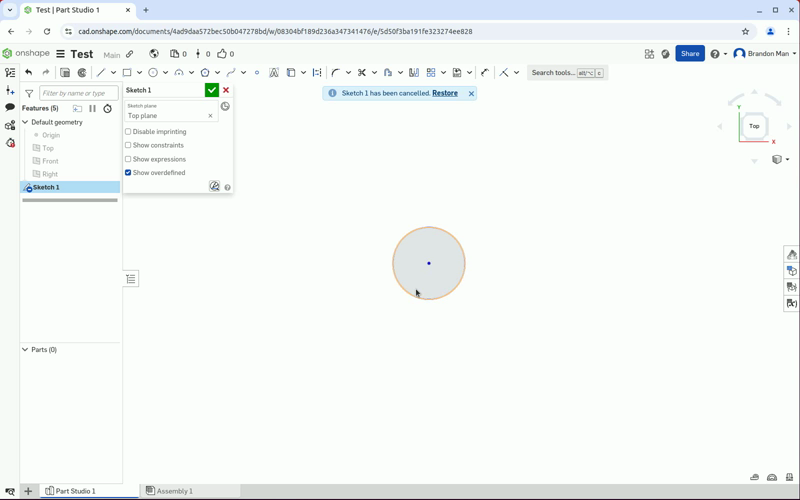
scroll(6)
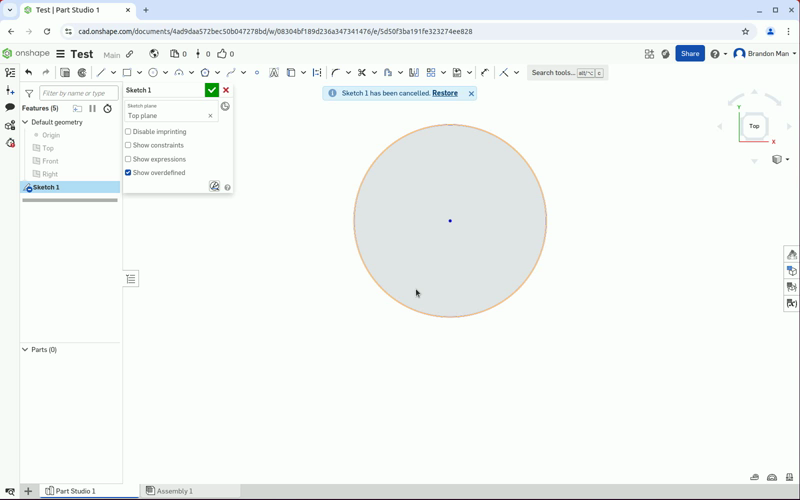
click(416, 288)
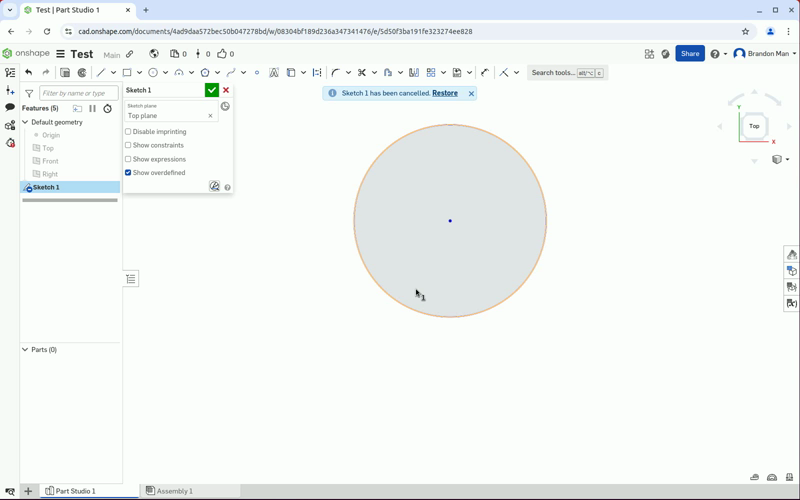
scroll(-6)
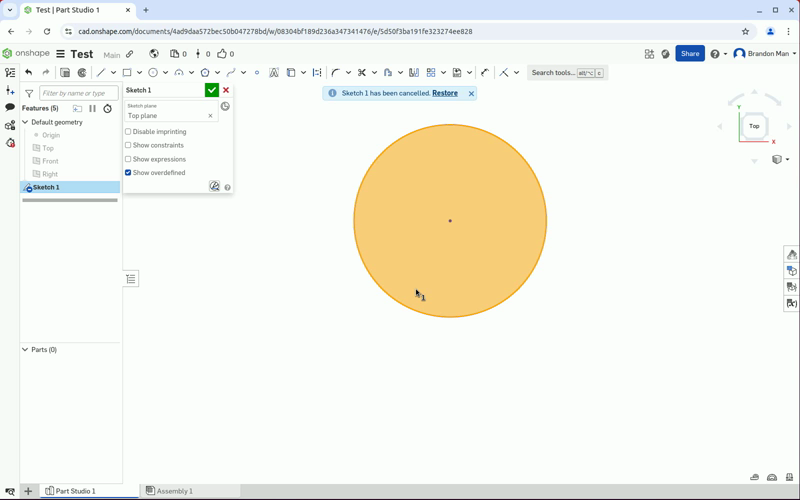
scroll(-6)
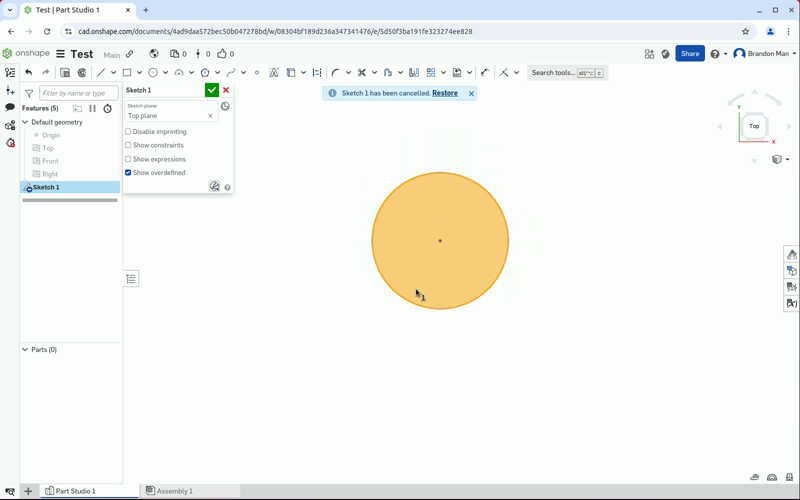
scroll(-6)
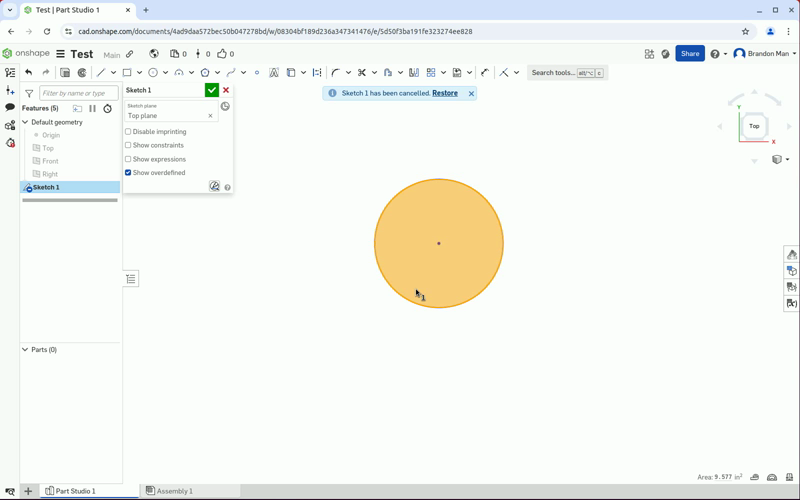
scroll(-6)
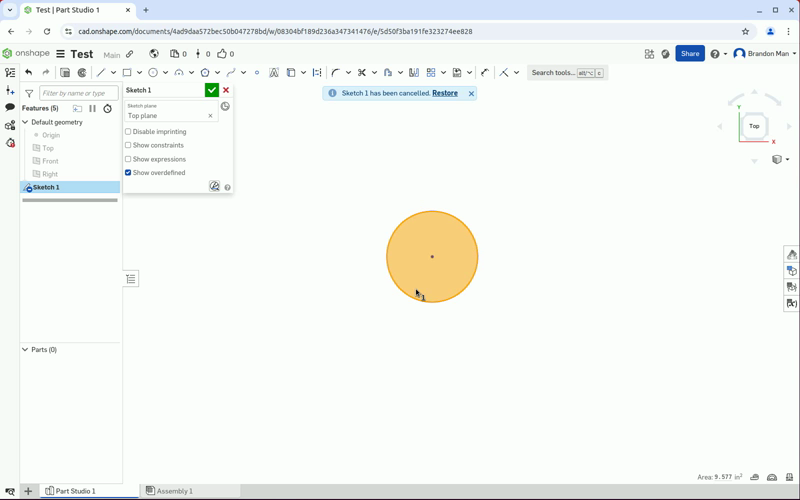
scroll(-6)
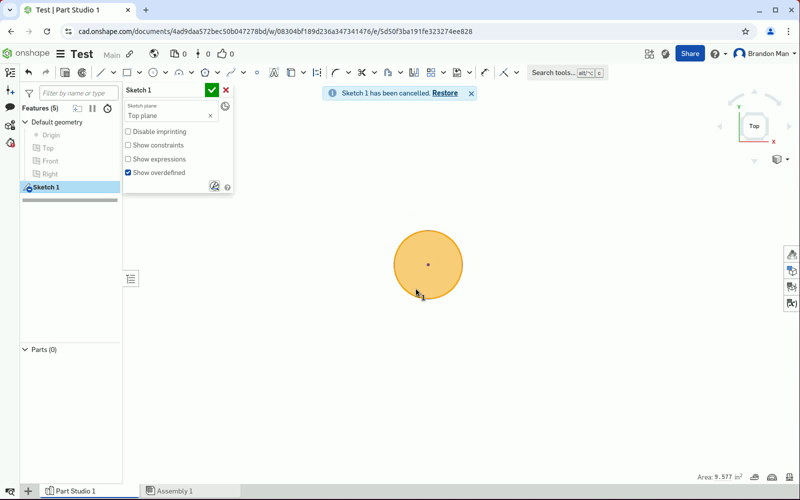
scroll(-6)
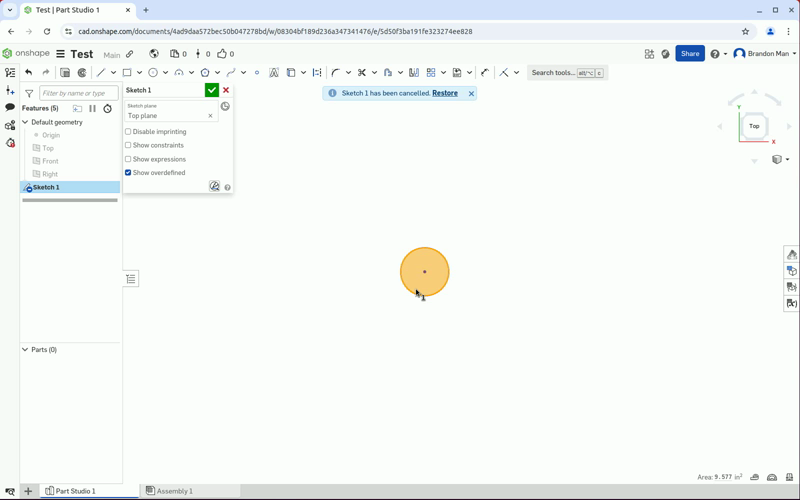
scroll(-6)
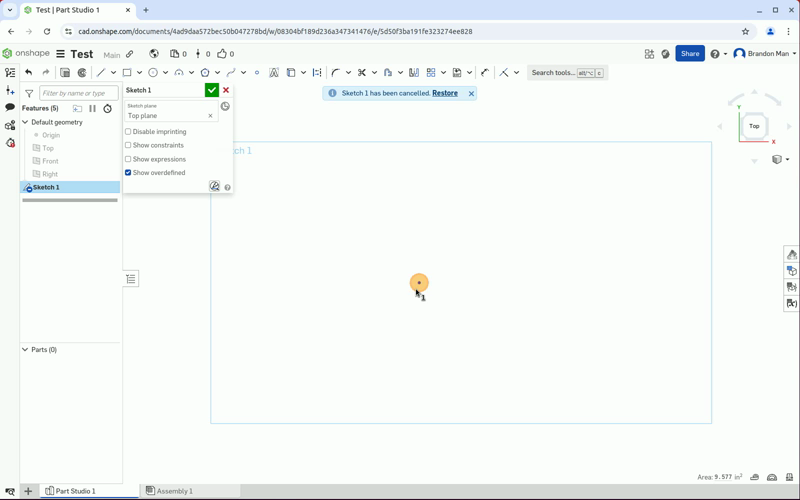
mouse_move(73, 352)
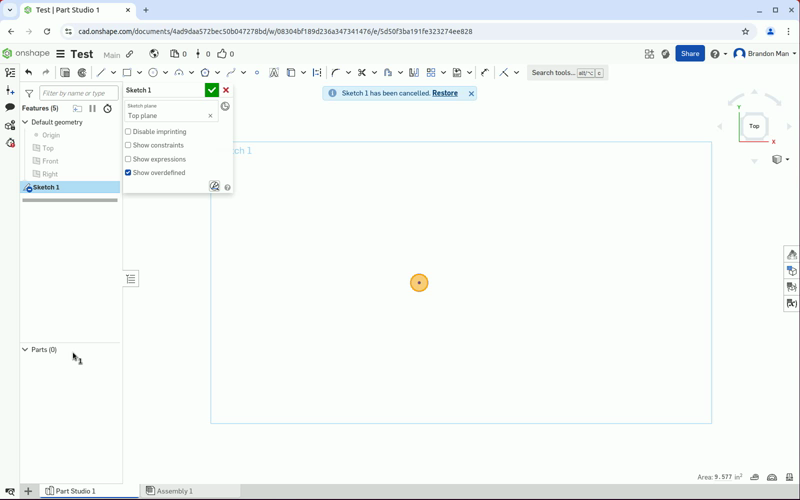
key(shift+y)
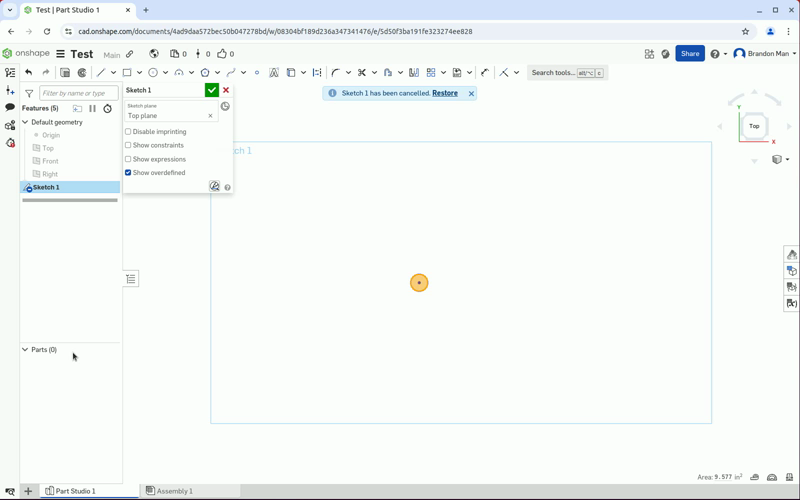
key(shift+e)
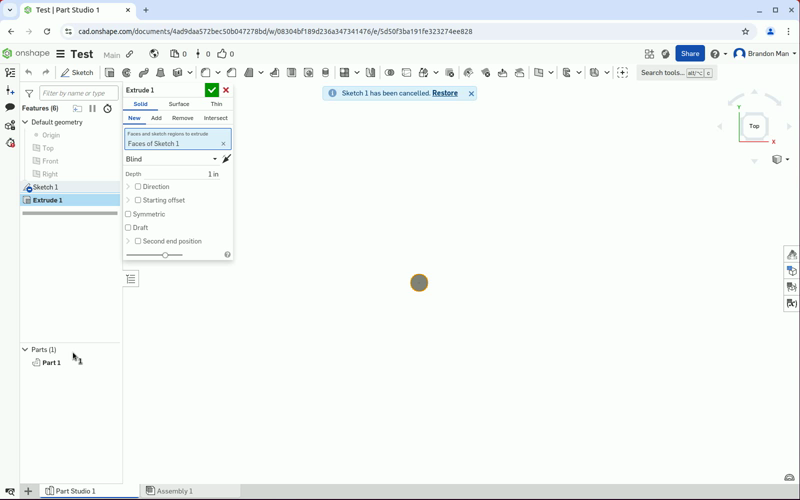
mouse_move(143, 106)
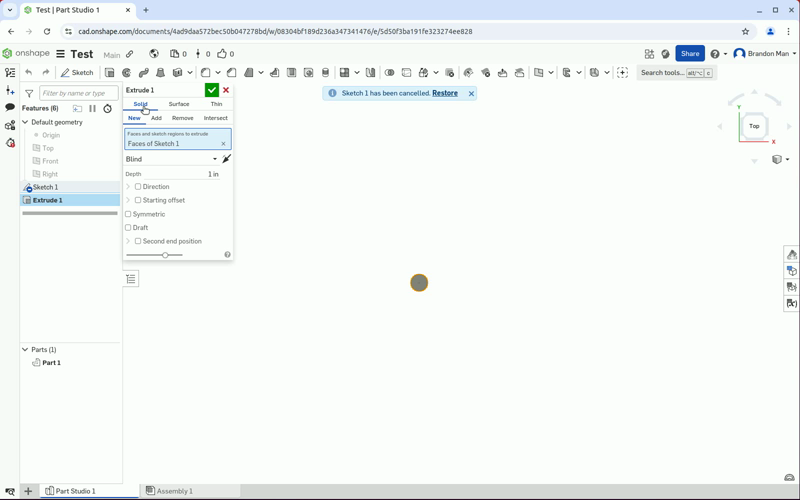
click(143, 106)
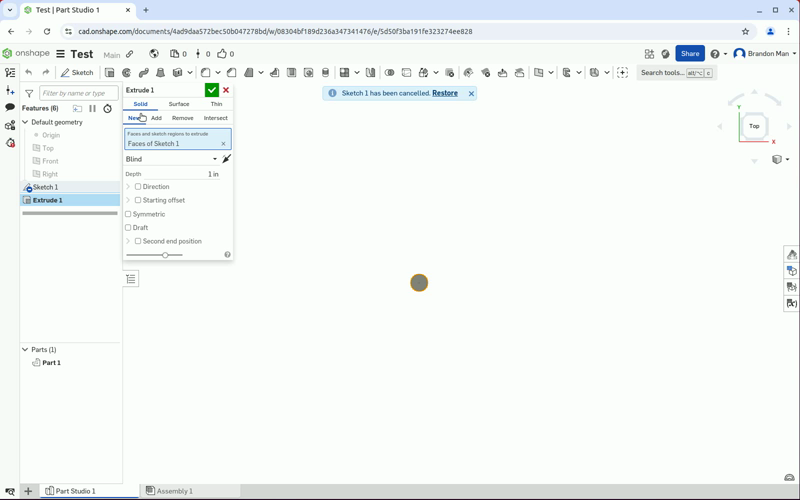
mouse_move(137, 120)
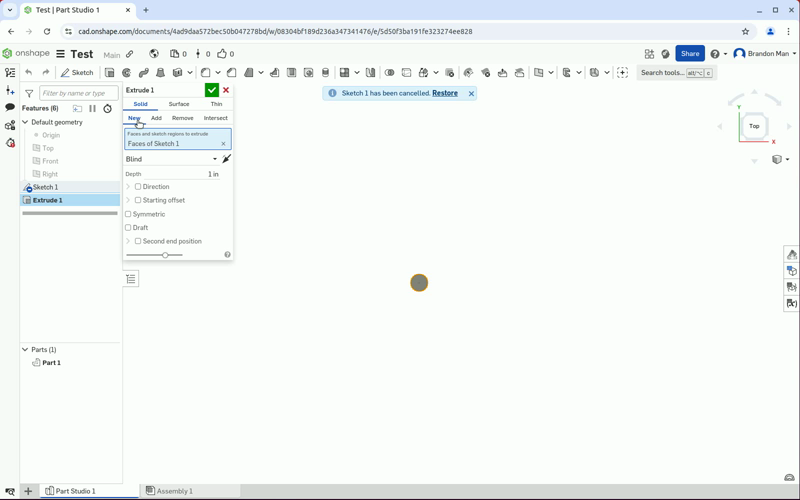
click(137, 120)
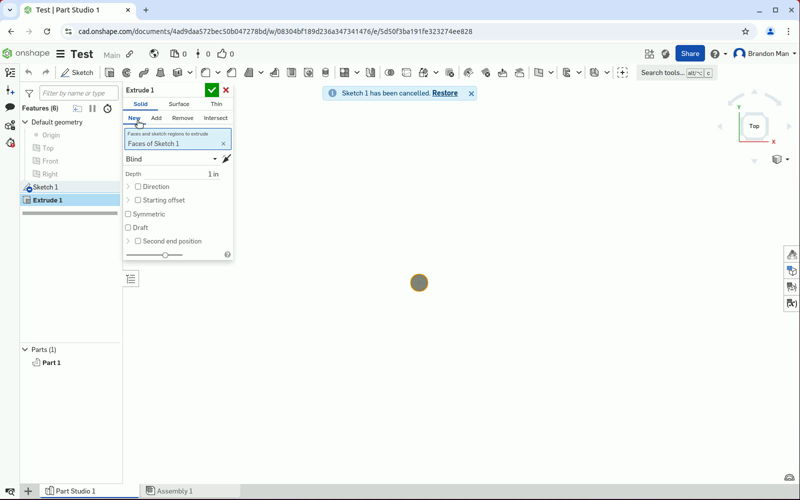
key(tab, 4)
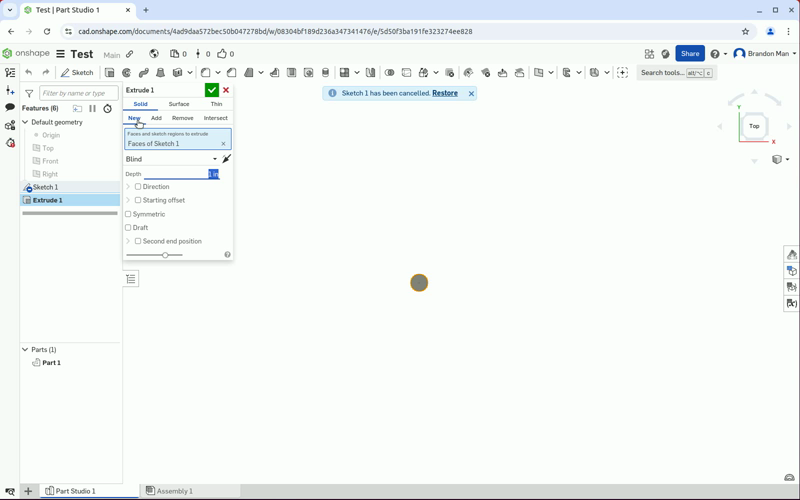
text(12.758)
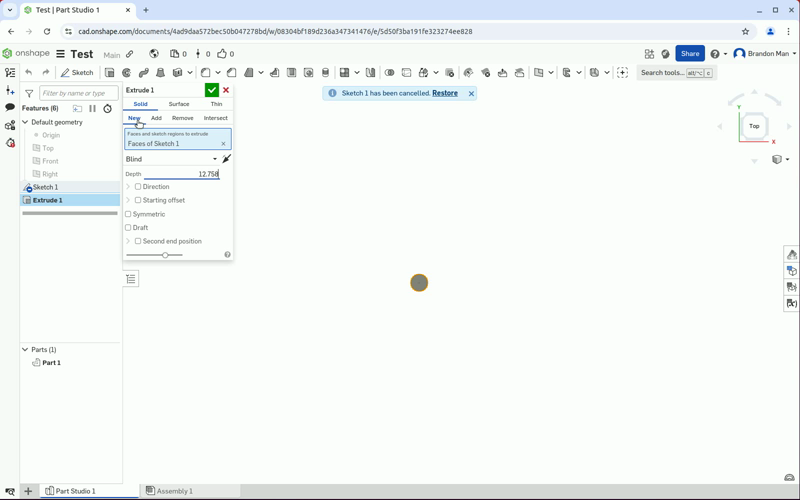
key(enter)
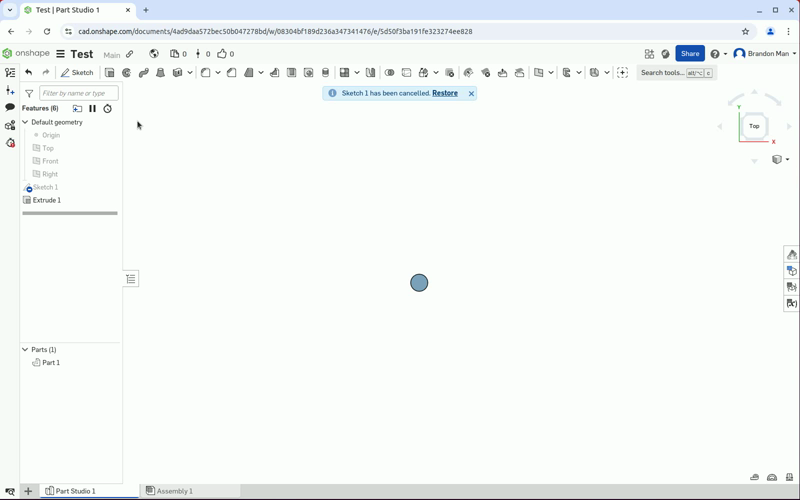
key(shift+h)
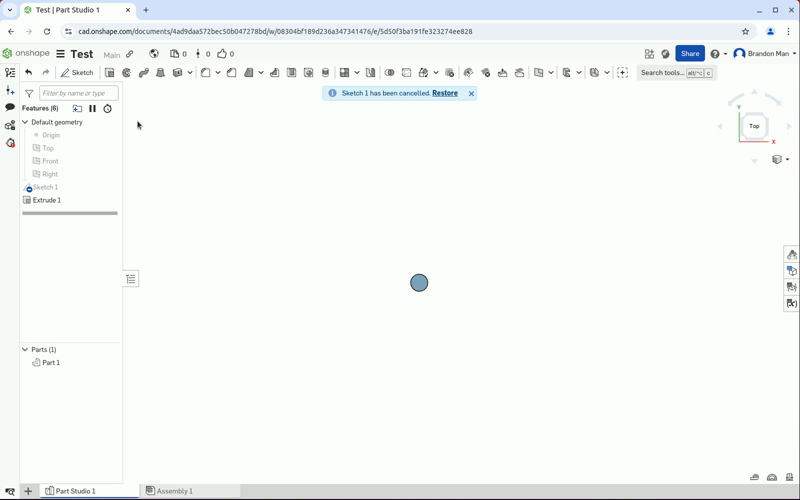
key(shift+h)
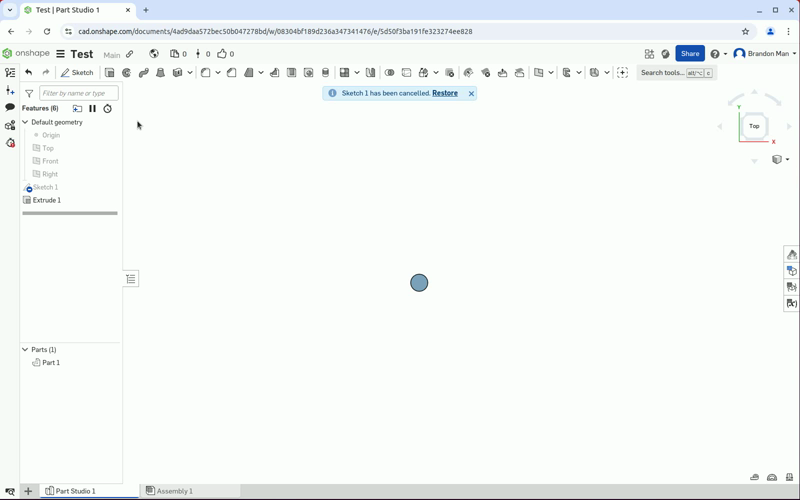
mouse_move(73, 189)
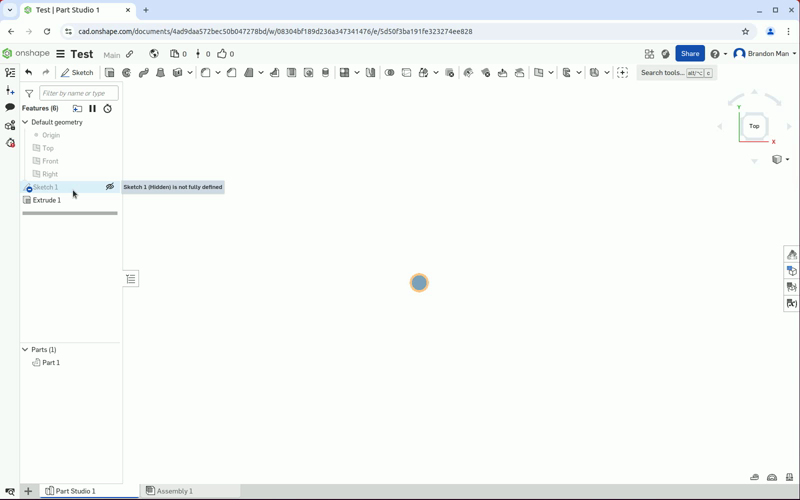
click(73, 189)
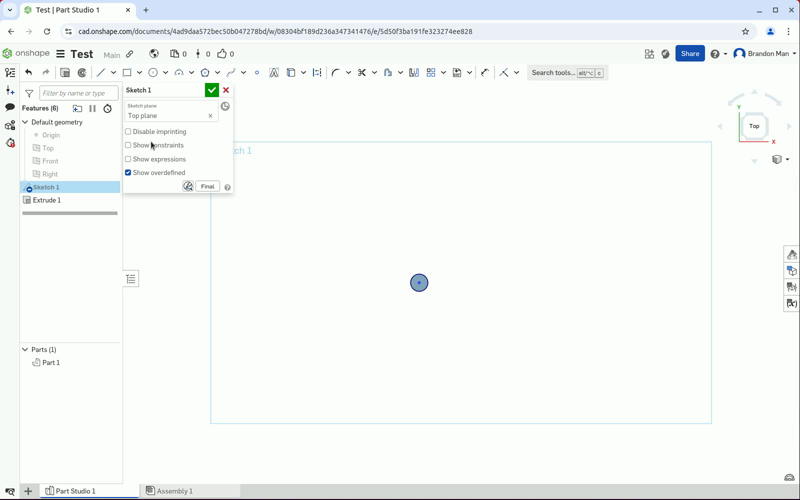
mouse_move(229, 92)
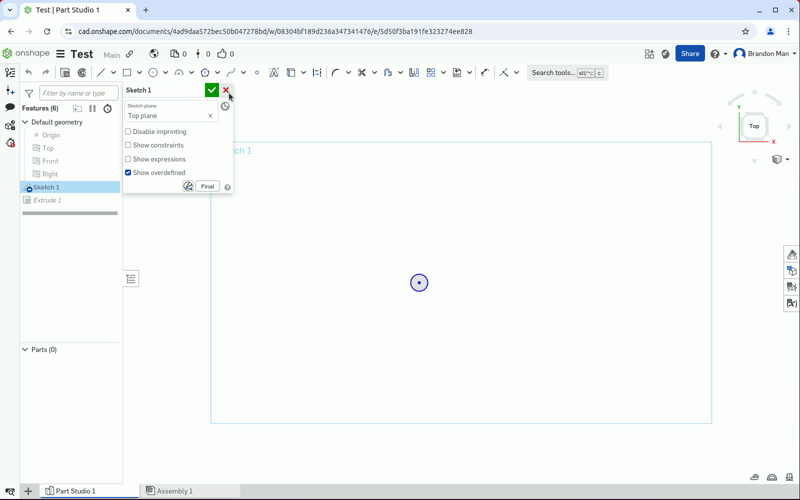
click(229, 92)
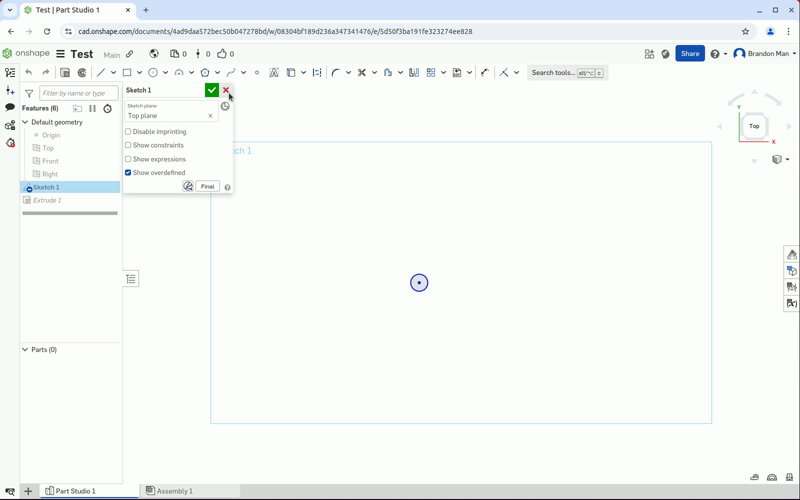
key(shift+s)
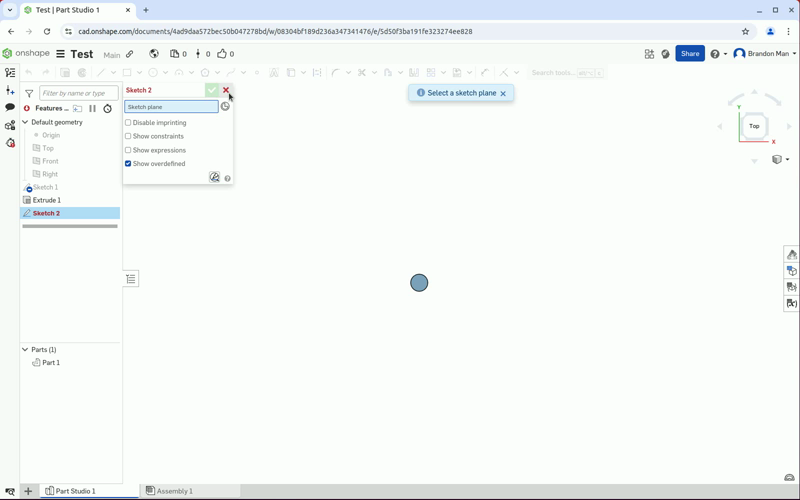
mouse_move(73, 150)
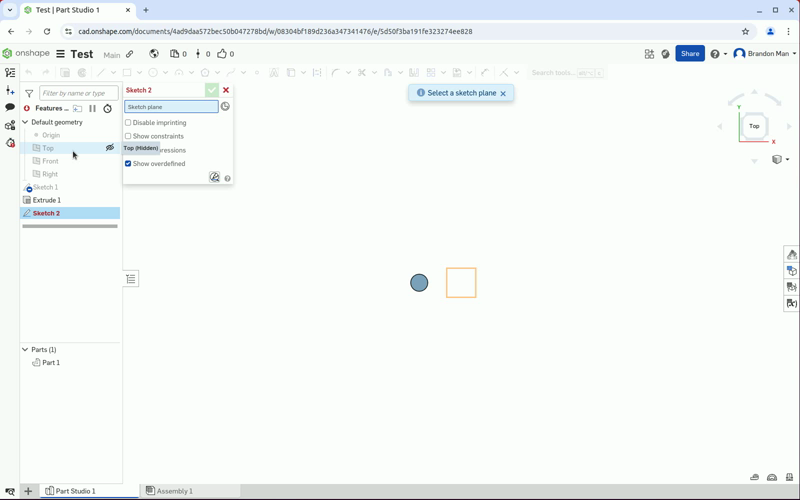
click(73, 150)
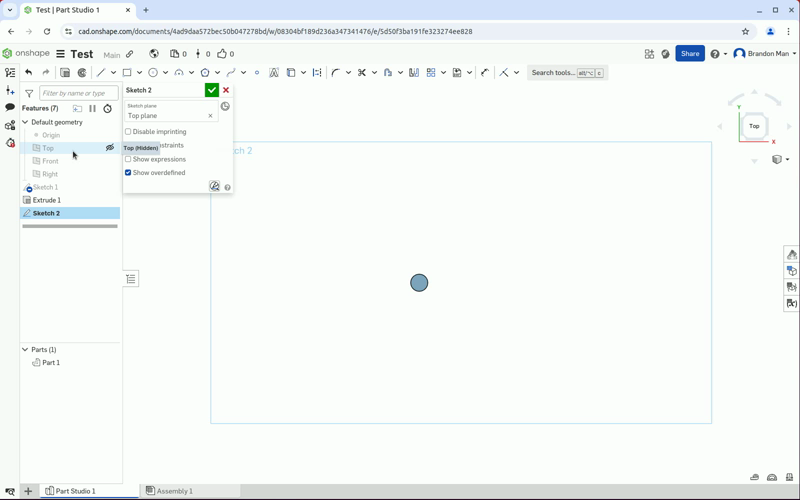
mouse_move(73, 352)
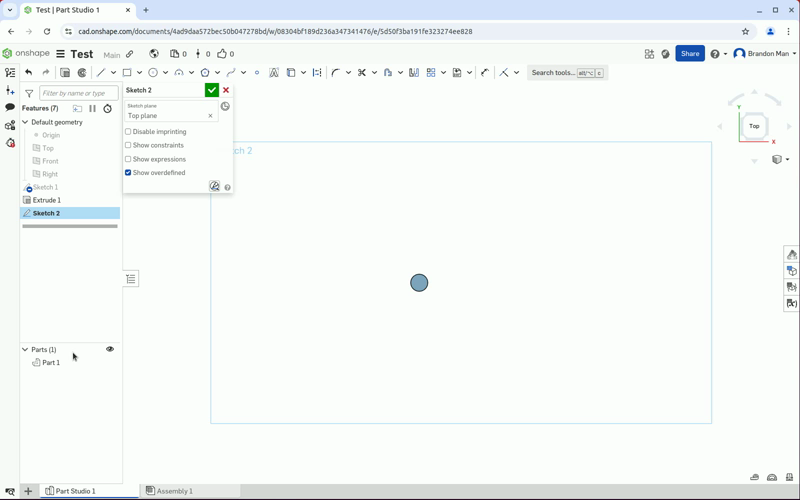
key(y)
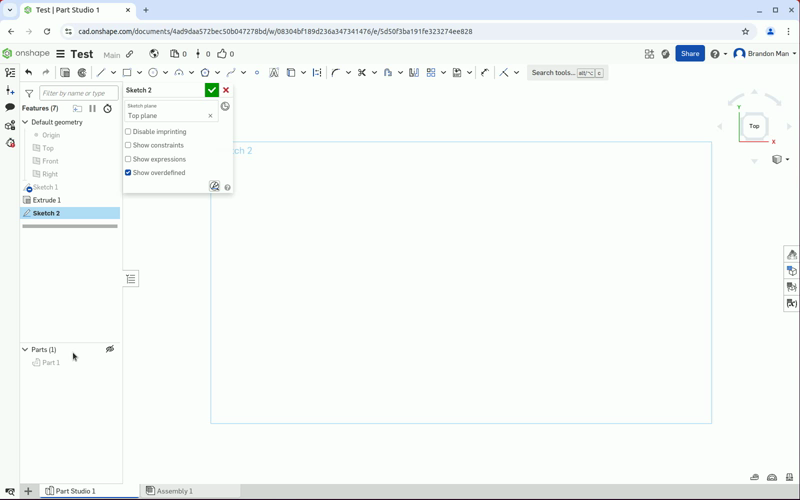
key(c)
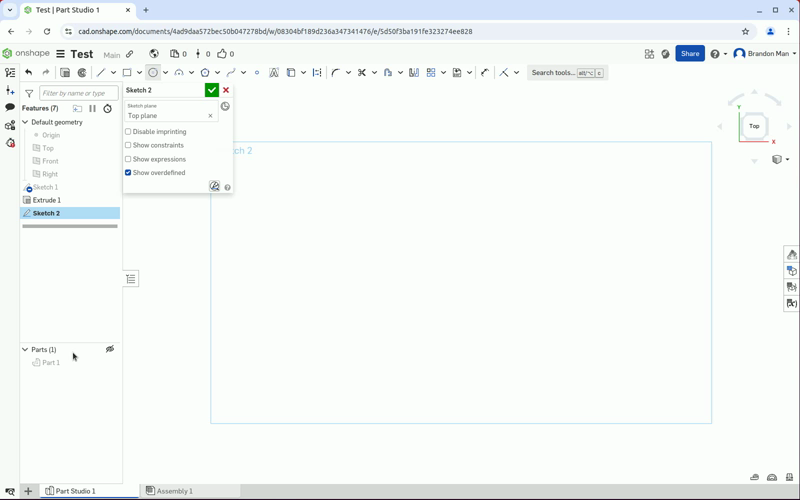
key_down(shift)
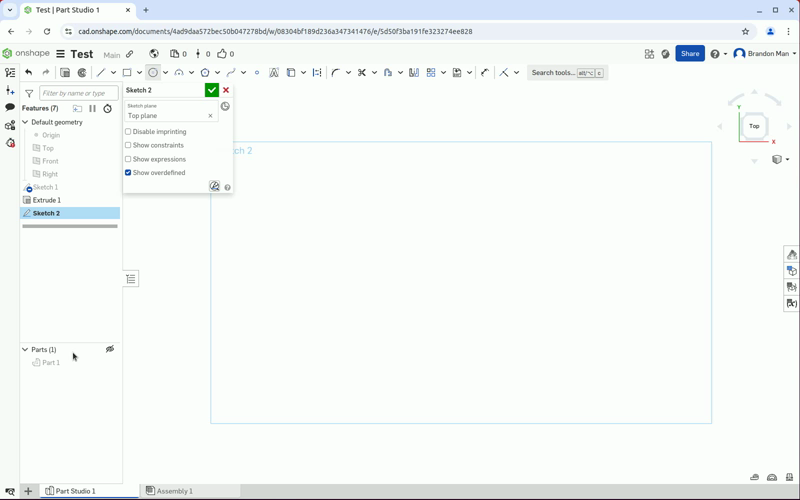
mouse_move(502, 282)
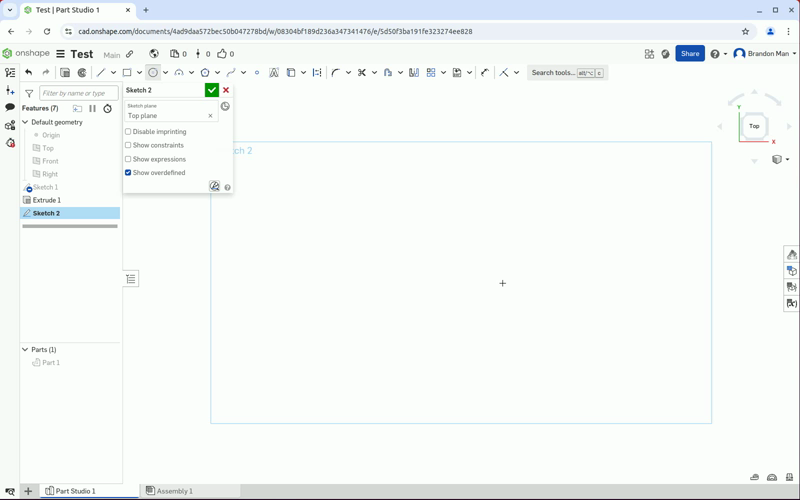
click(502, 282)
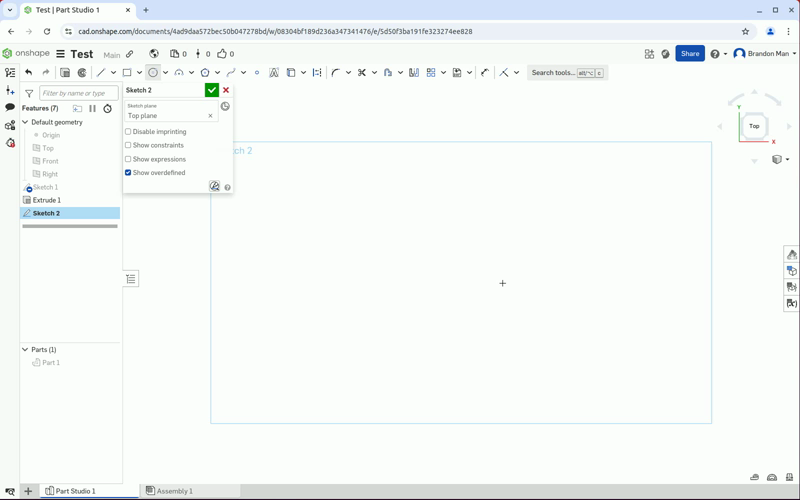
key_up(shift)
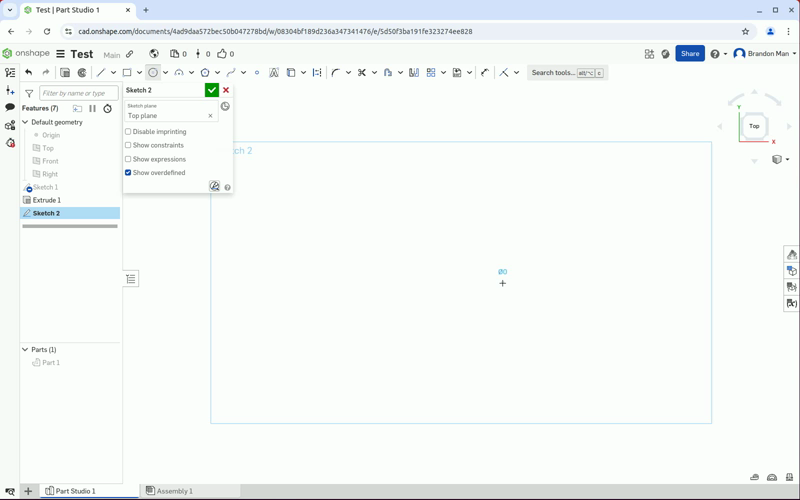
mouse_move(515, 282)
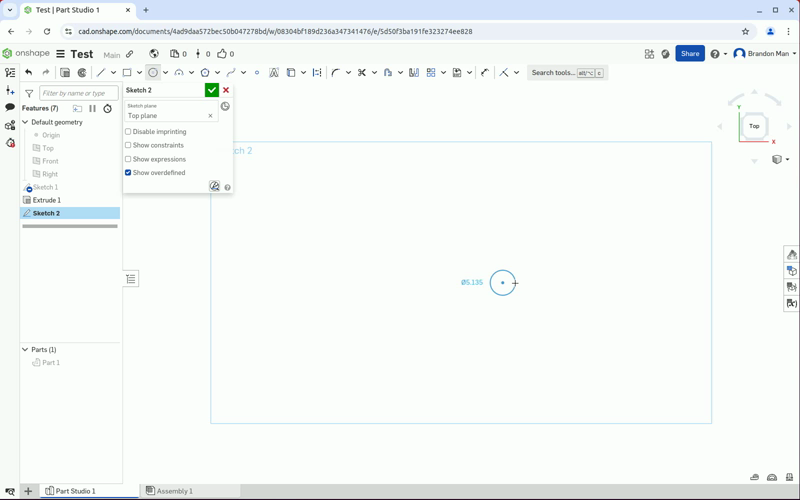
click(515, 282)
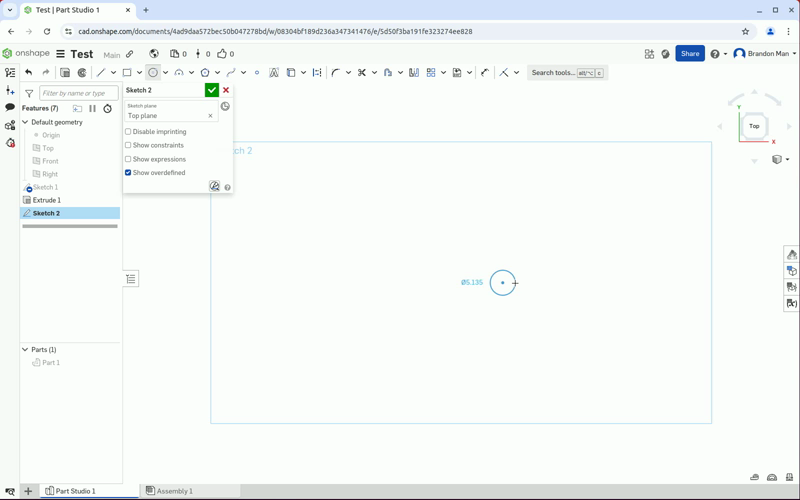
key(esc)
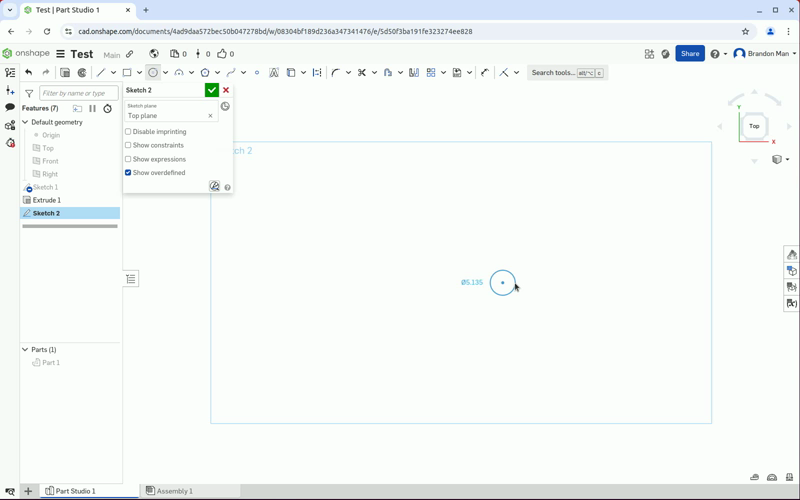
mouse_move(505, 286)
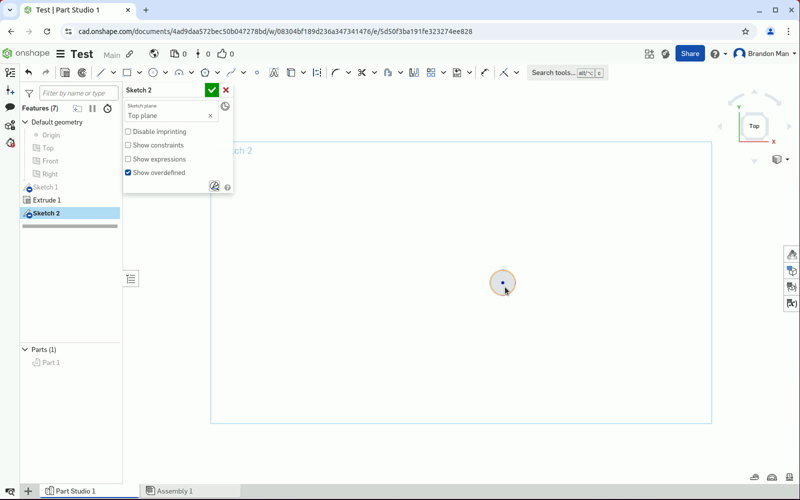
scroll(6)
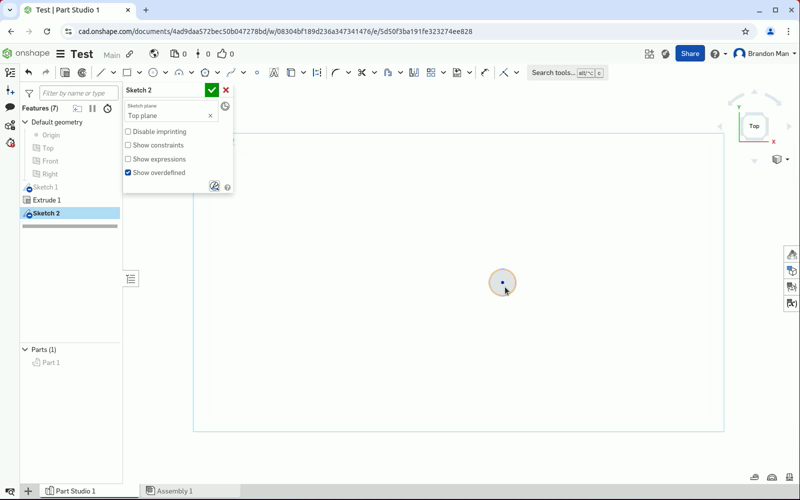
scroll(6)
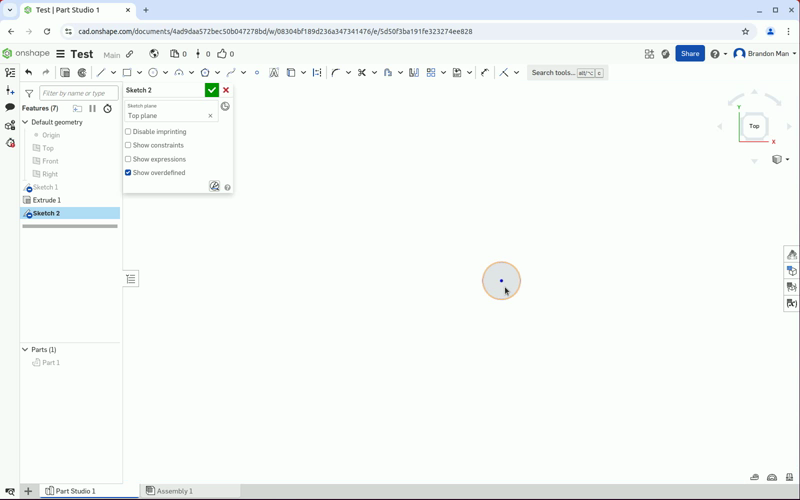
scroll(6)
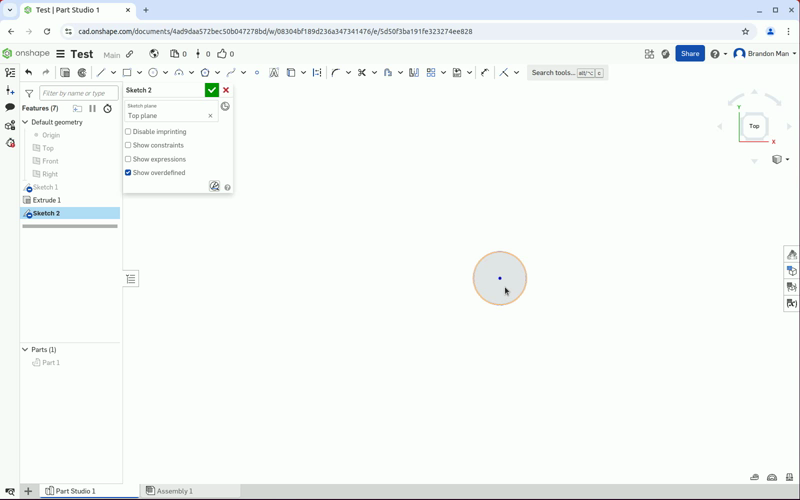
scroll(6)
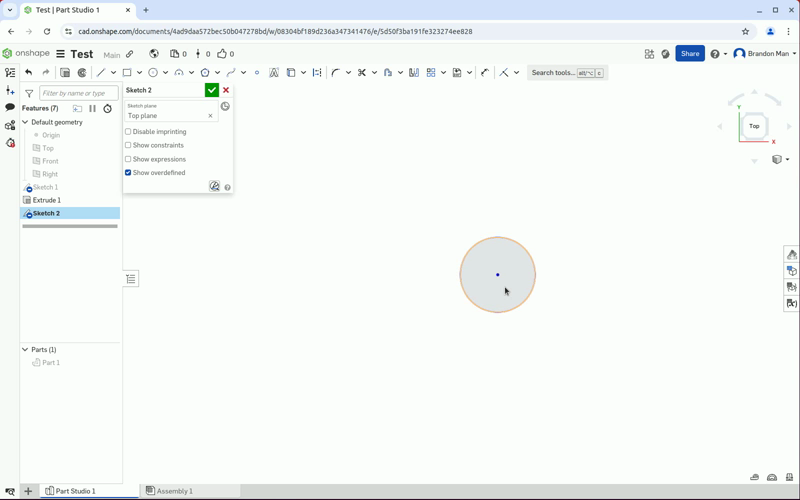
scroll(6)
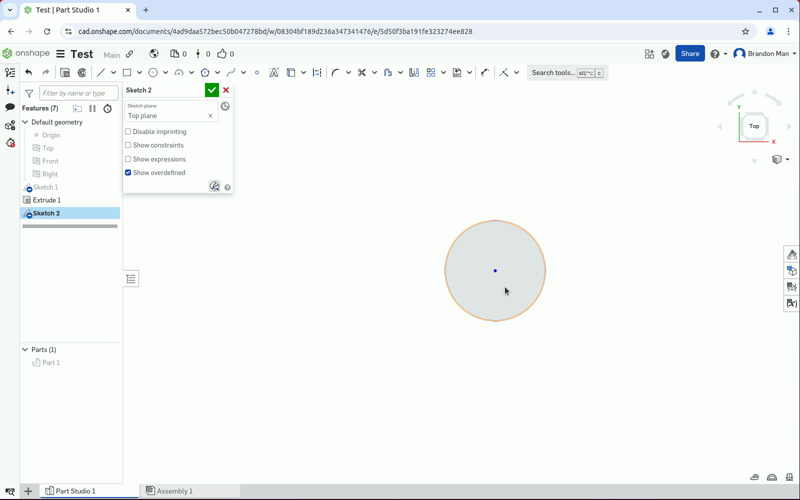
scroll(6)
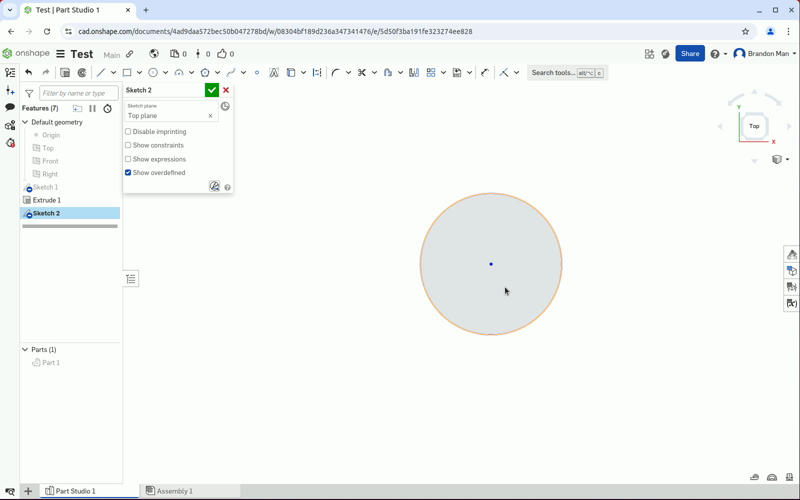
scroll(6)
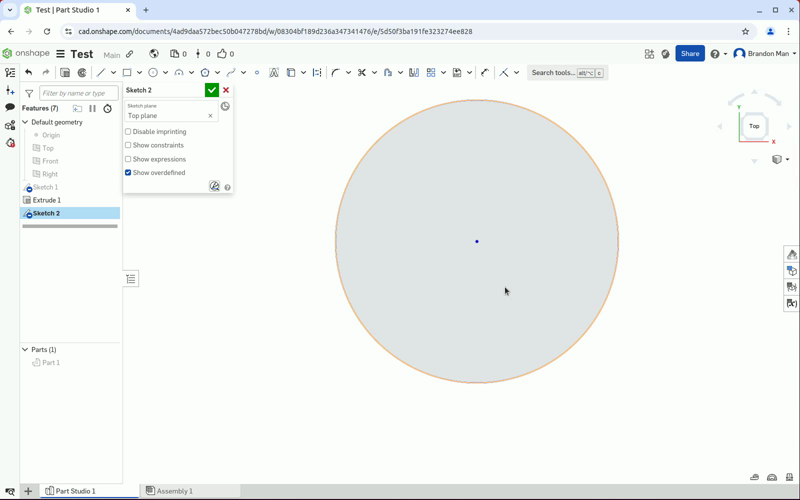
click(505, 286)
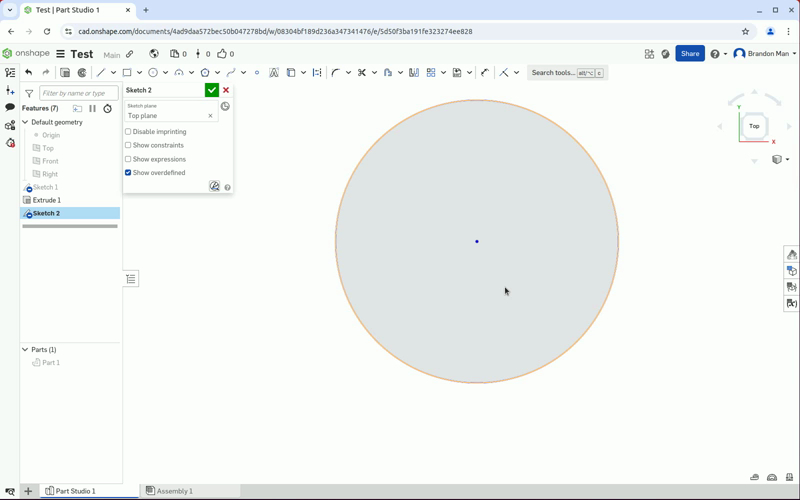
scroll(-6)
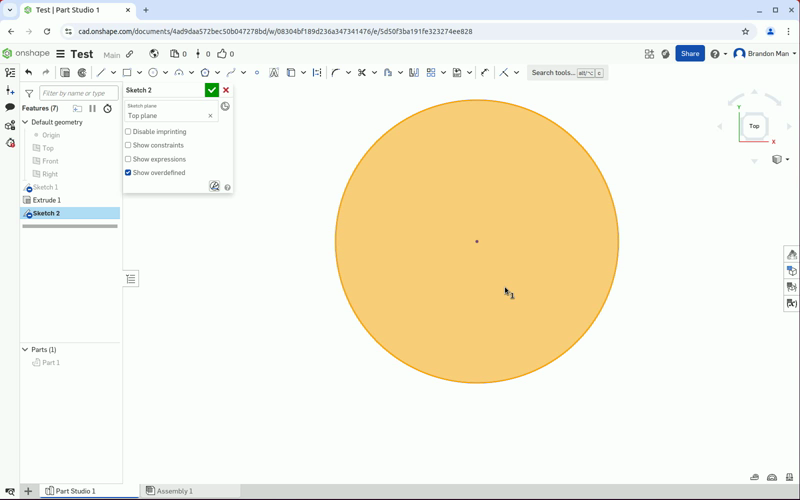
scroll(-6)
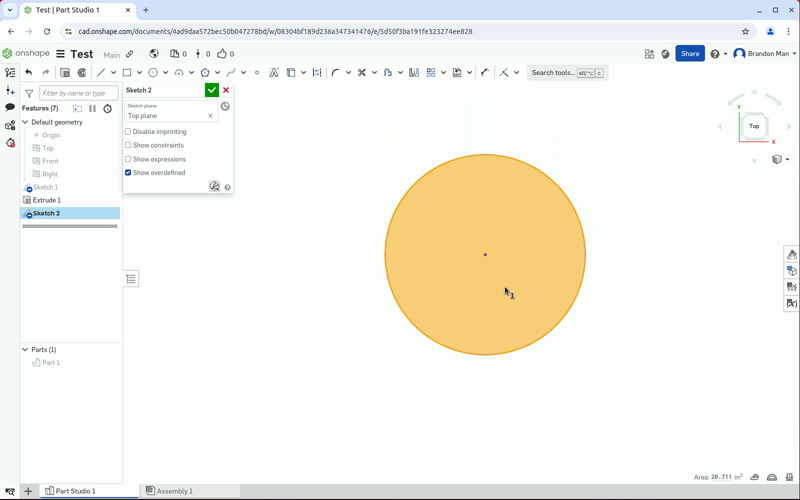
scroll(-6)
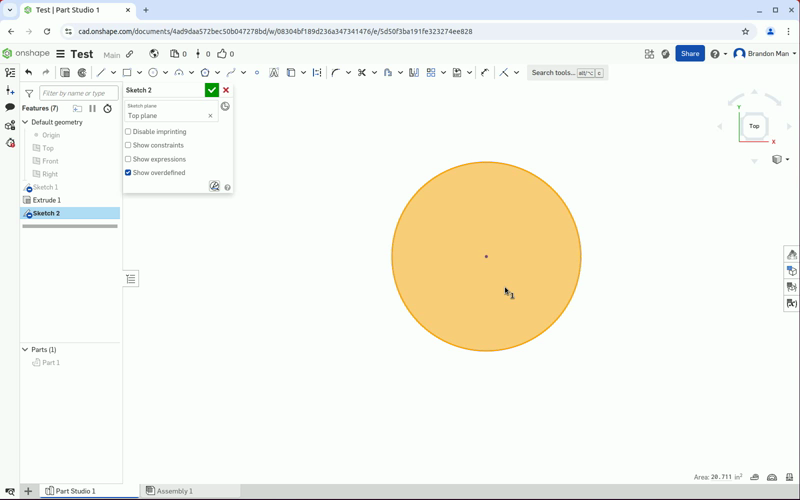
scroll(-6)
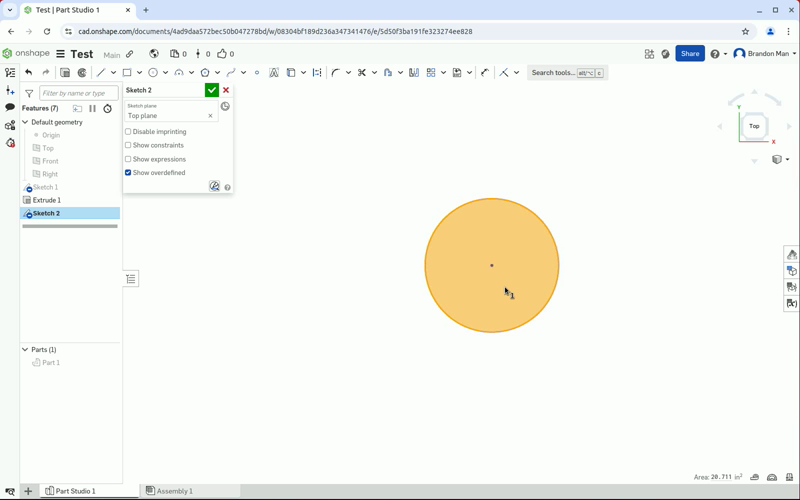
scroll(-6)
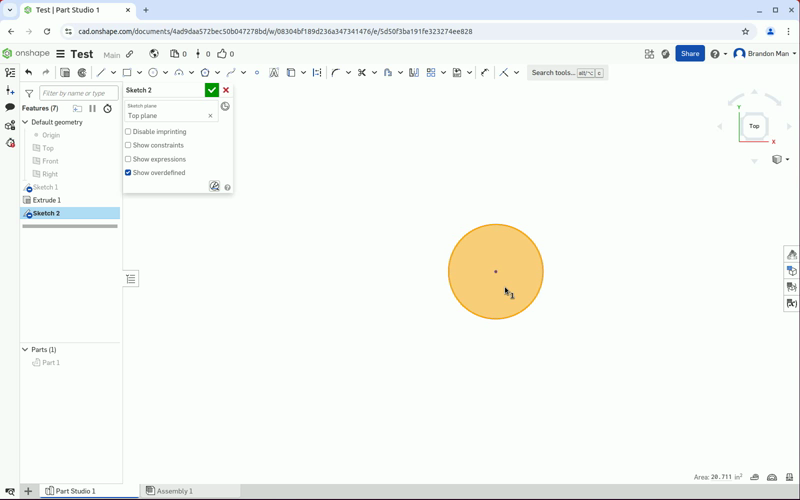
scroll(-6)
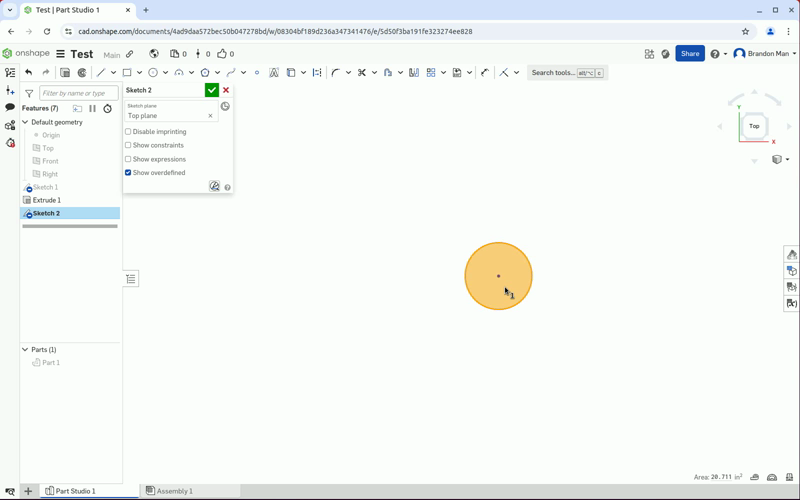
scroll(-6)
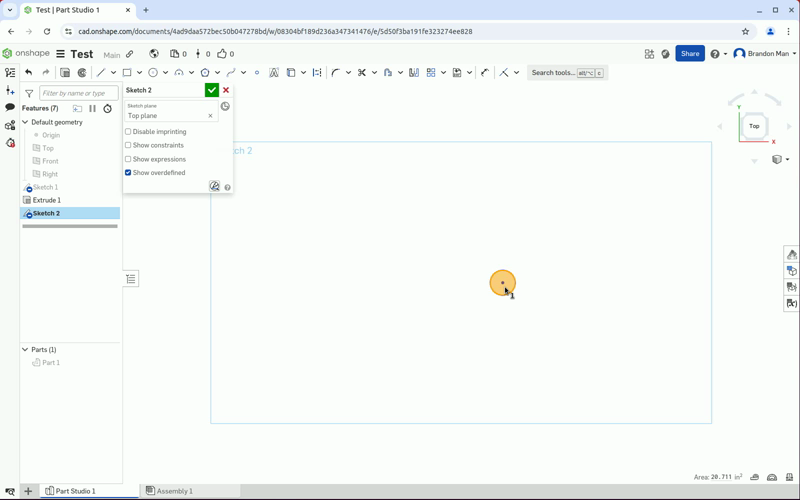
mouse_move(73, 352)
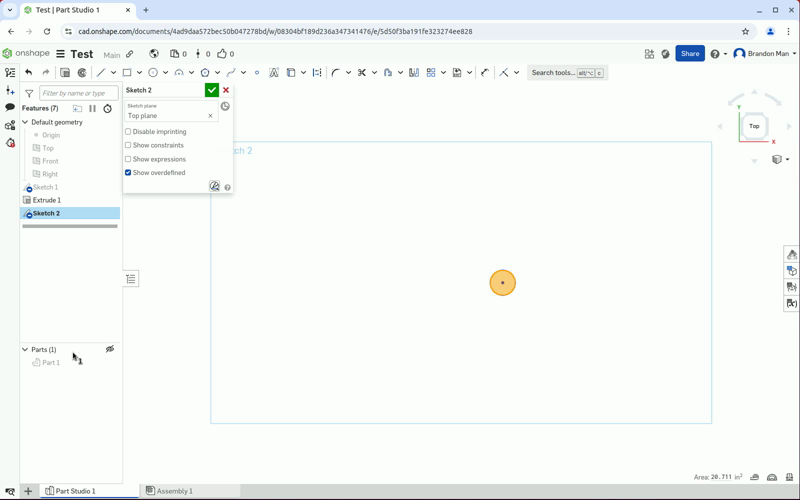
key(shift+y)
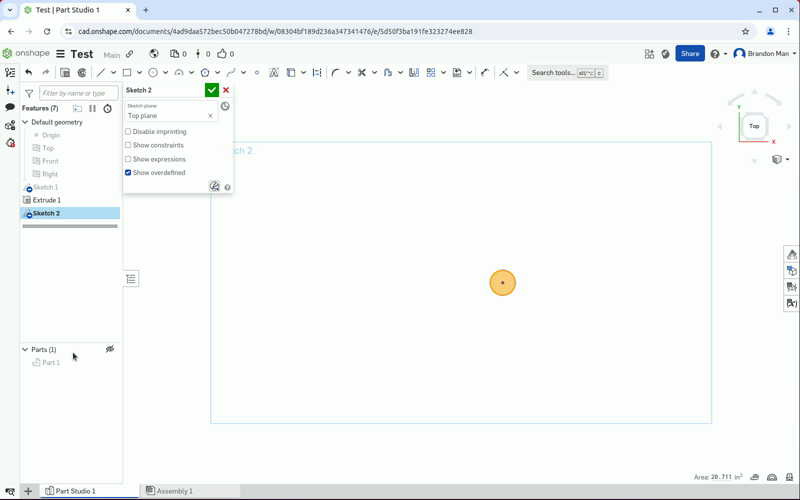
key(shift+e)
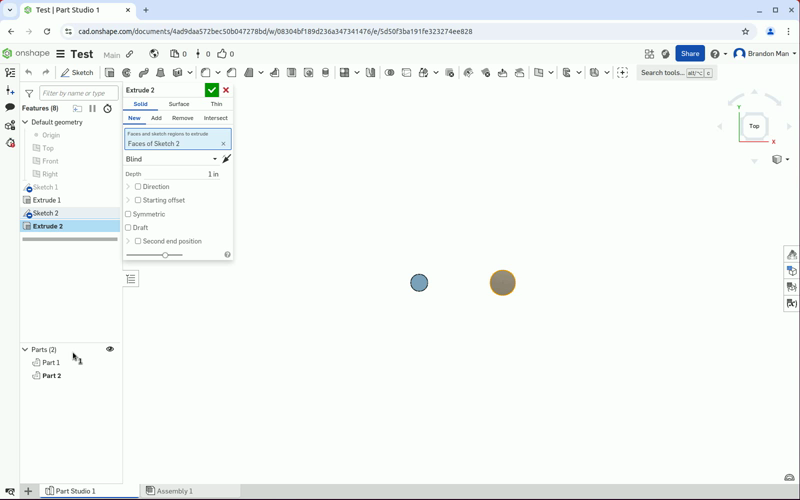
mouse_move(143, 106)
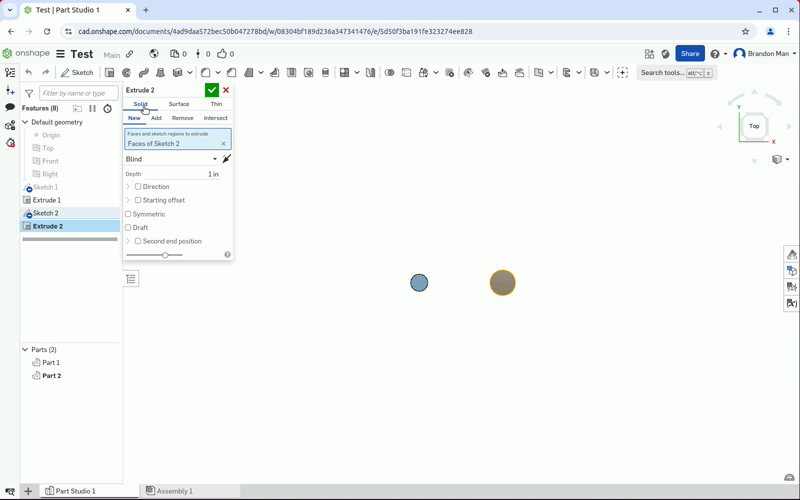
click(143, 106)
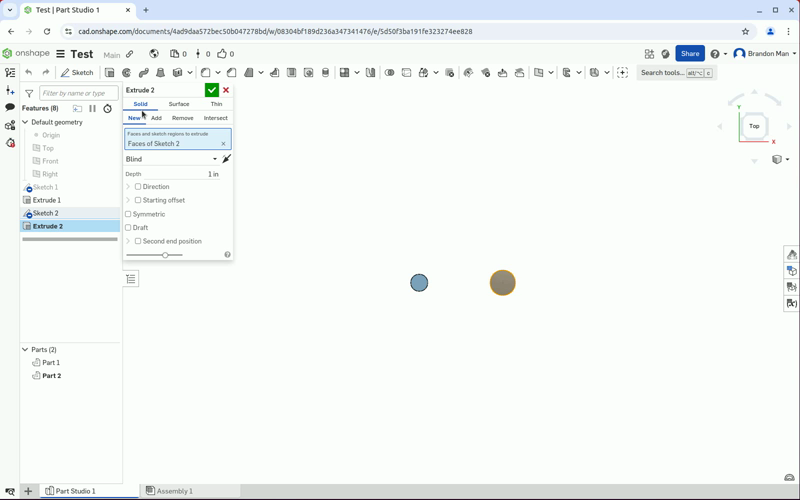
mouse_move(137, 120)
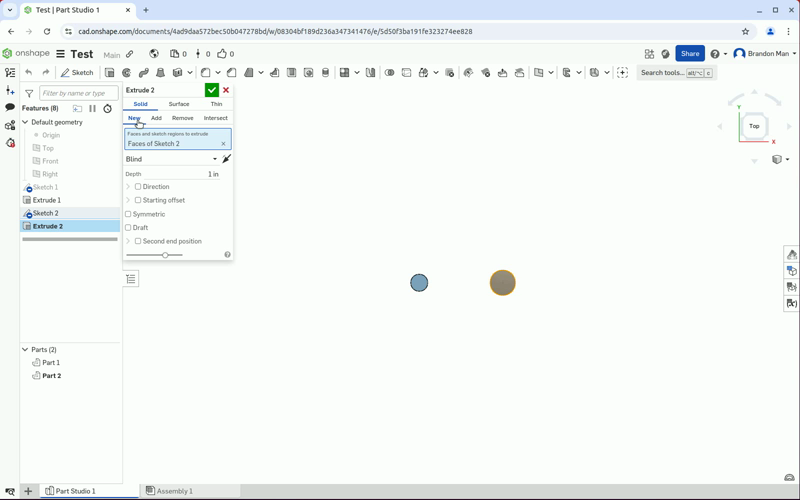
click(137, 120)
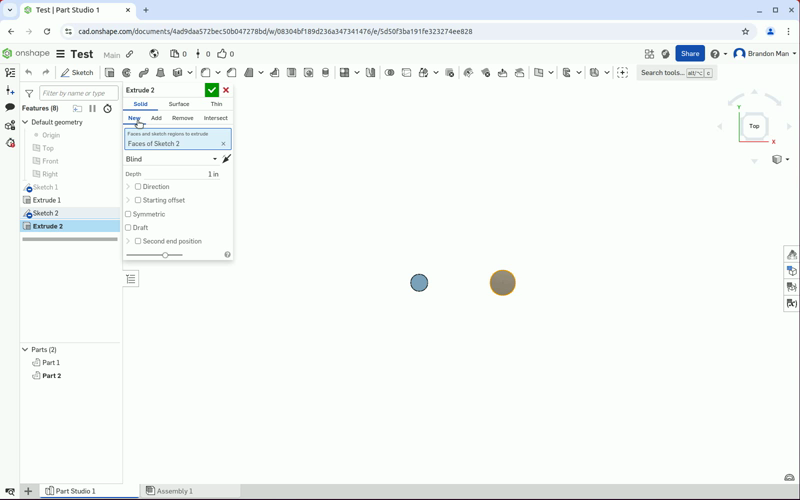
key(tab, 4)
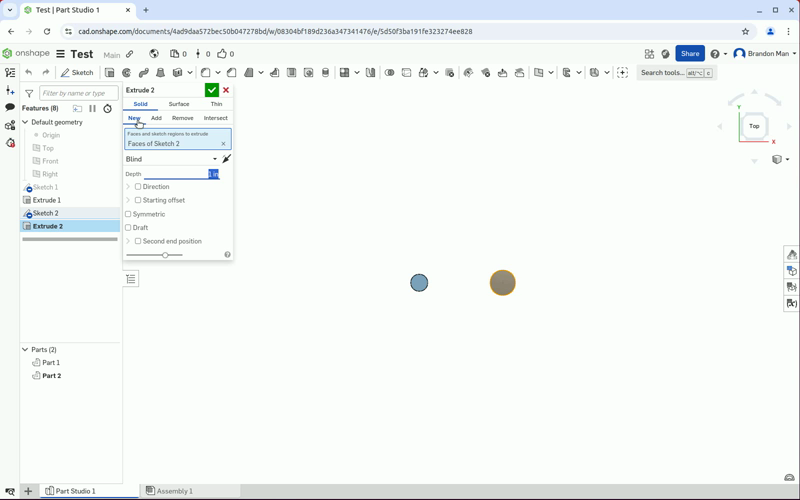
text(12.758)
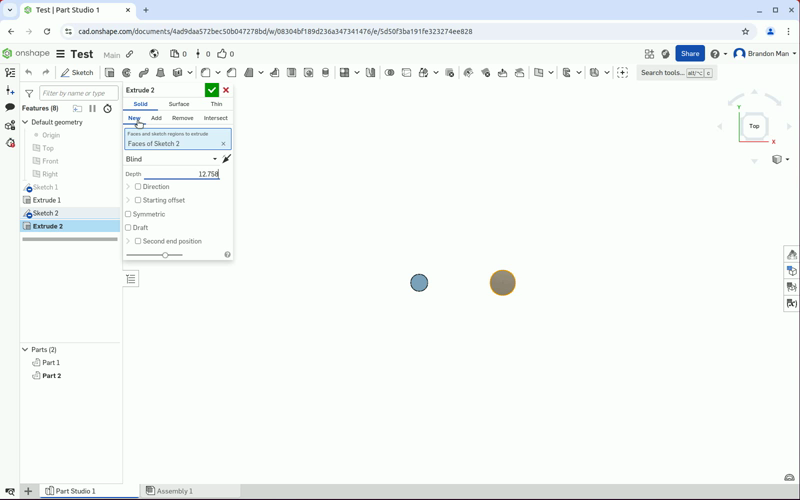
key(enter)
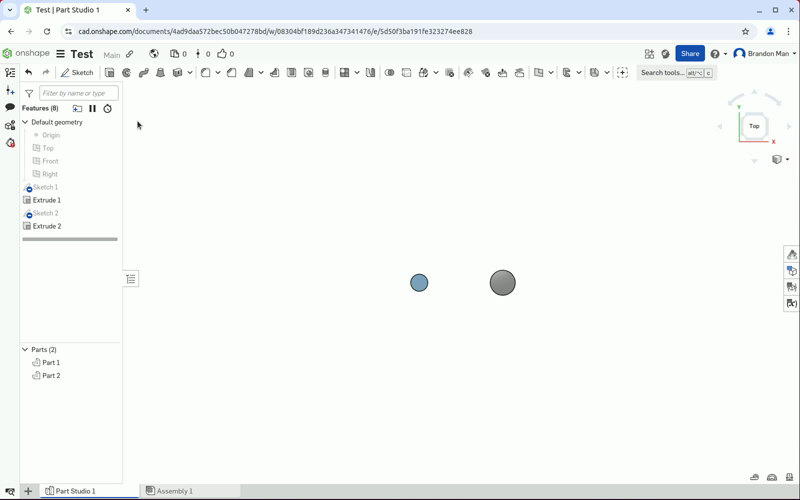
key(shift+h)
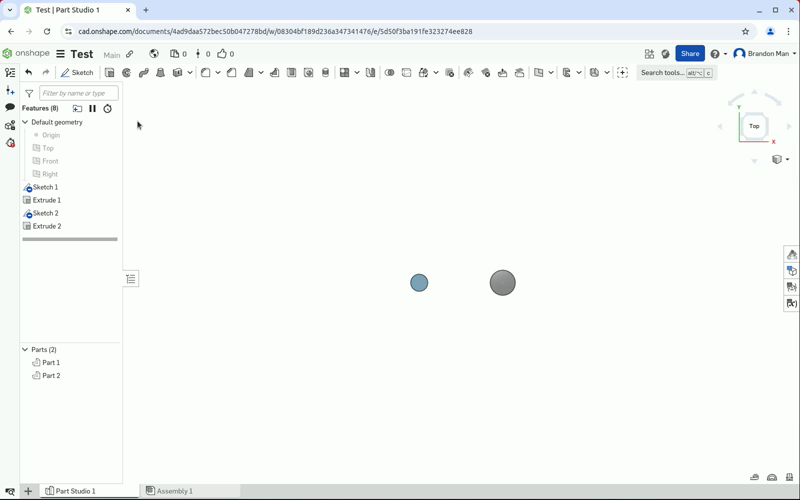
key(shift+h)
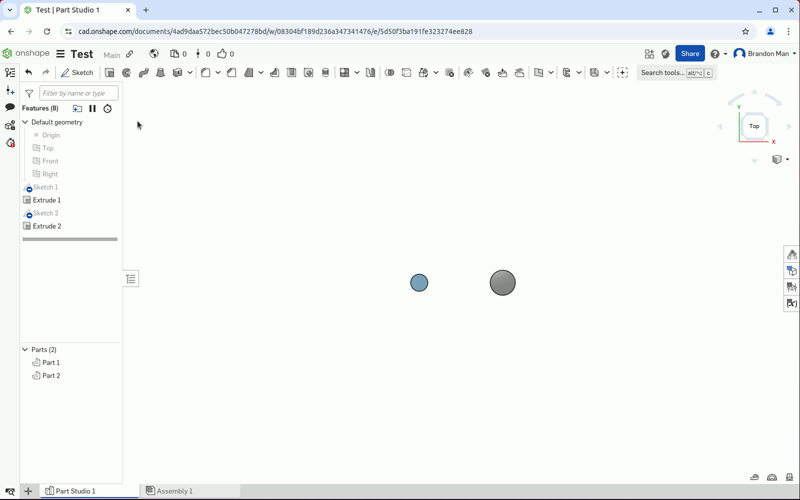
mouse_move(73, 189)
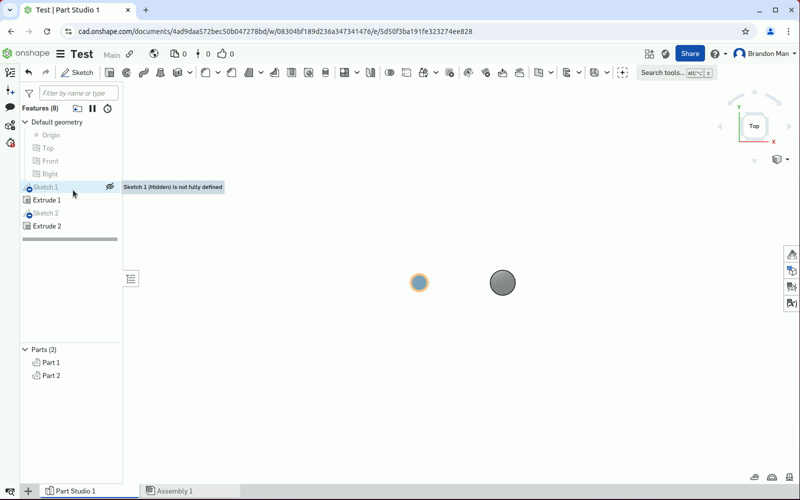
click(73, 189)
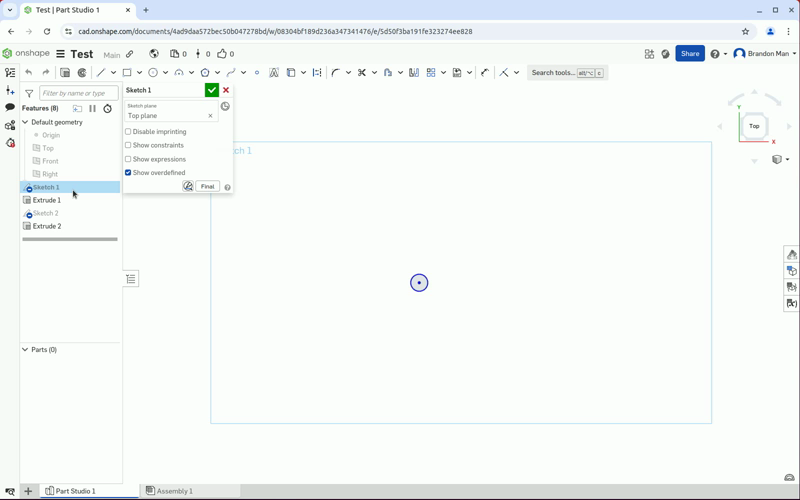
mouse_move(229, 92)
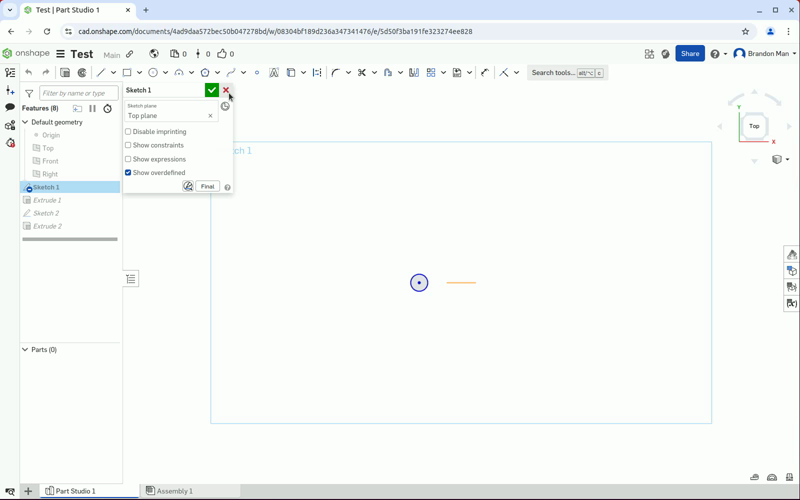
click(229, 92)
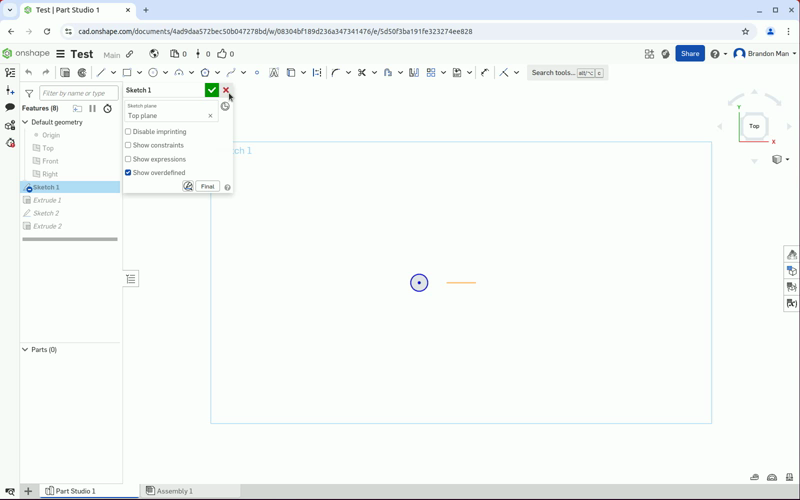
key(shift+s)
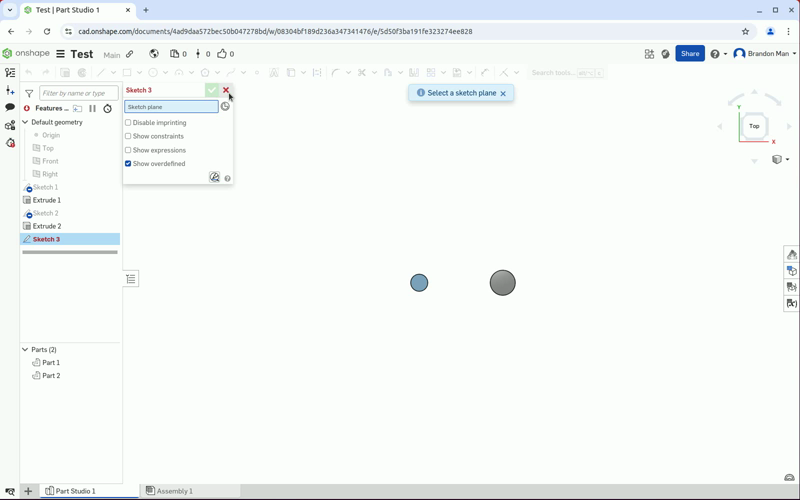
mouse_move(73, 150)
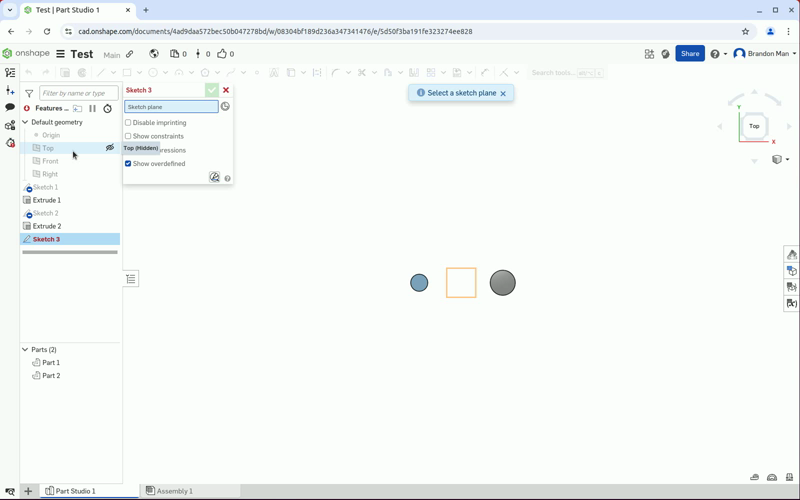
click(73, 150)
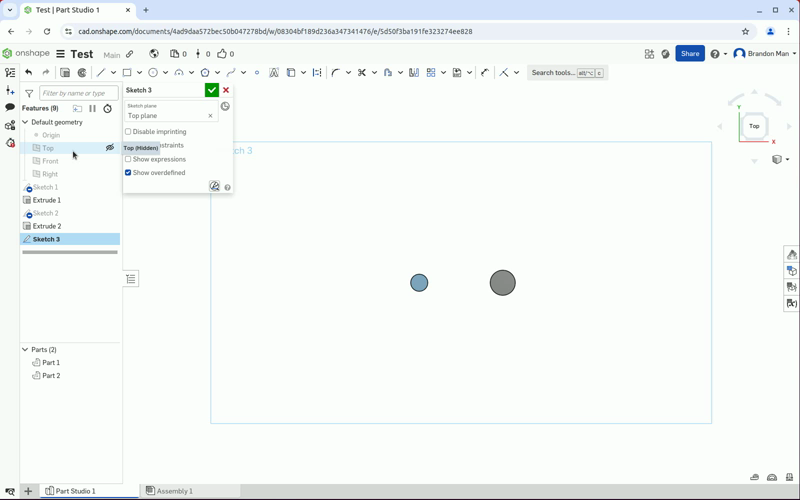
mouse_move(73, 352)
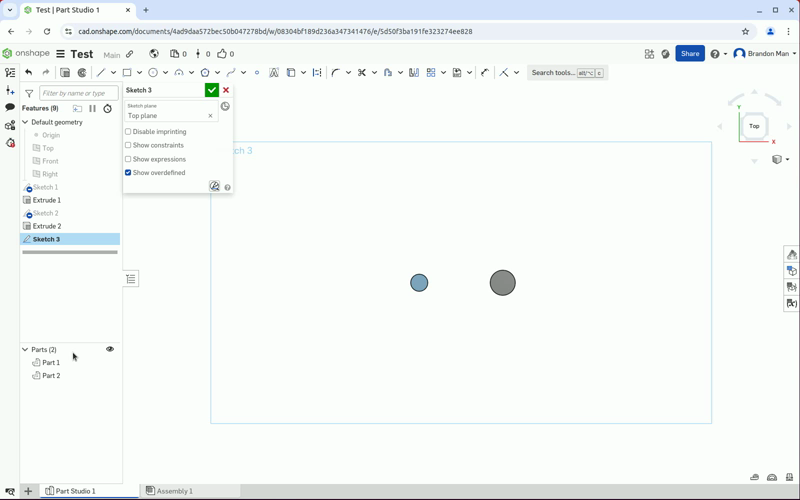
key(y)
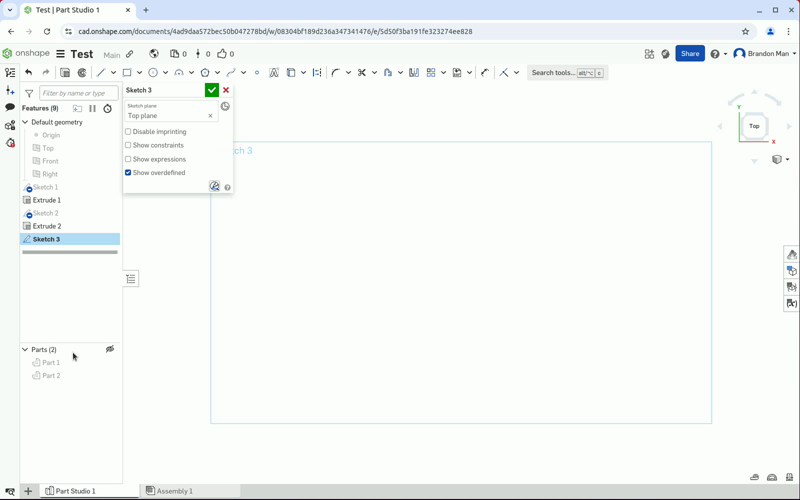
key(c)
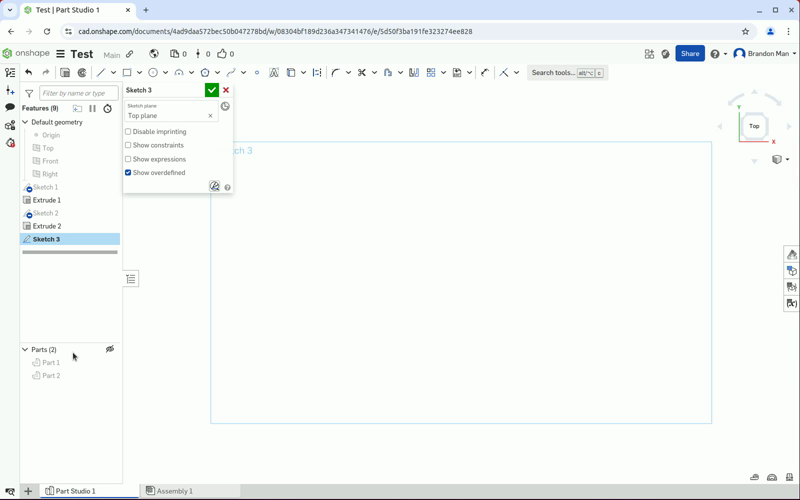
key_down(shift)
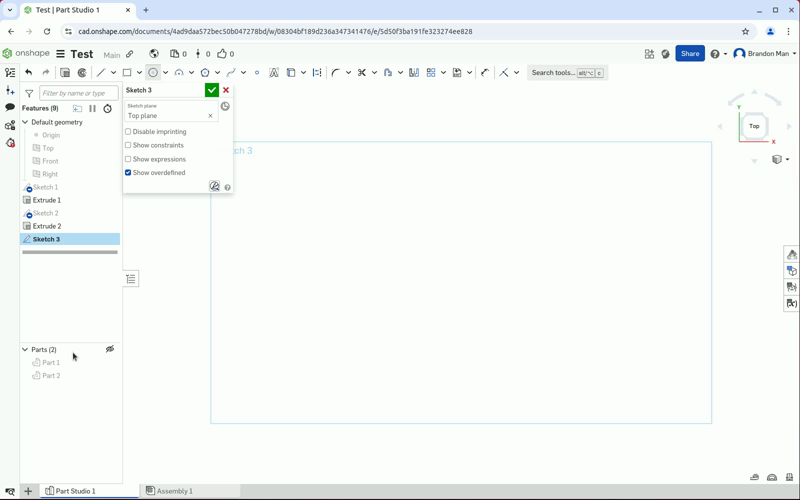
mouse_move(377, 282)
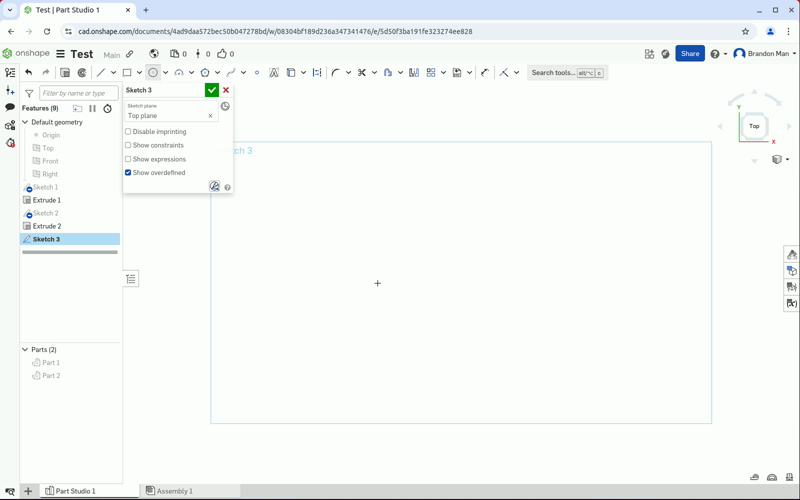
click(377, 282)
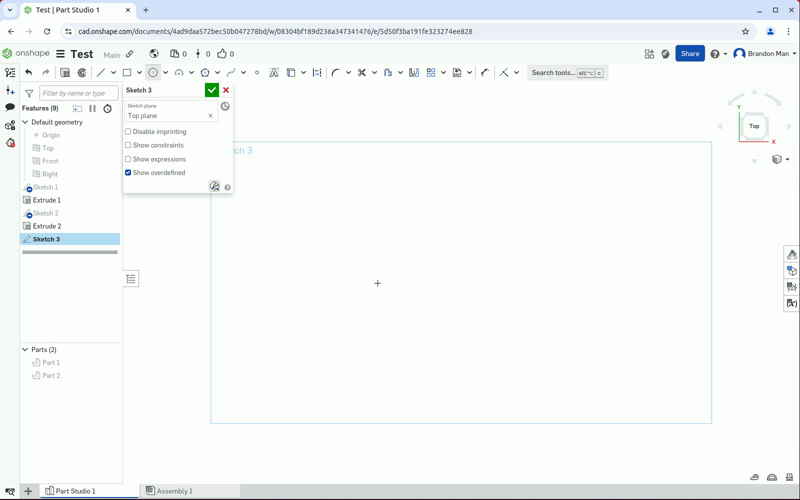
key_up(shift)
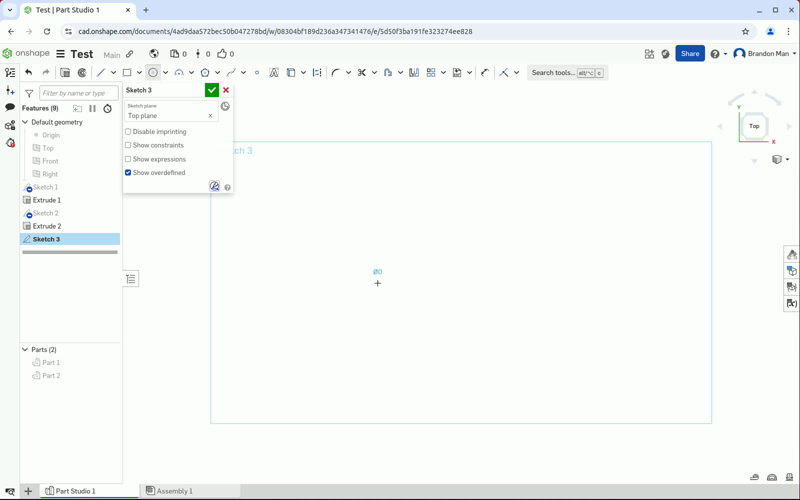
mouse_move(382, 282)
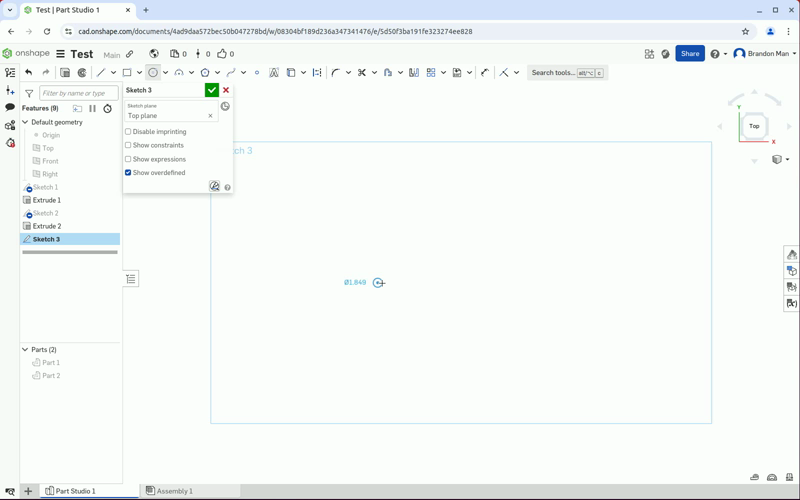
click(382, 282)
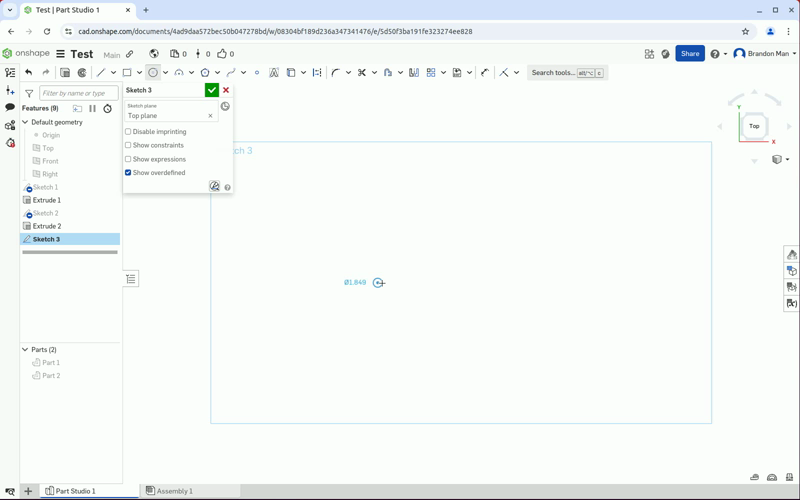
key(esc)
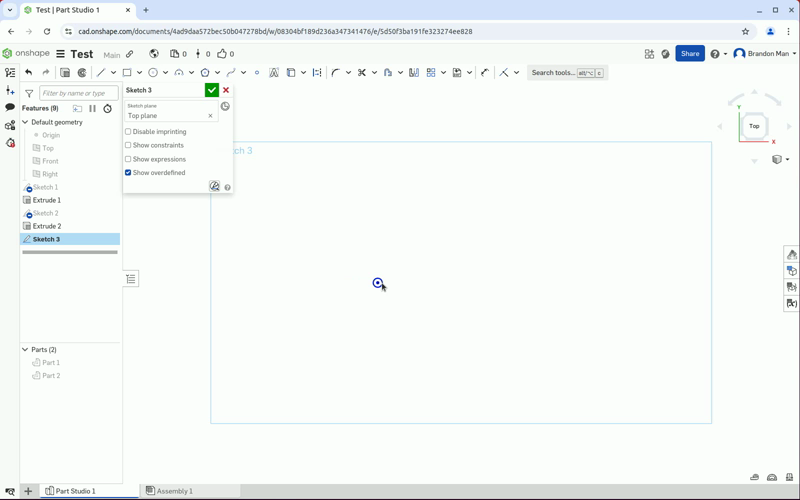
mouse_move(378, 284)
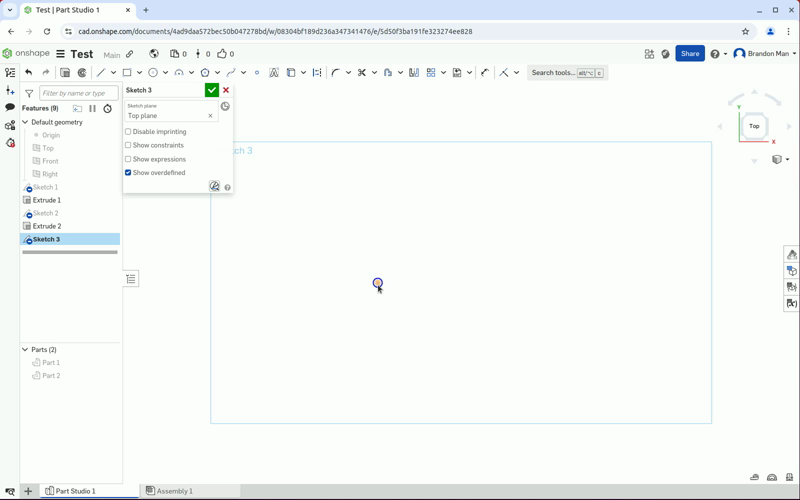
scroll(6)
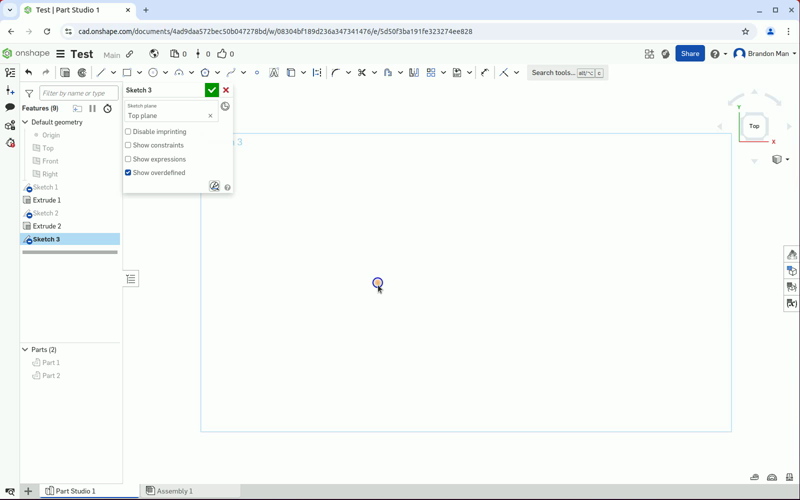
scroll(6)
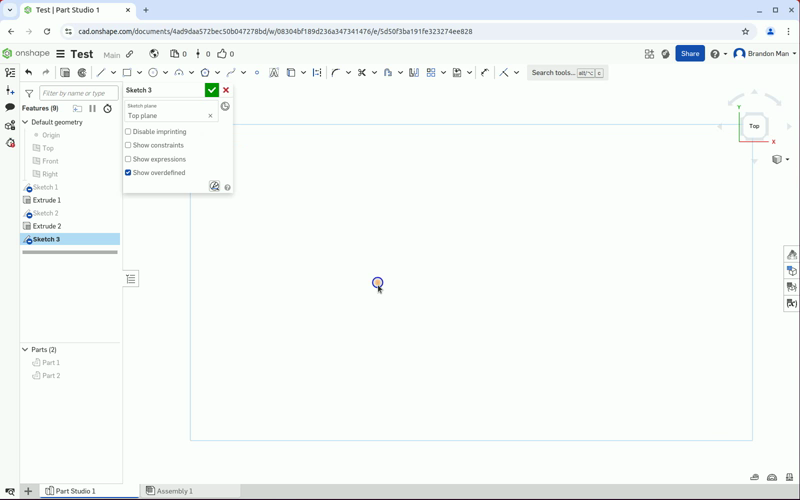
scroll(6)
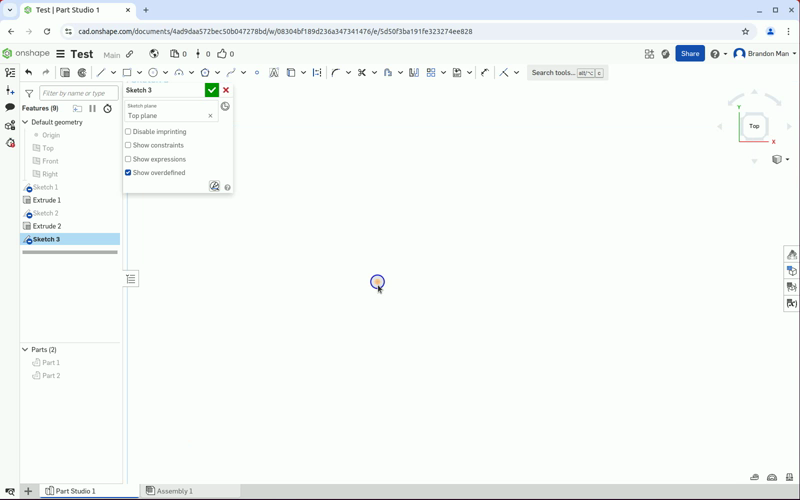
scroll(6)
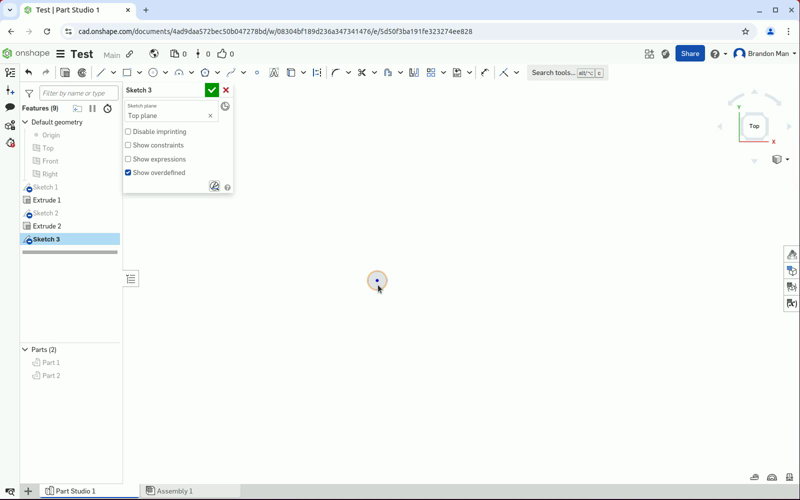
scroll(6)
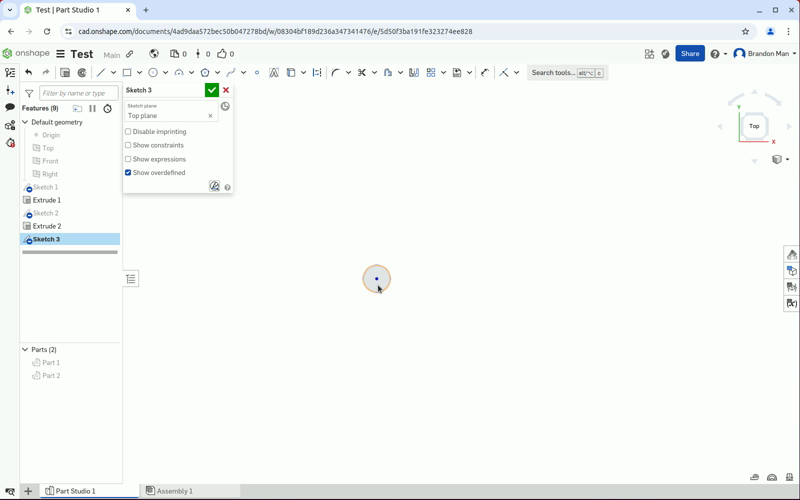
scroll(6)
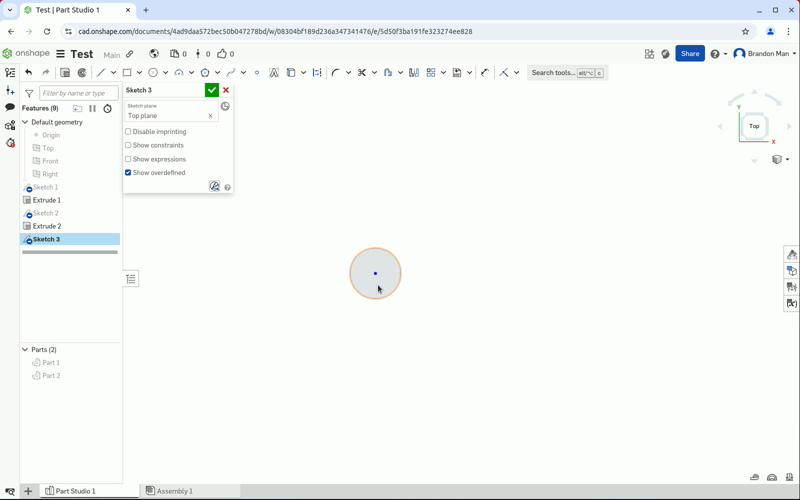
scroll(6)
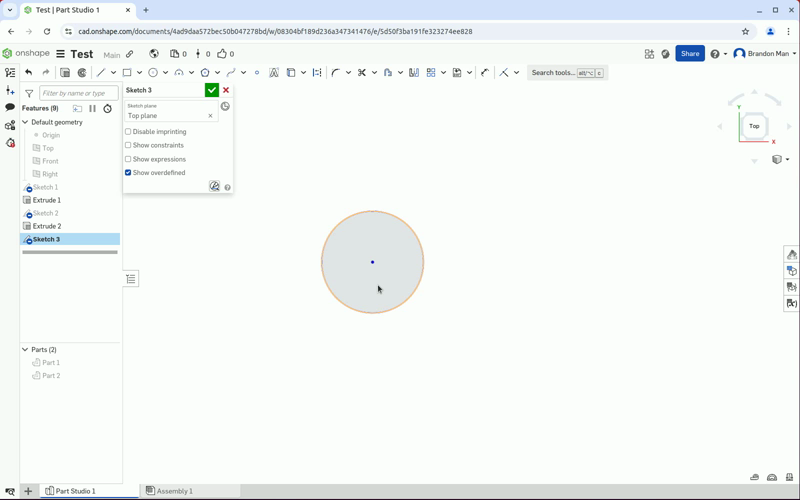
click(378, 284)
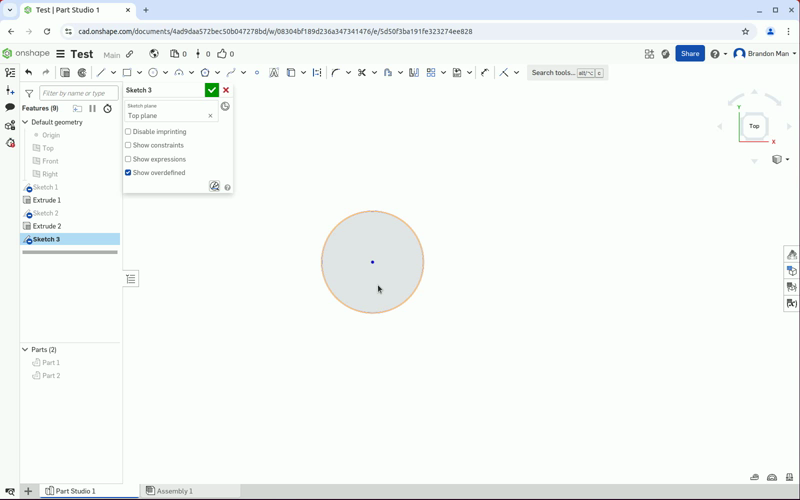
scroll(-6)
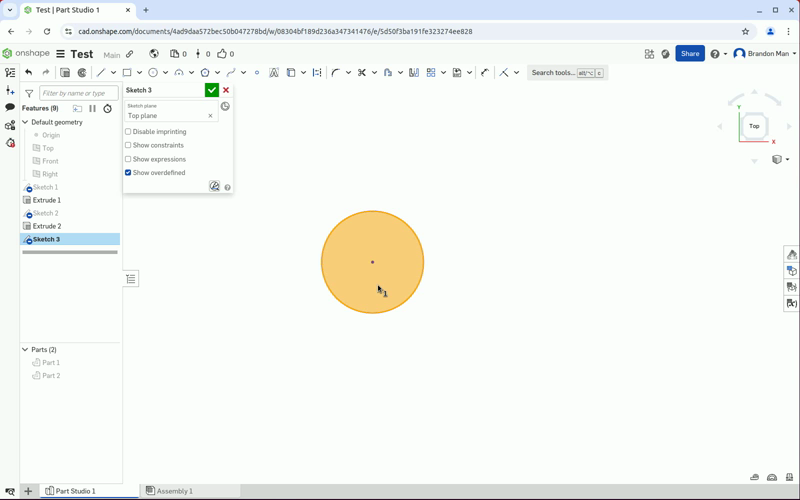
scroll(-6)
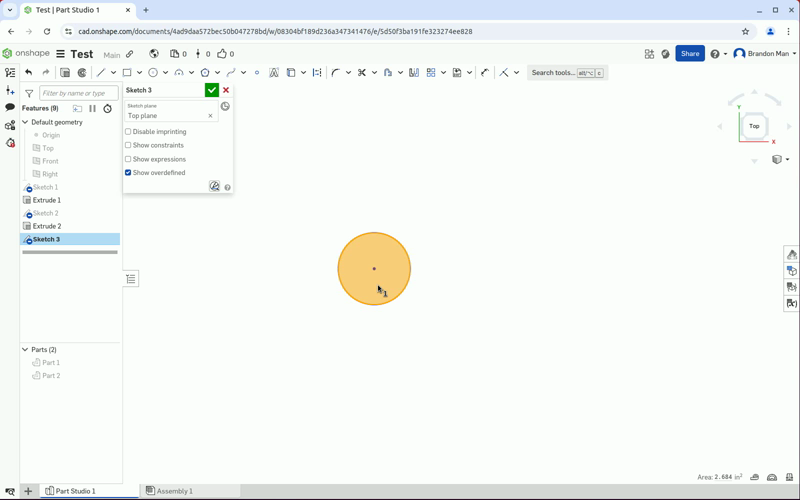
scroll(-6)
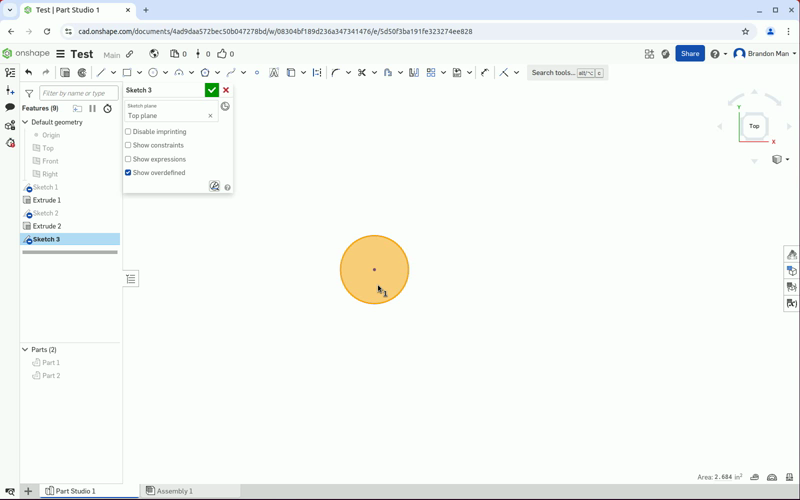
scroll(-6)
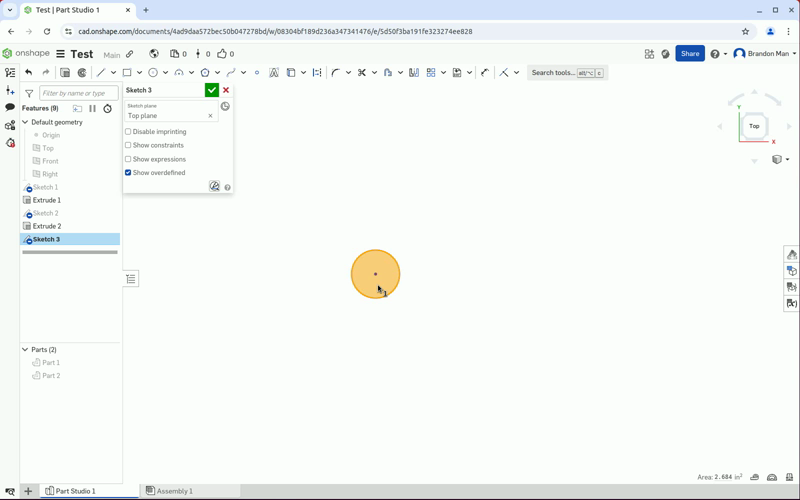
scroll(-6)
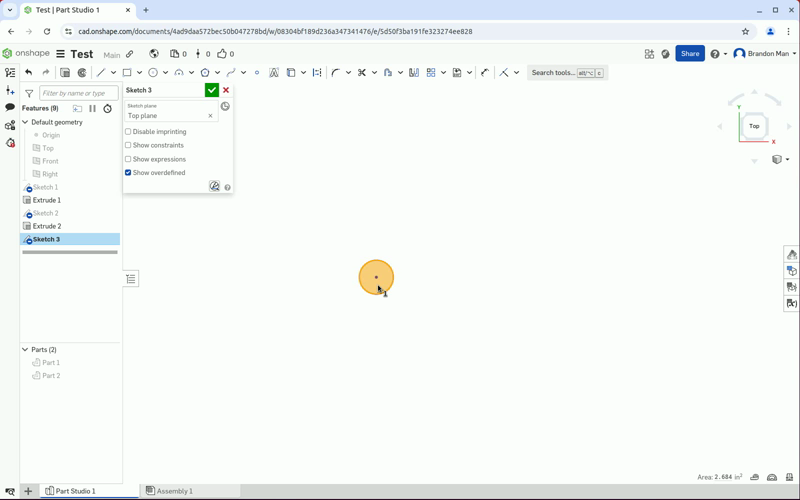
scroll(-6)
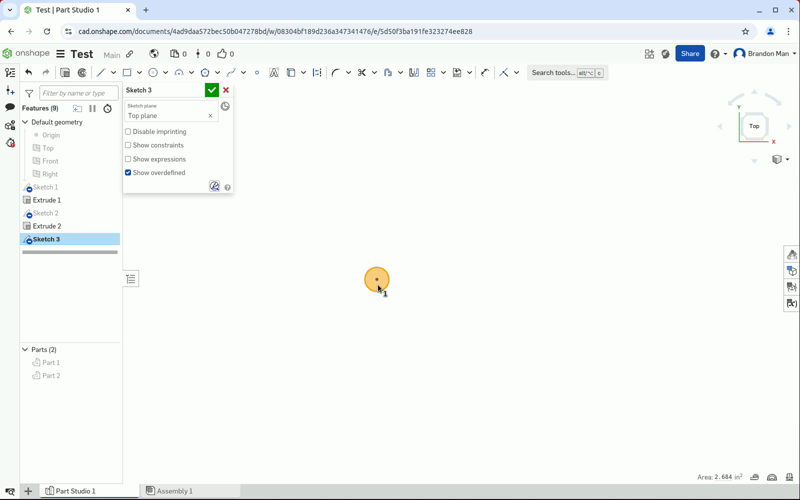
scroll(-6)
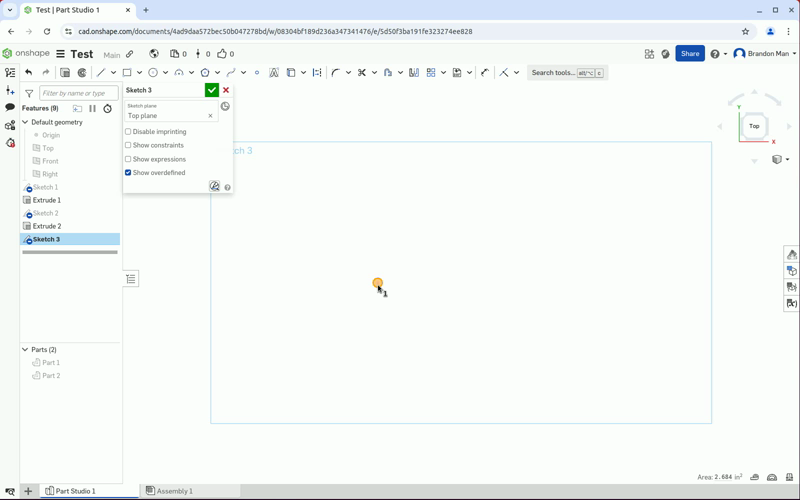
mouse_move(73, 352)
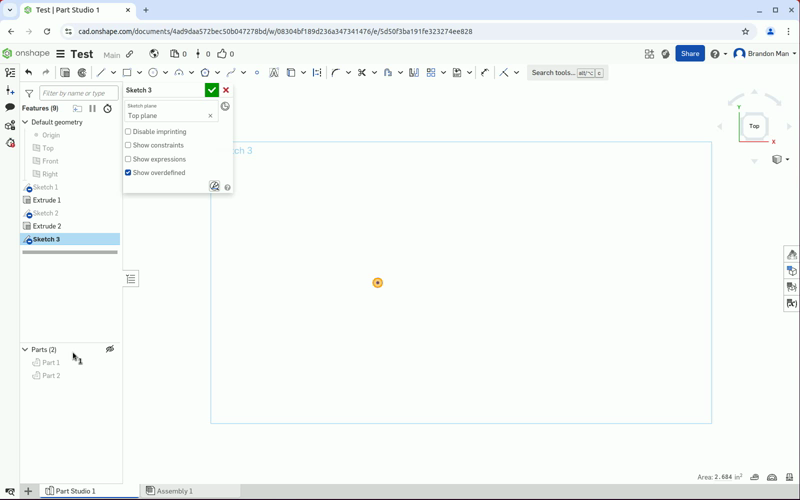
key(shift+y)
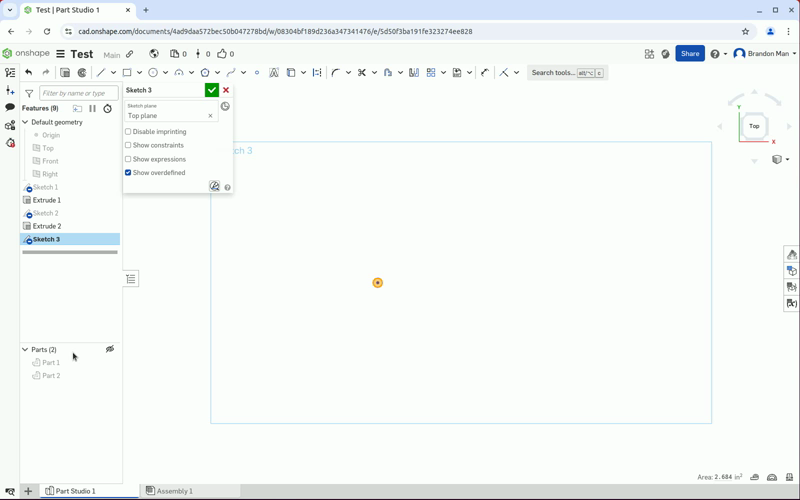
key(shift+e)
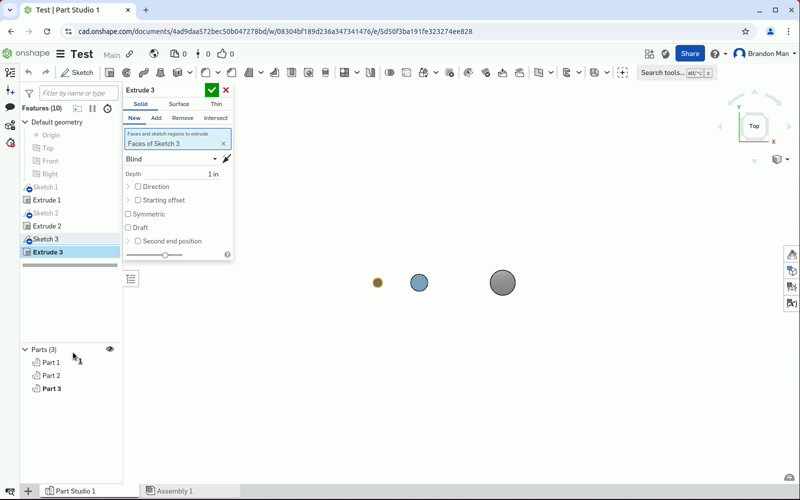
mouse_move(143, 106)
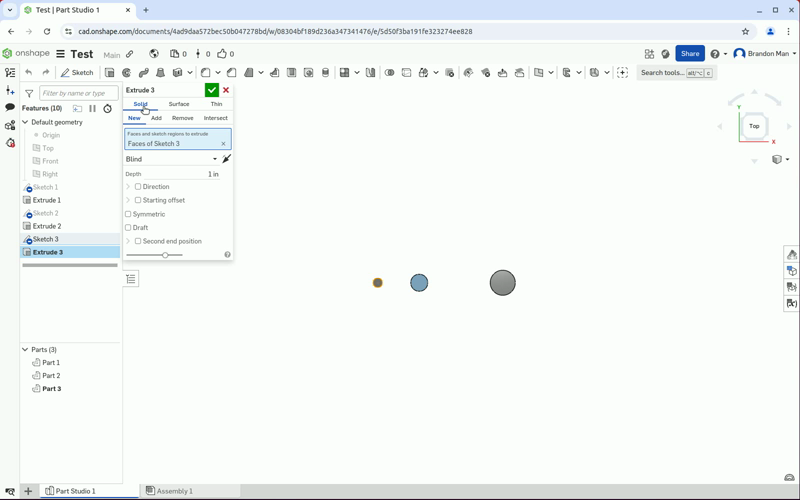
click(143, 106)
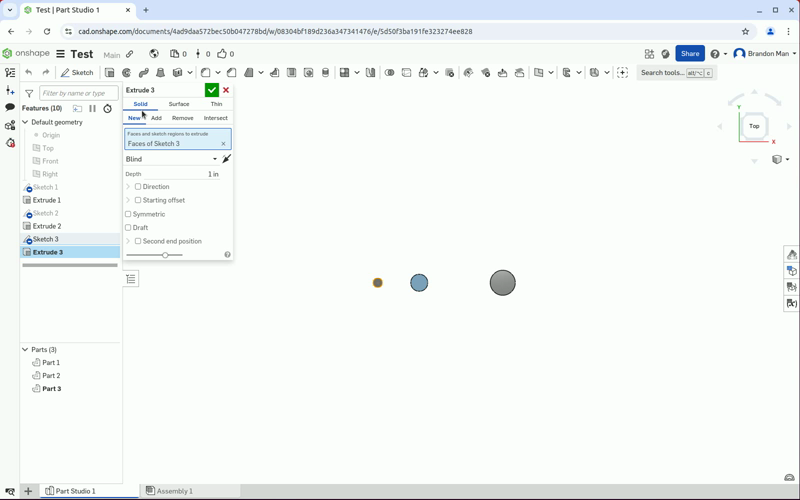
mouse_move(137, 120)
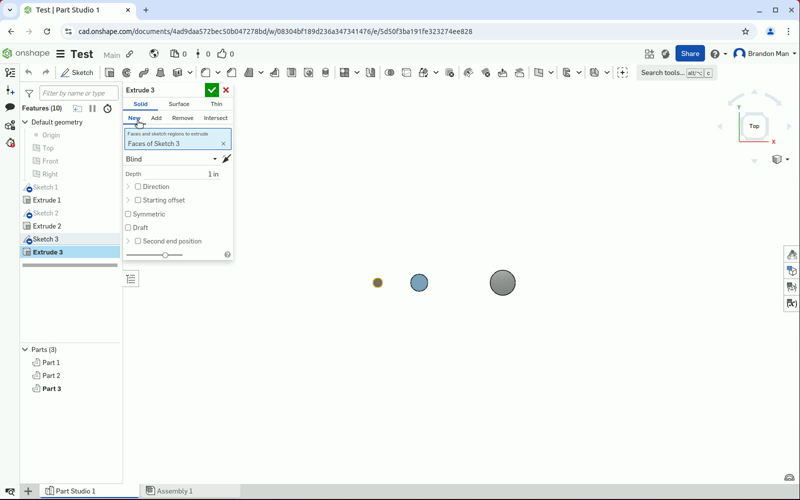
click(137, 120)
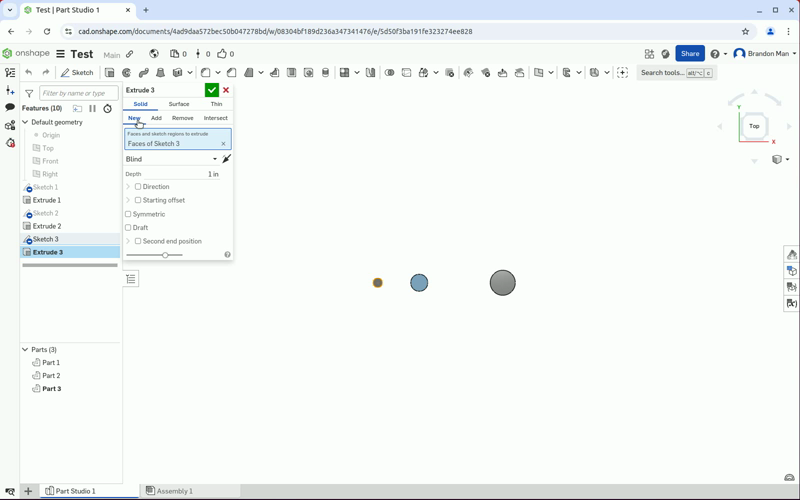
key(tab, 4)
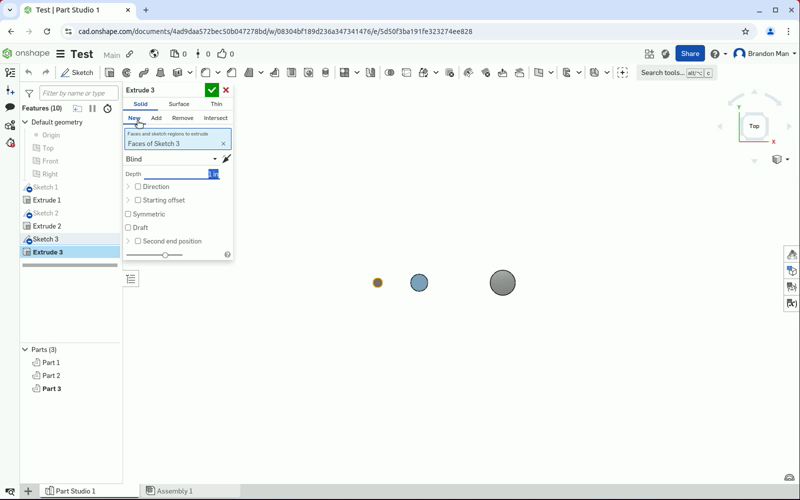
text(12.758)
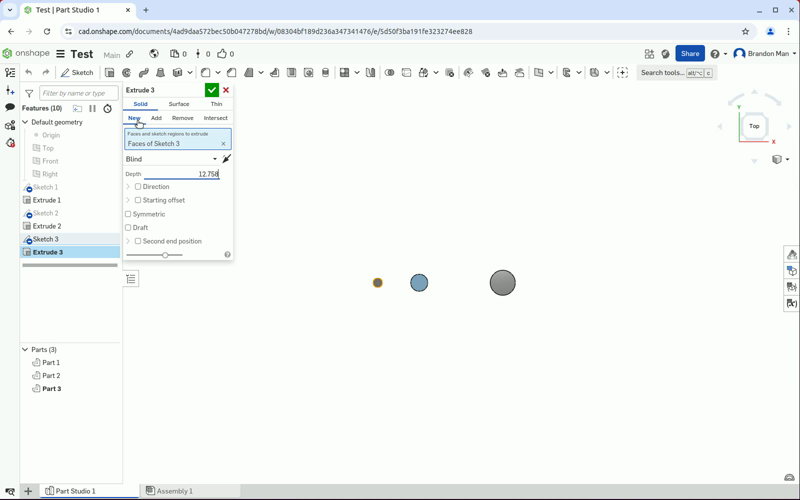
key(enter)
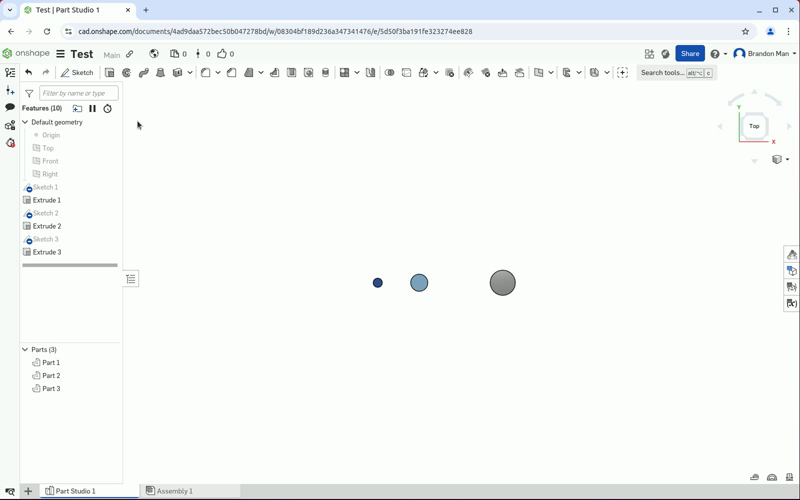
key(shift+h)
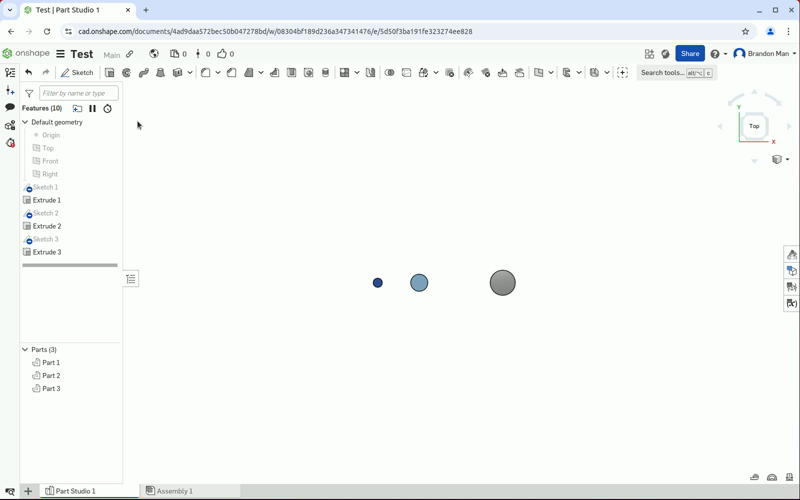
key(shift+h)
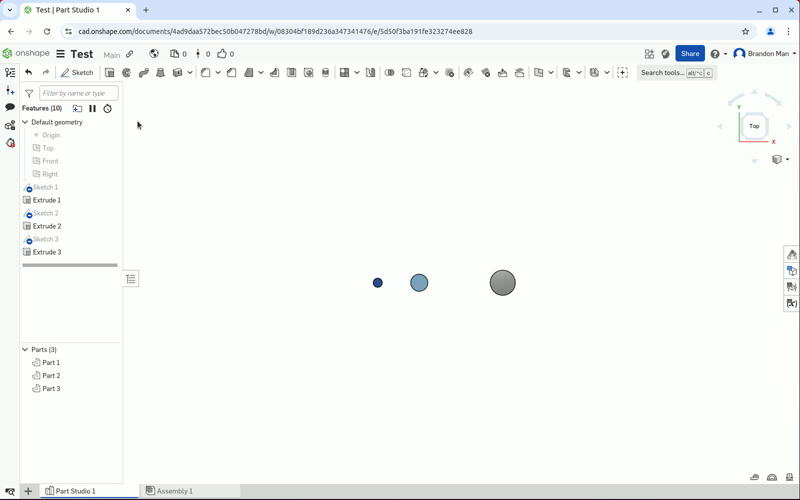
mouse_move(73, 189)
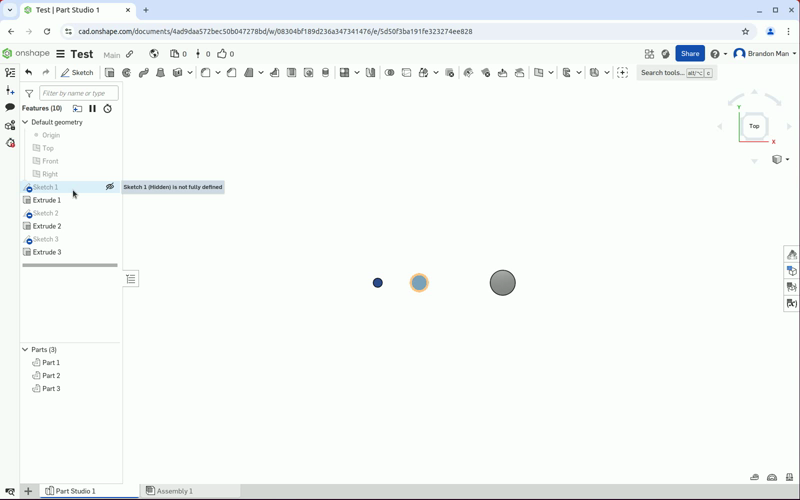
click(73, 189)
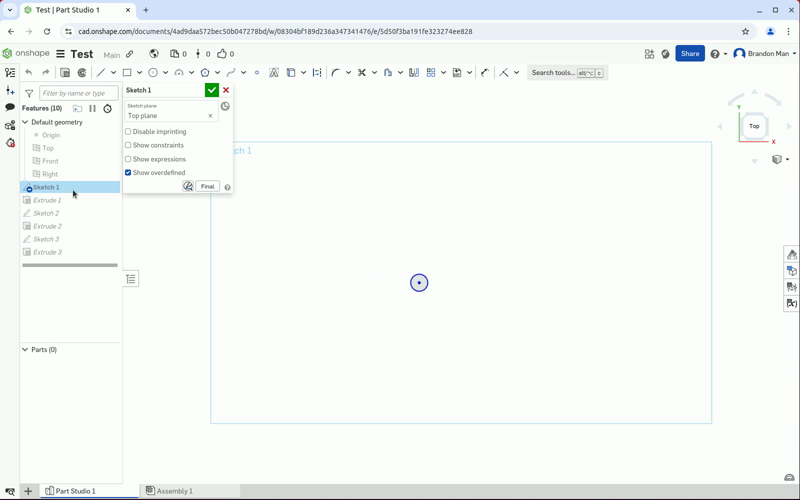
mouse_move(229, 92)
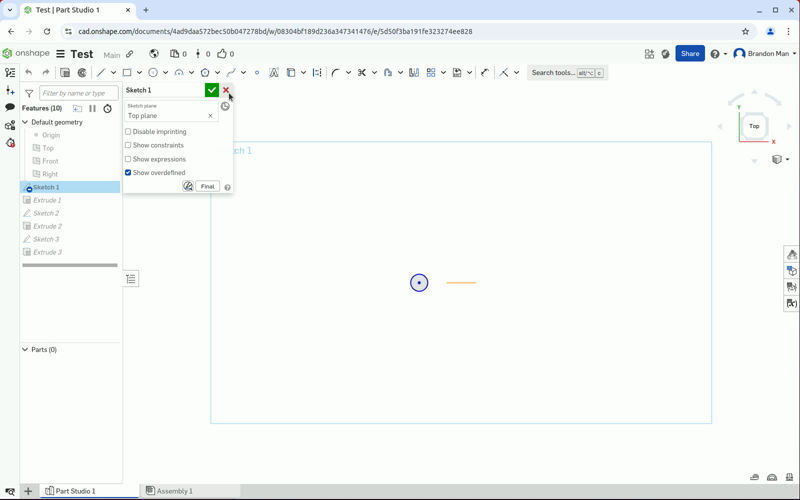
click(229, 92)
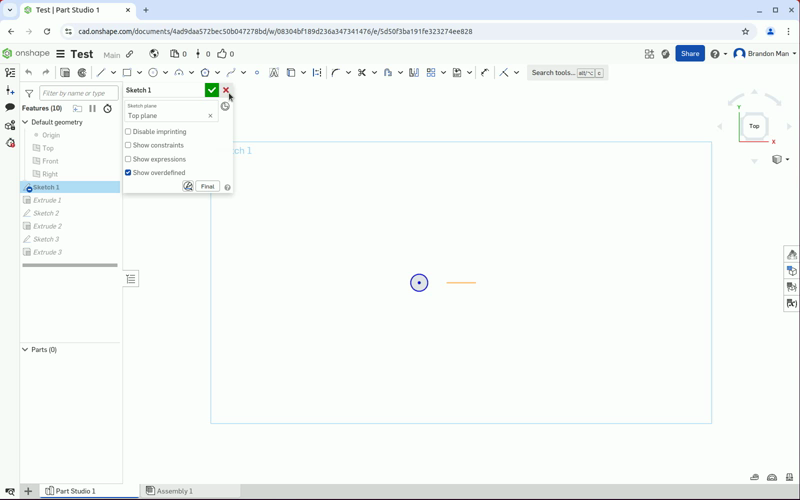
key(shift+s)
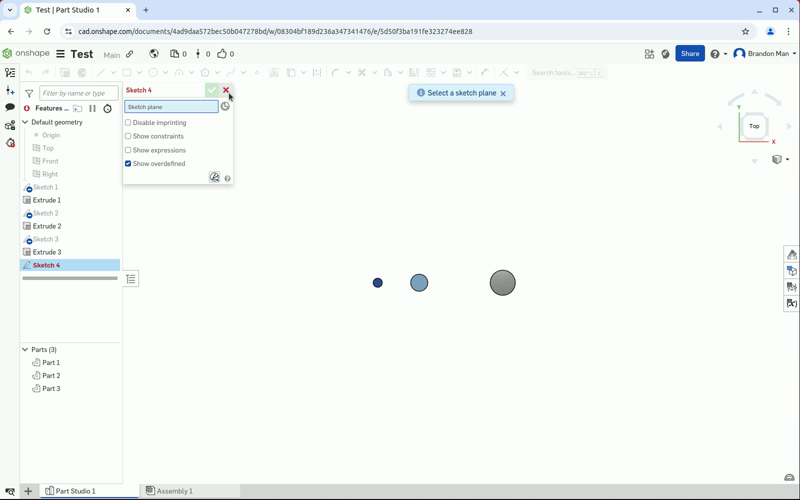
mouse_move(73, 150)
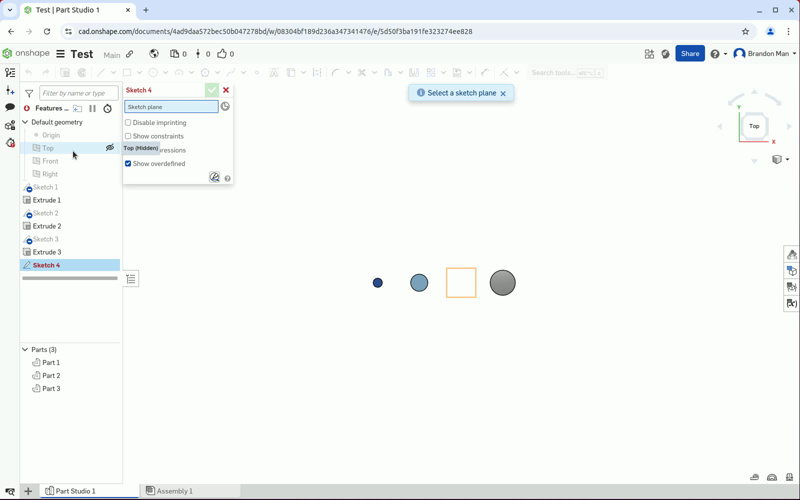
click(73, 150)
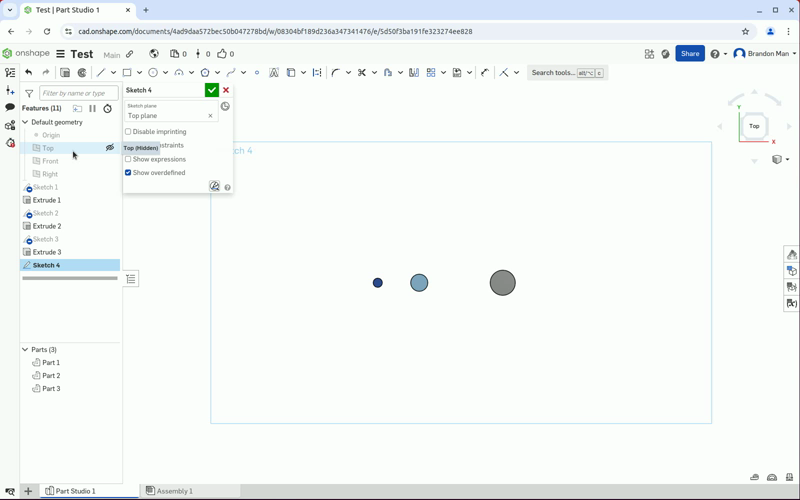
mouse_move(73, 352)
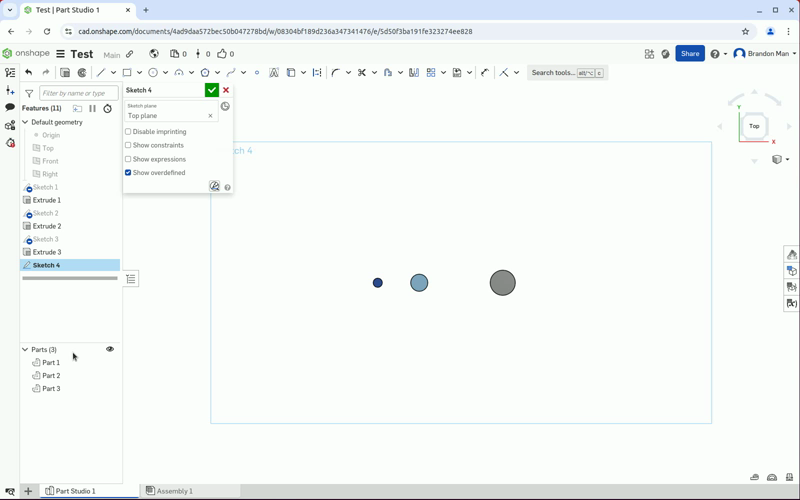
key(y)
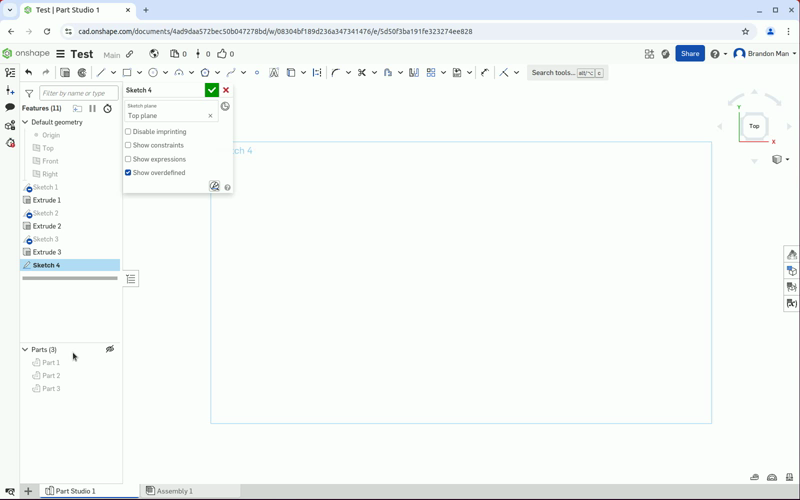
key(c)
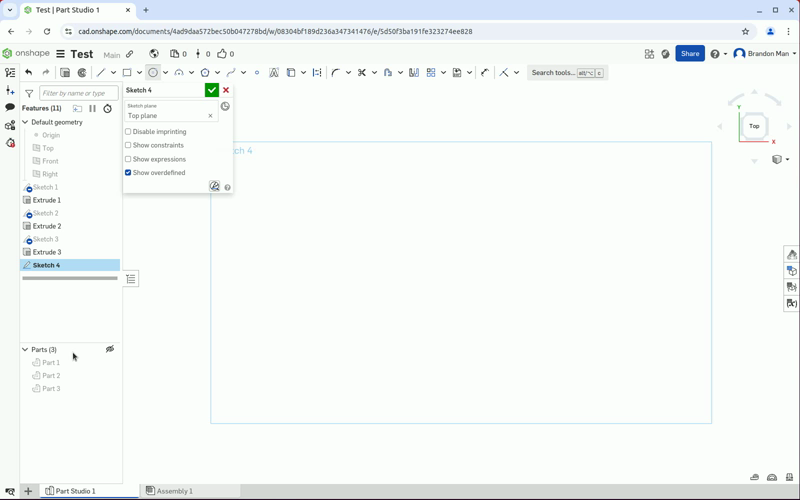
key_down(shift)
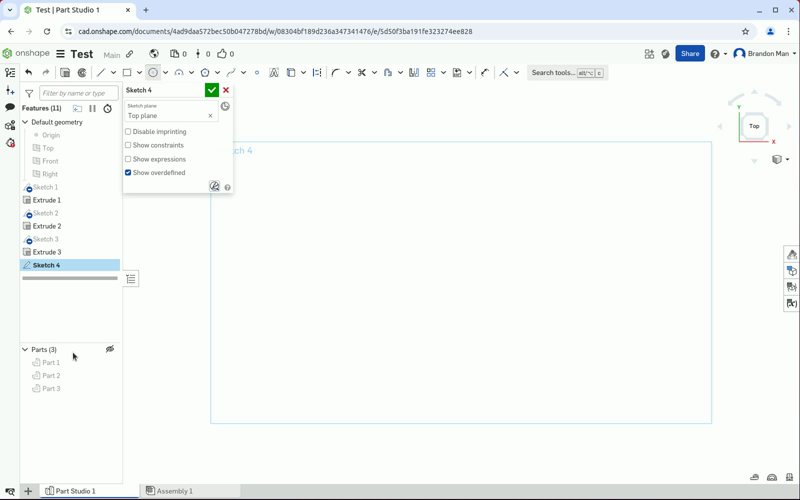
mouse_move(544, 282)
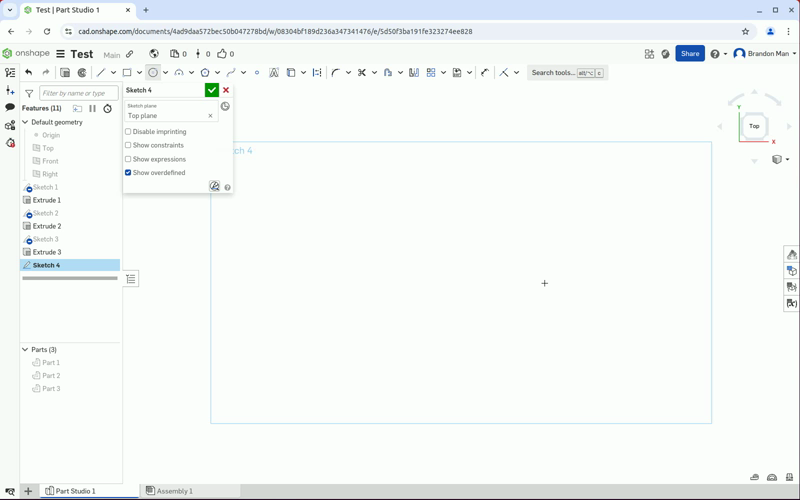
click(544, 282)
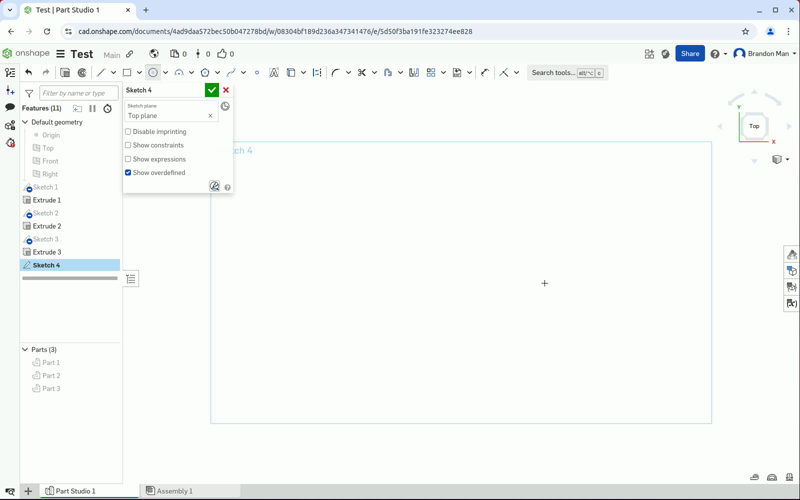
key_up(shift)
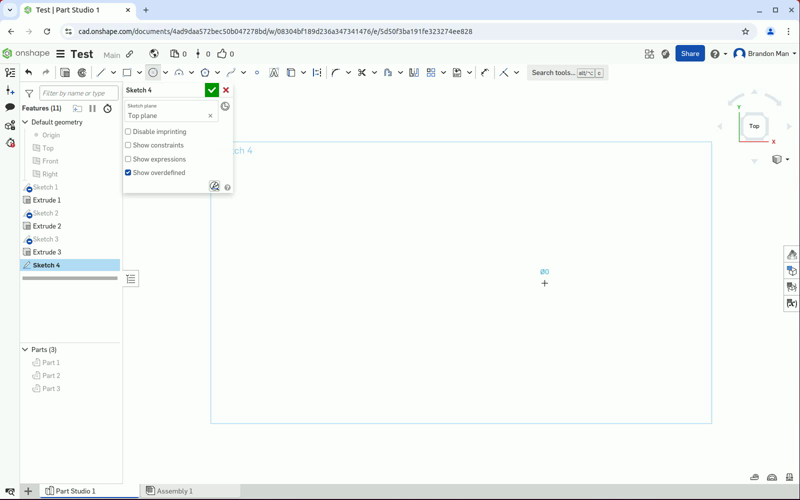
mouse_move(565, 282)
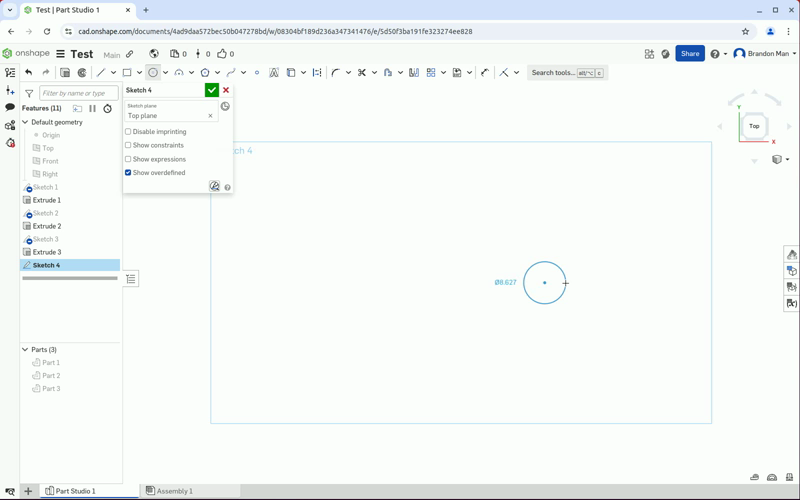
click(565, 282)
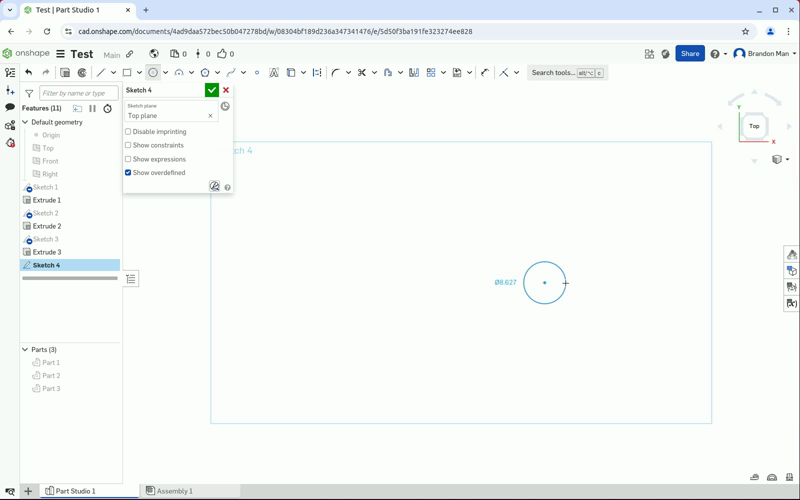
key(esc)
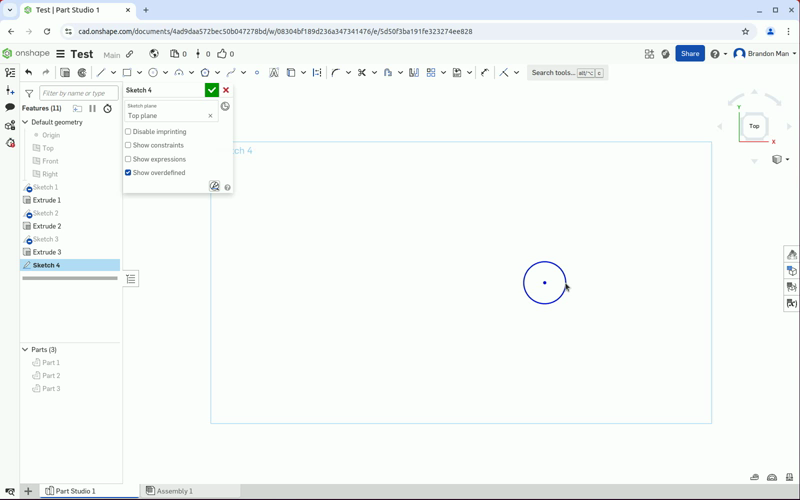
mouse_move(541, 266)
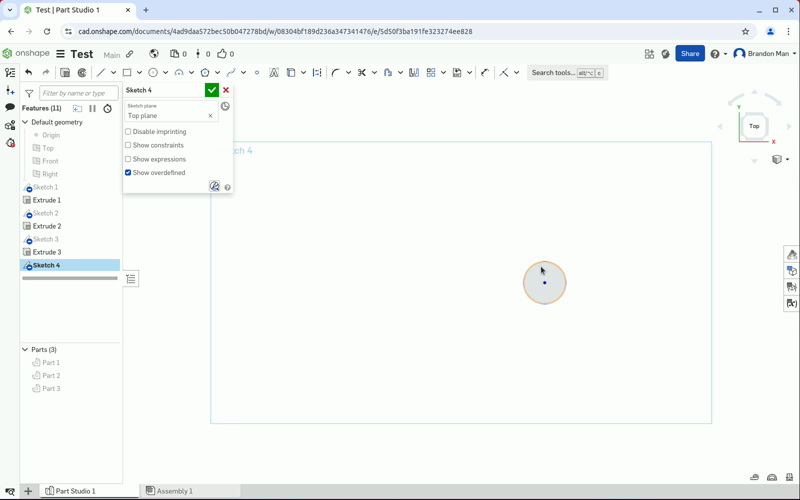
scroll(6)
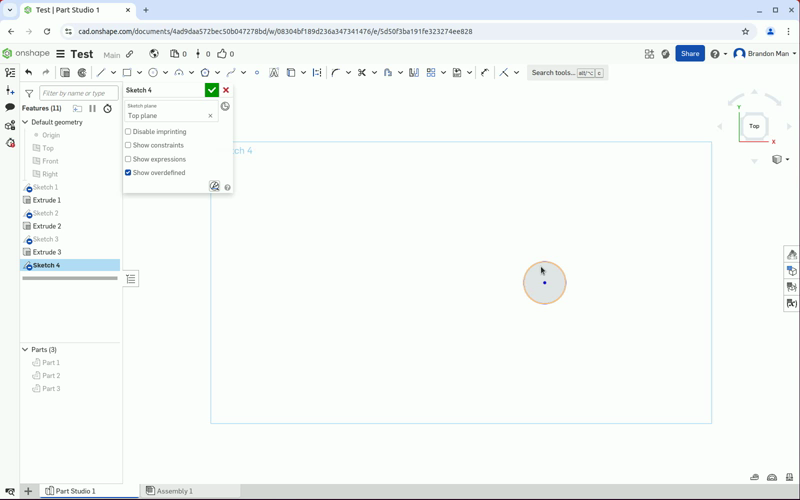
scroll(6)
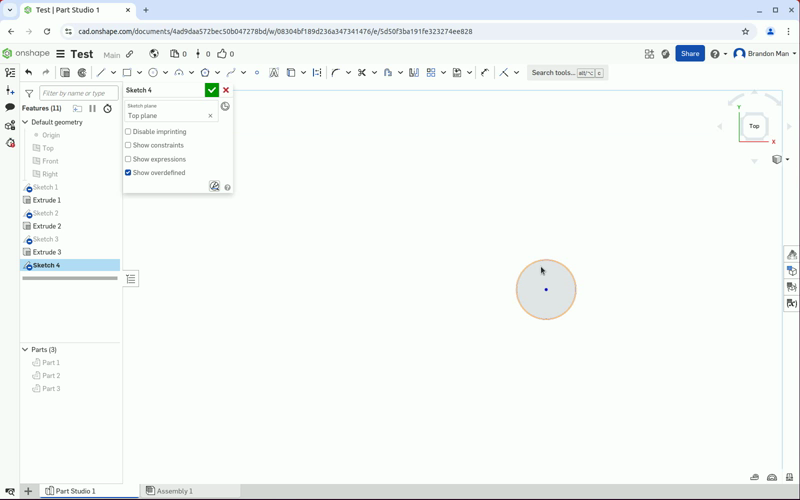
scroll(6)
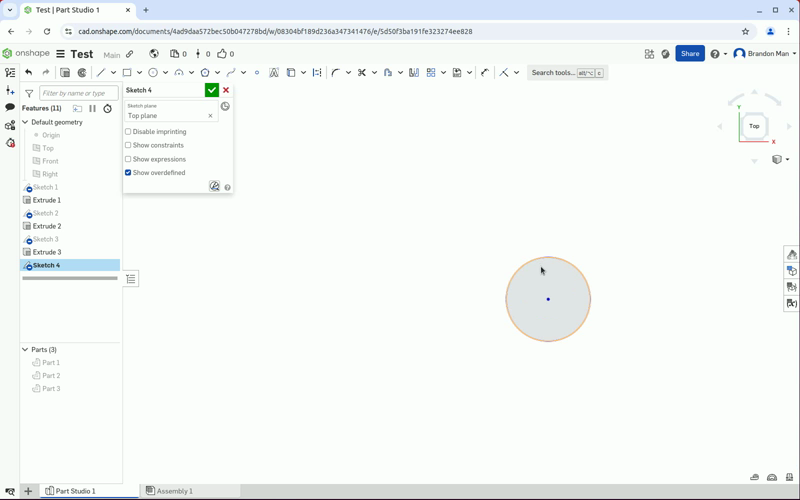
scroll(6)
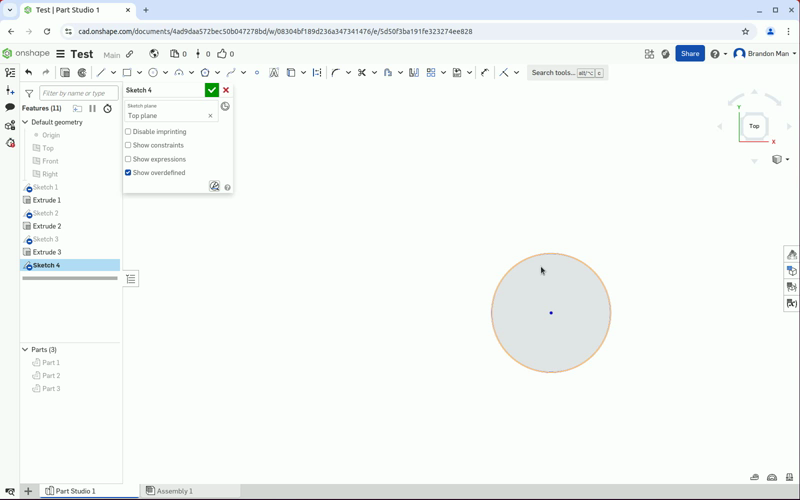
scroll(6)
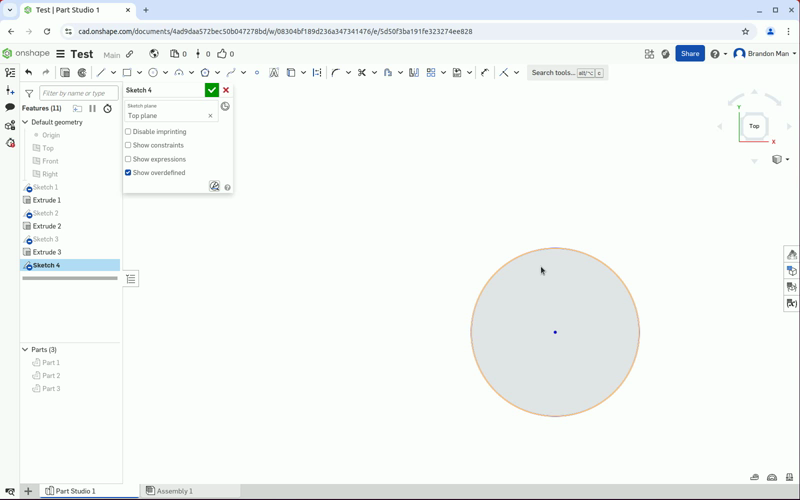
scroll(6)
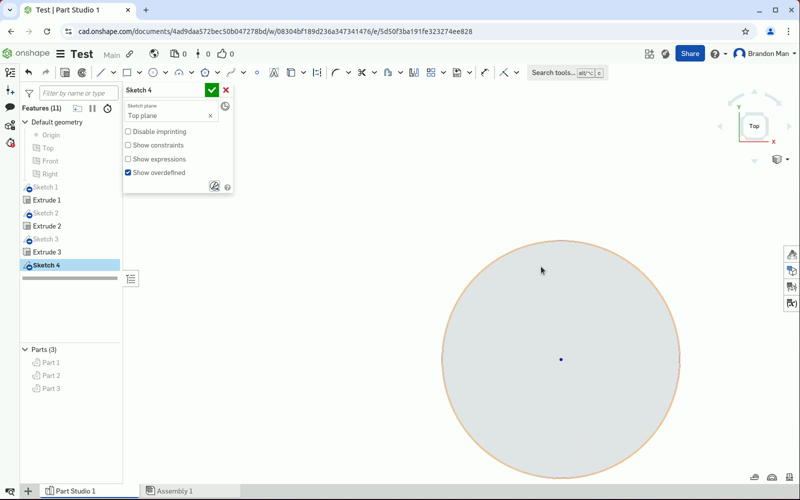
scroll(6)
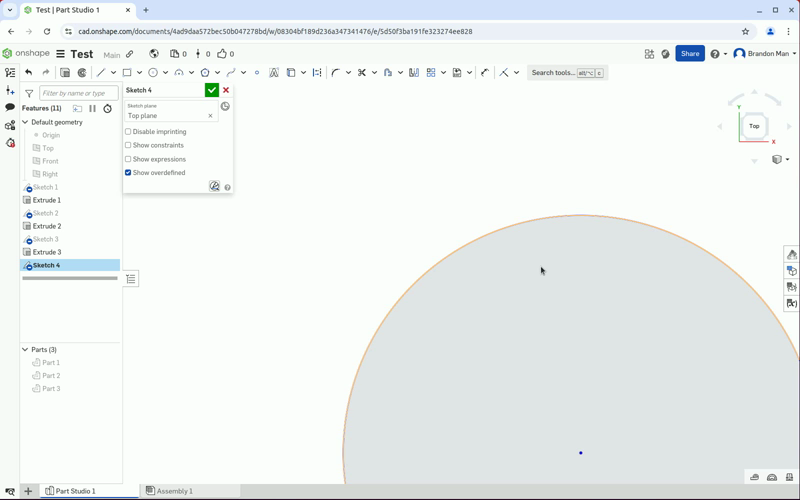
click(541, 266)
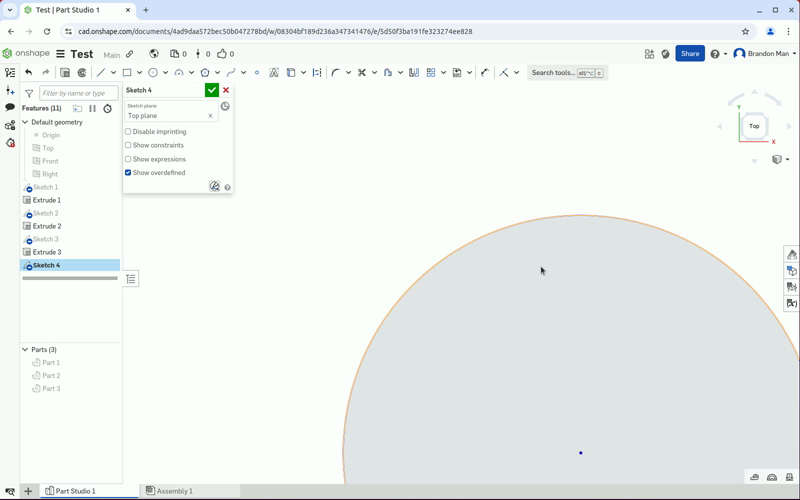
scroll(-6)
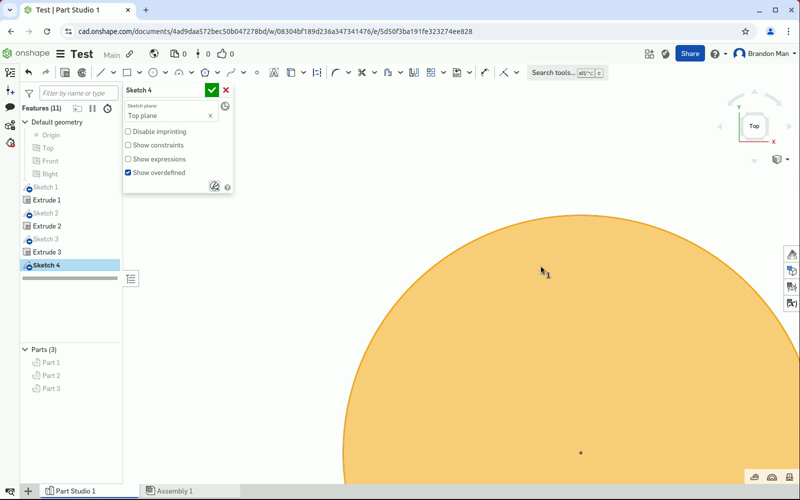
scroll(-6)
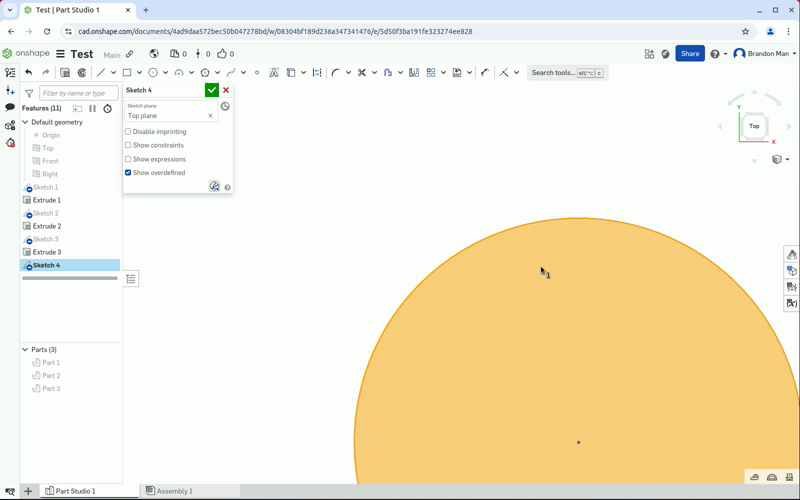
scroll(-6)
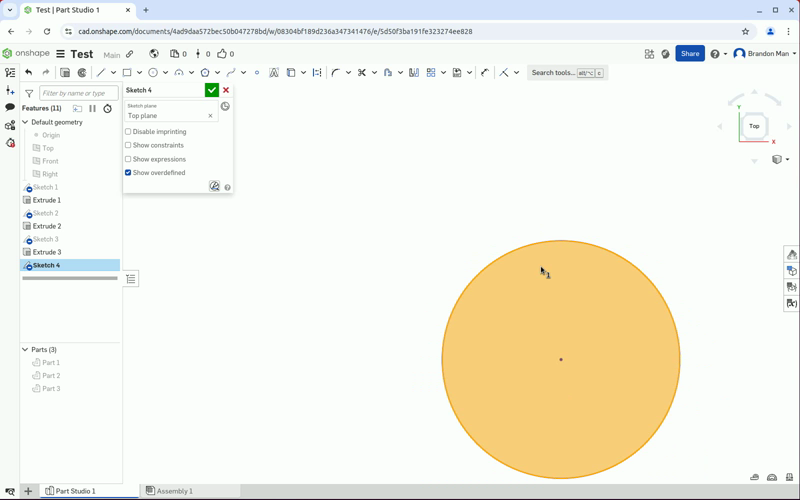
scroll(-6)
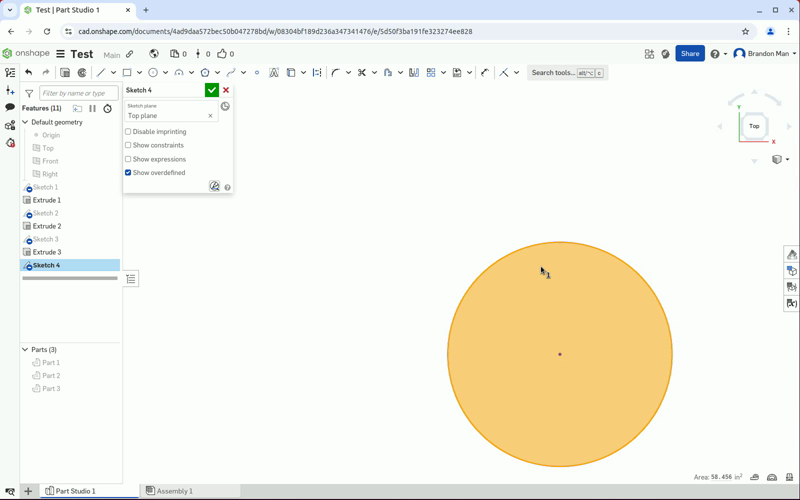
scroll(-6)
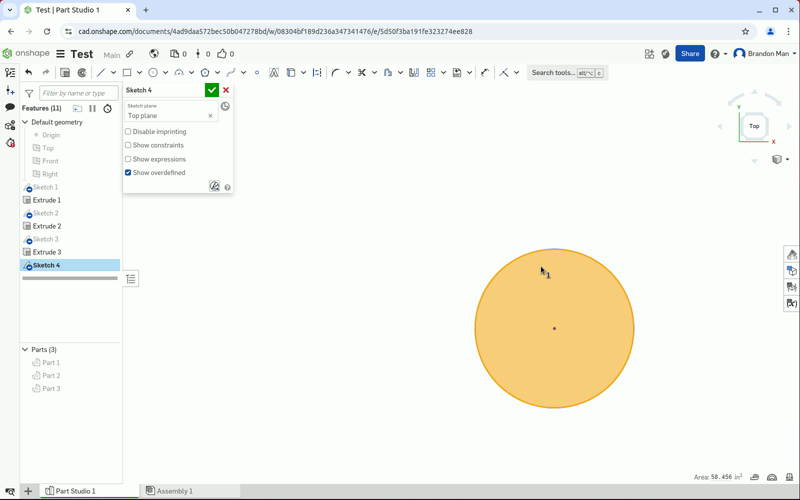
scroll(-6)
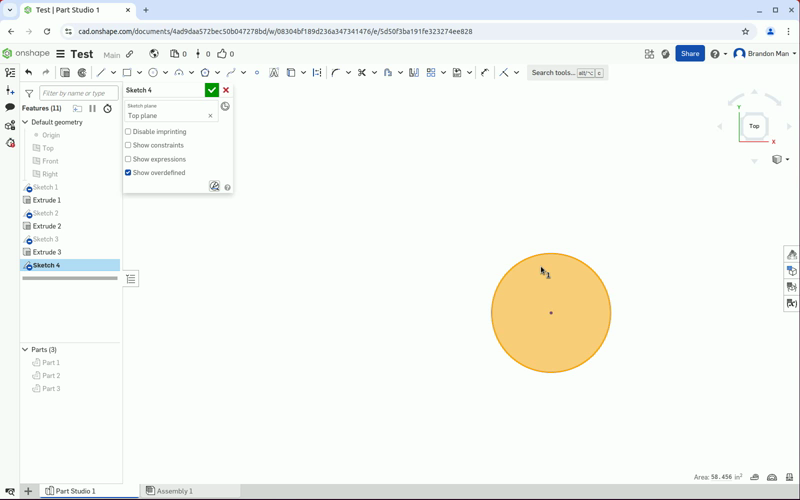
scroll(-6)
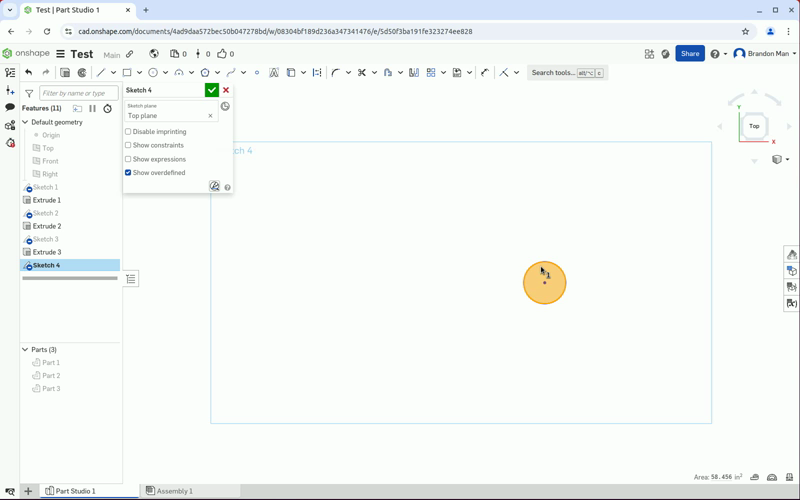
mouse_move(73, 352)
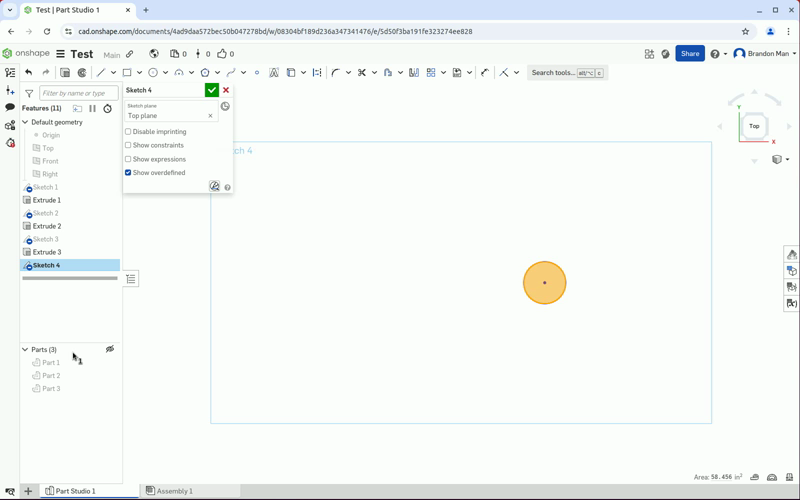
key(shift+y)
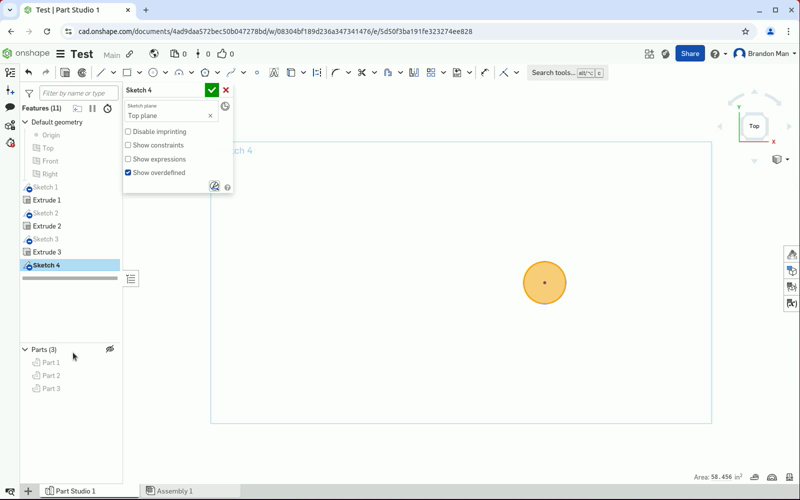
key(shift+e)
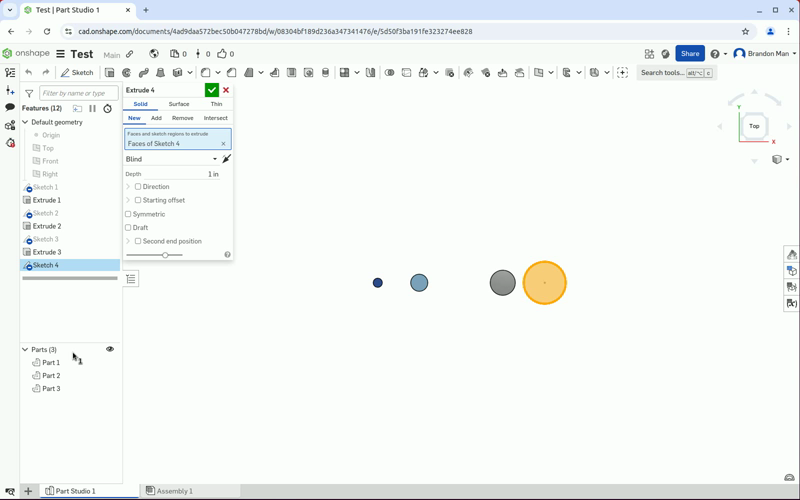
mouse_move(143, 106)
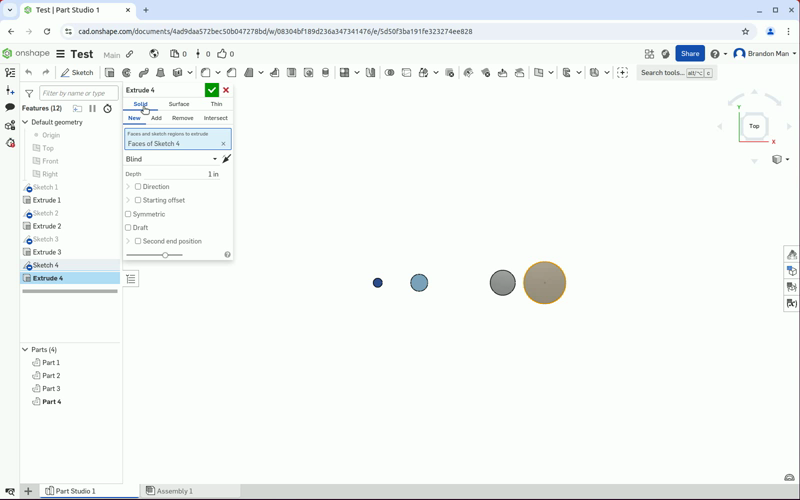
click(143, 106)
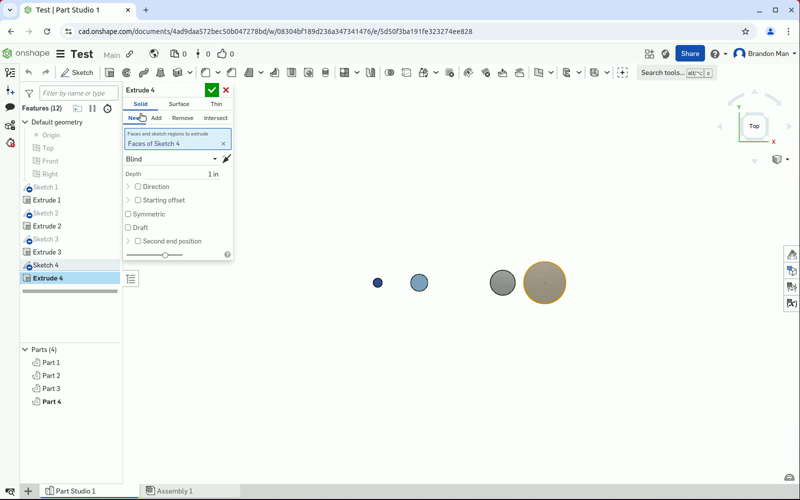
mouse_move(137, 120)
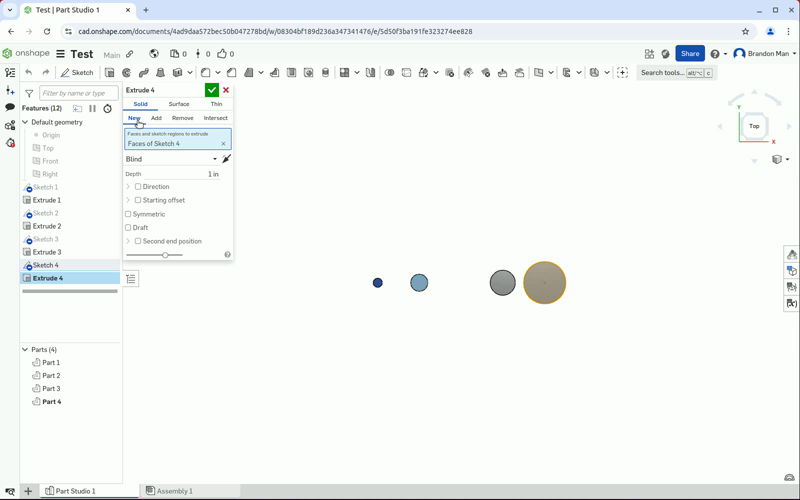
click(137, 120)
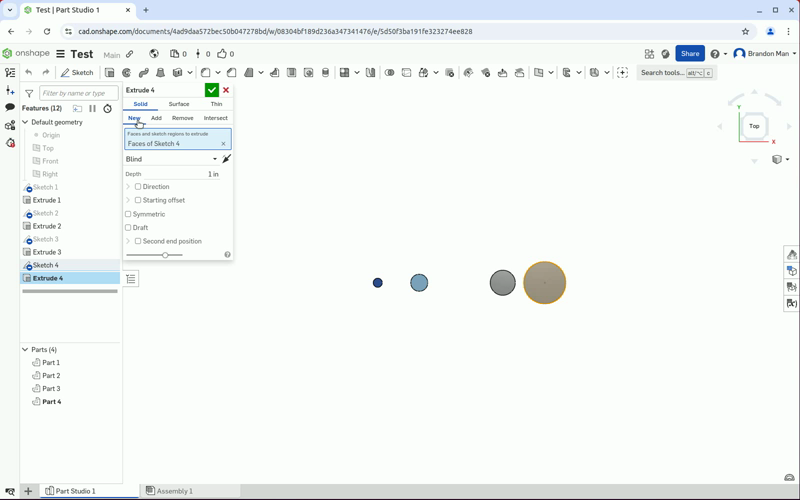
key(tab, 4)
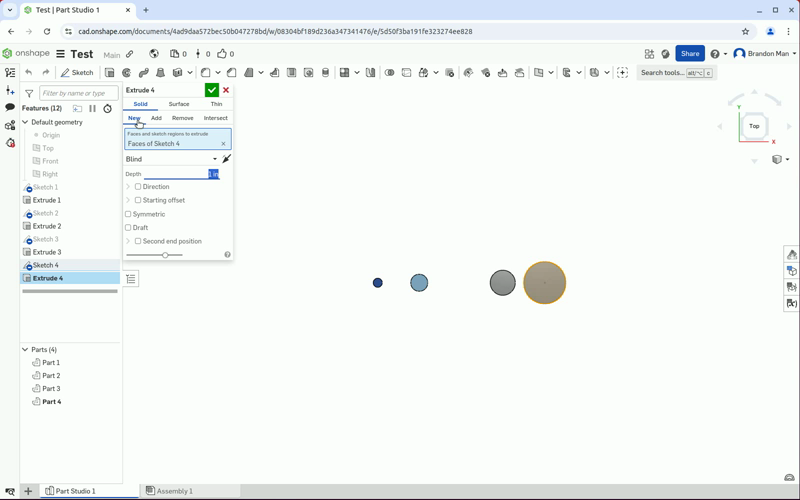
text(12.758)
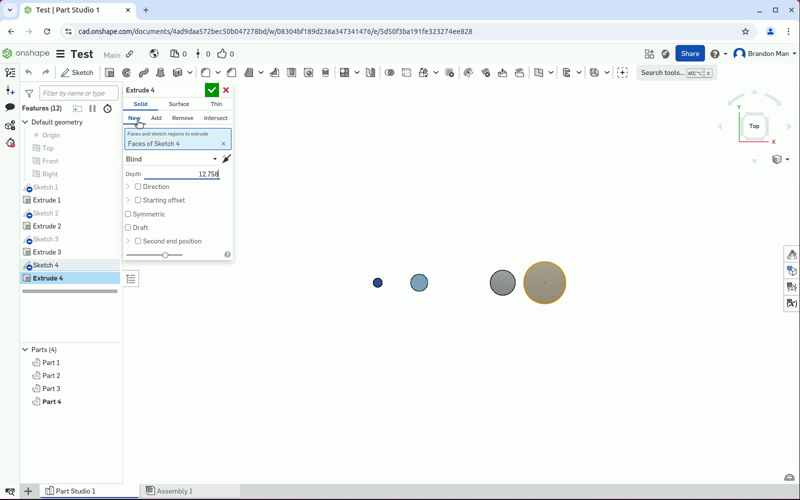
key(enter)
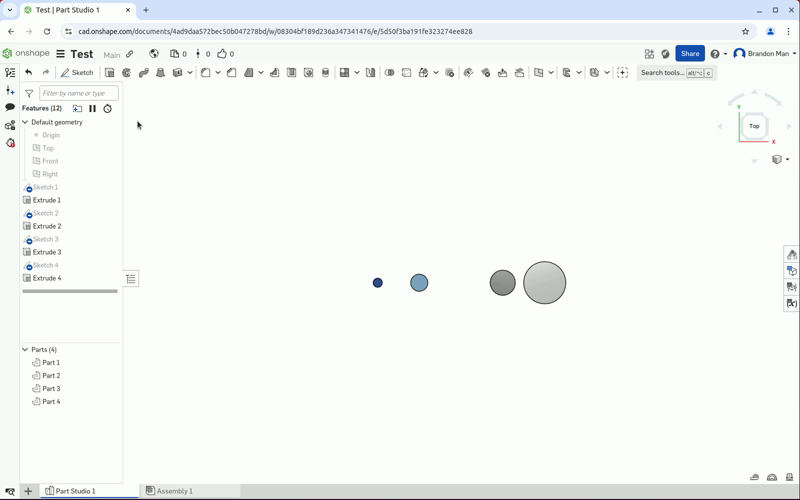
key(shift+h)
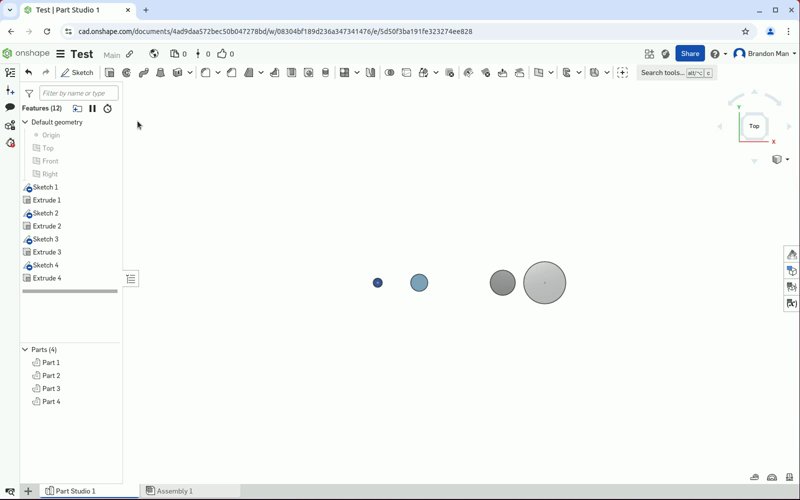
key(shift+h)
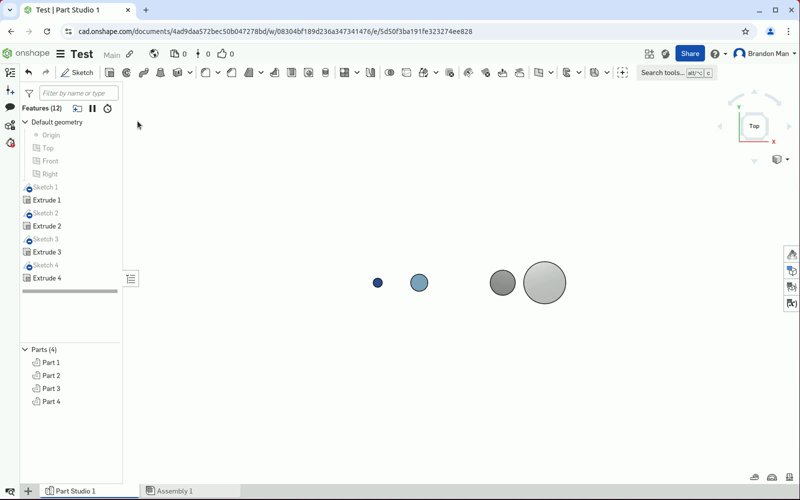
mouse_move(73, 189)
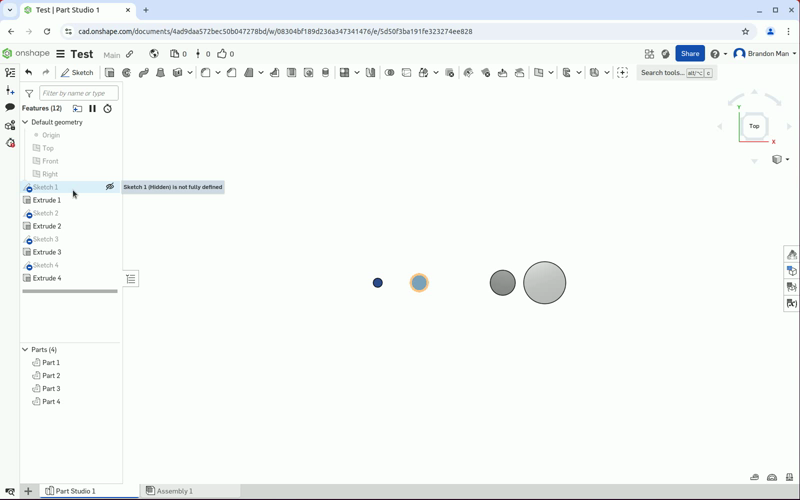
click(73, 189)
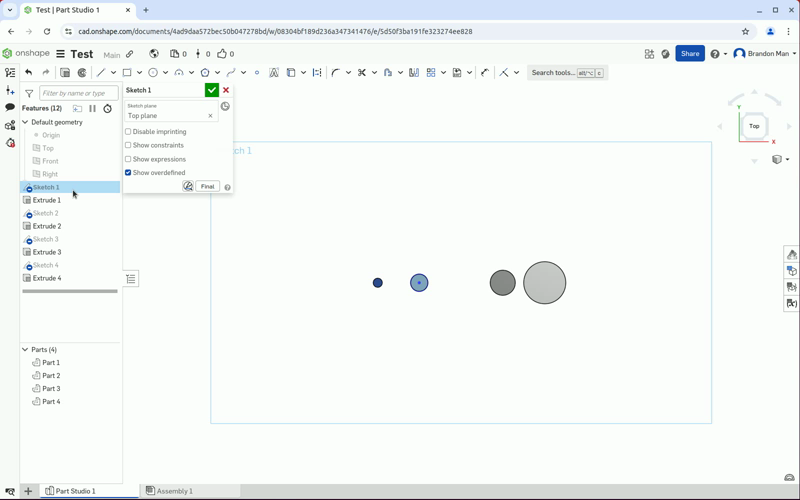
mouse_move(229, 92)
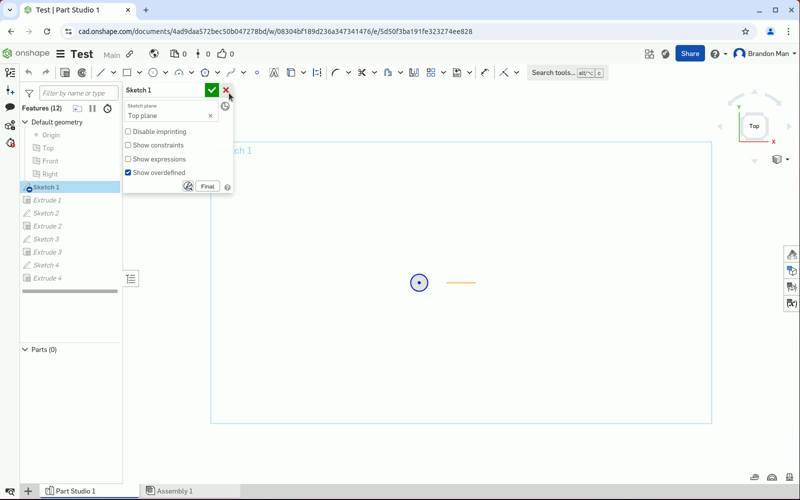
click(229, 92)
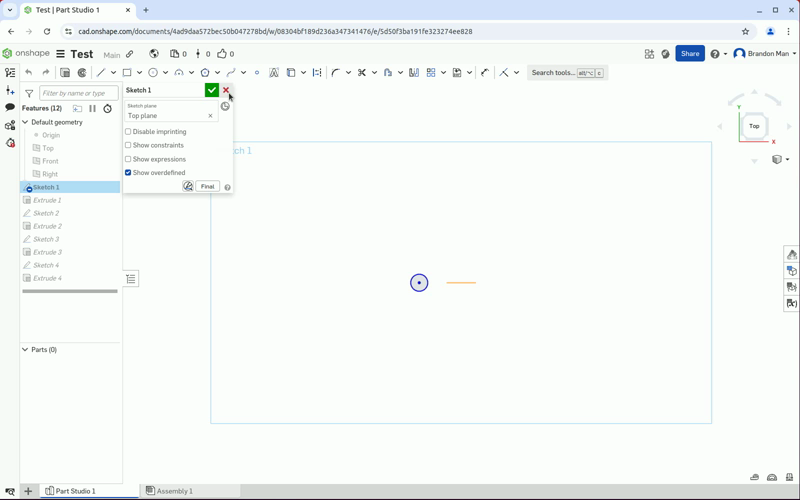
key(shift+s)
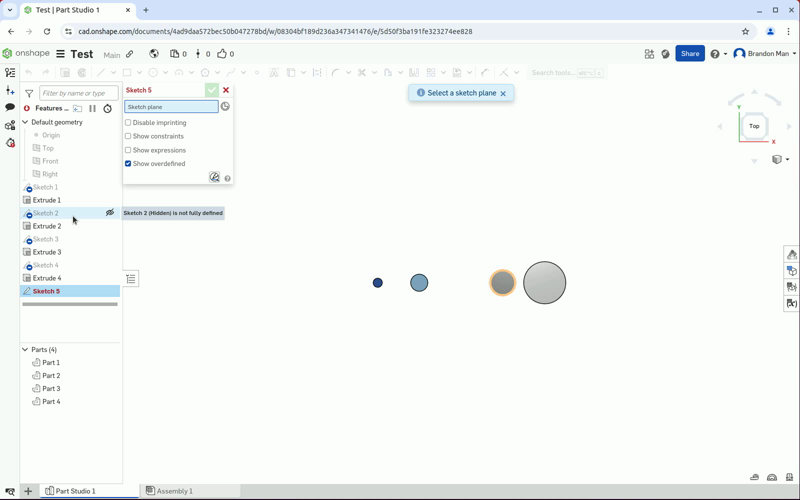
scroll(3)
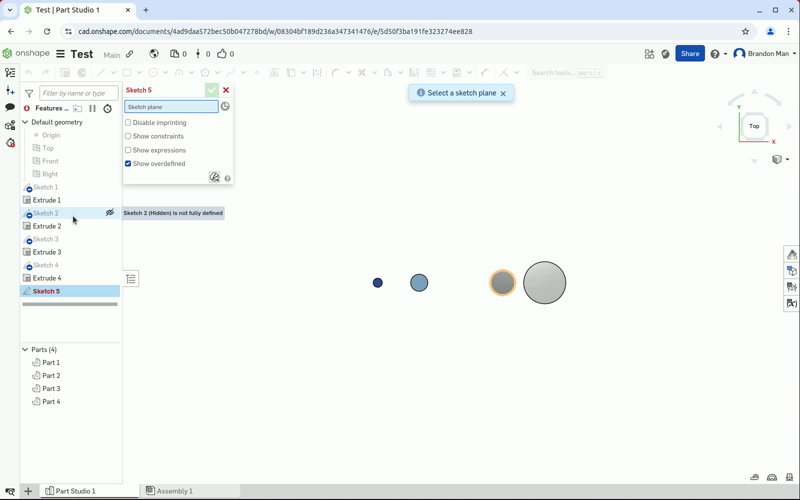
mouse_move(73, 150)
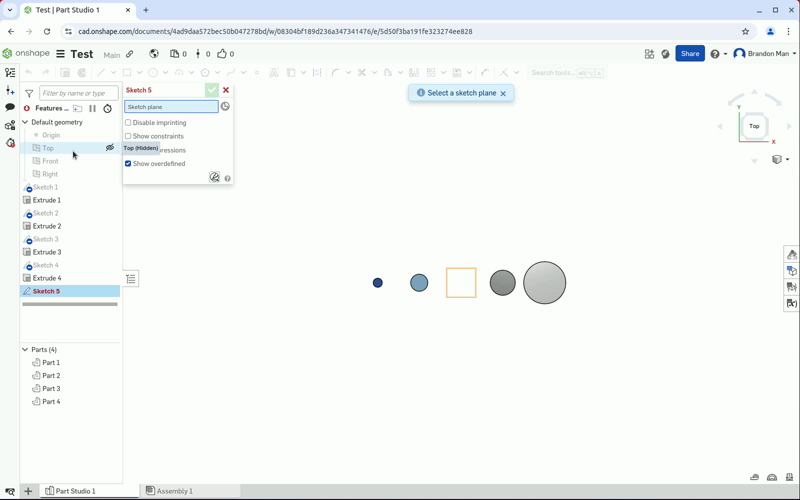
click(73, 150)
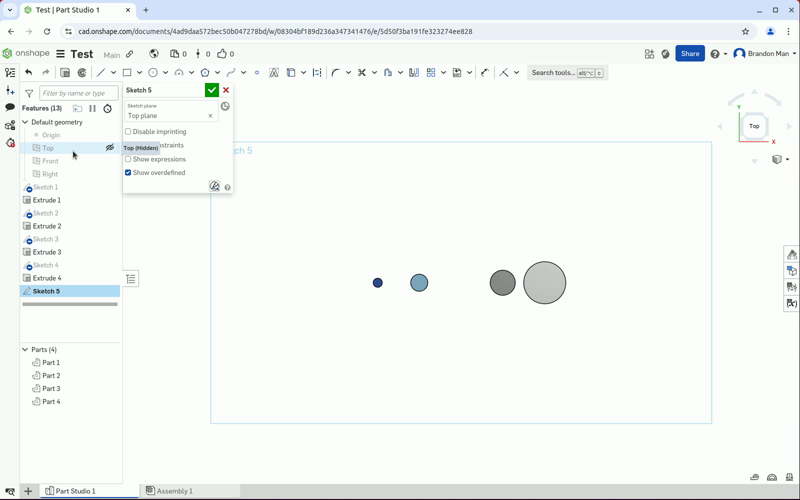
mouse_move(73, 352)
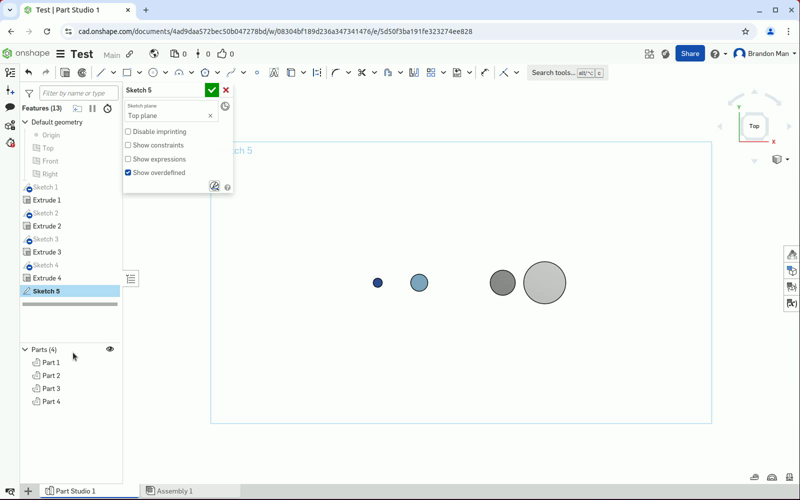
key(y)
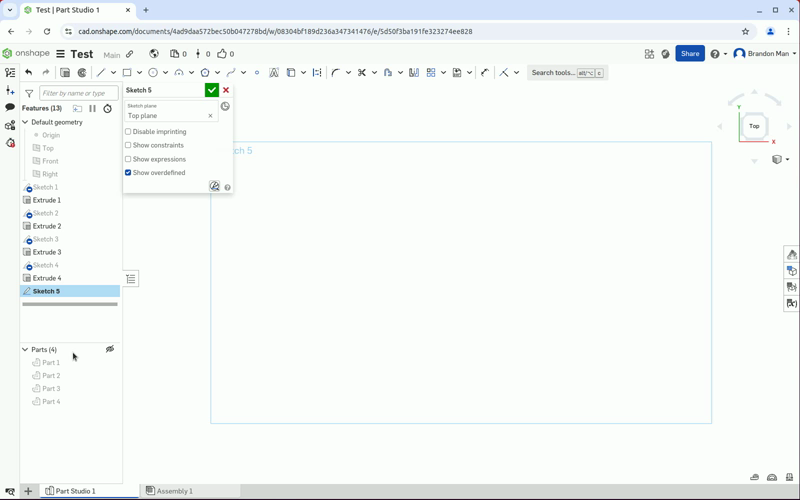
key(l)
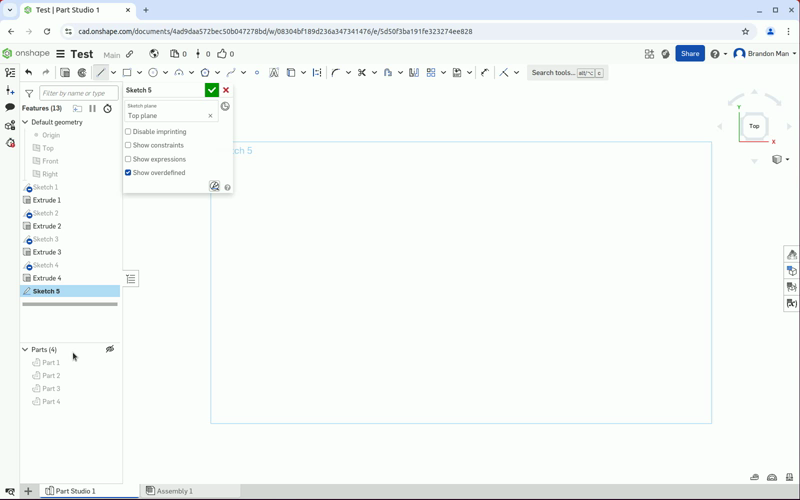
key_down(shift)
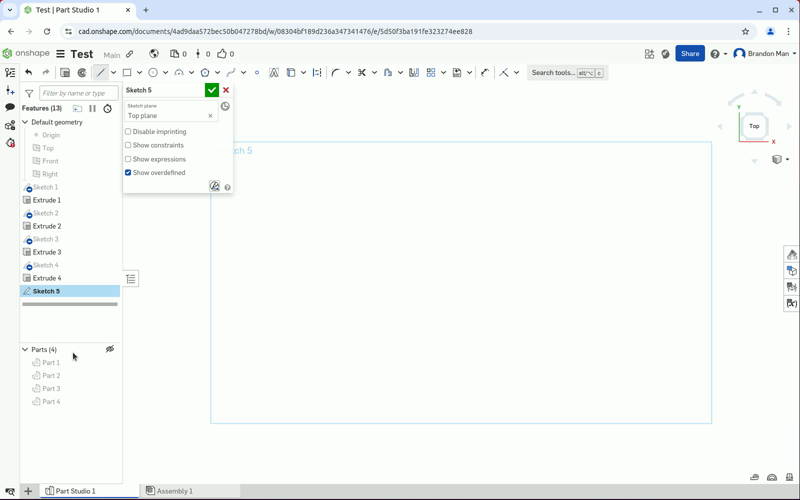
mouse_move(364, 315)
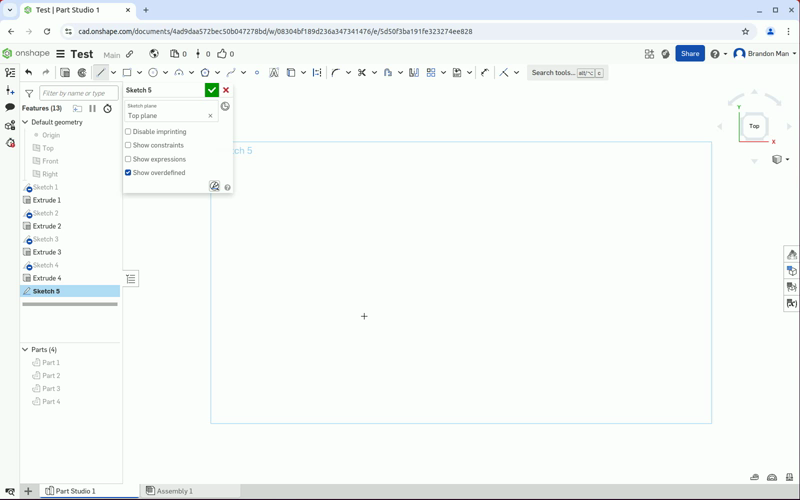
click(364, 315)
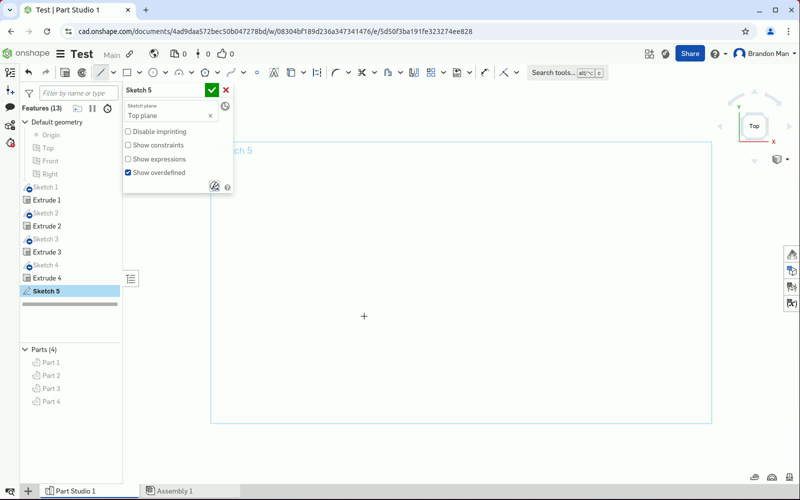
key_up(shift)
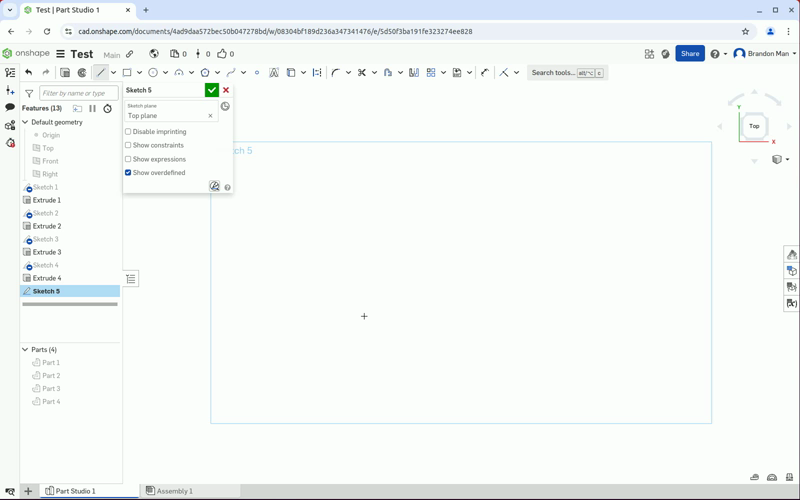
key_down(shift)
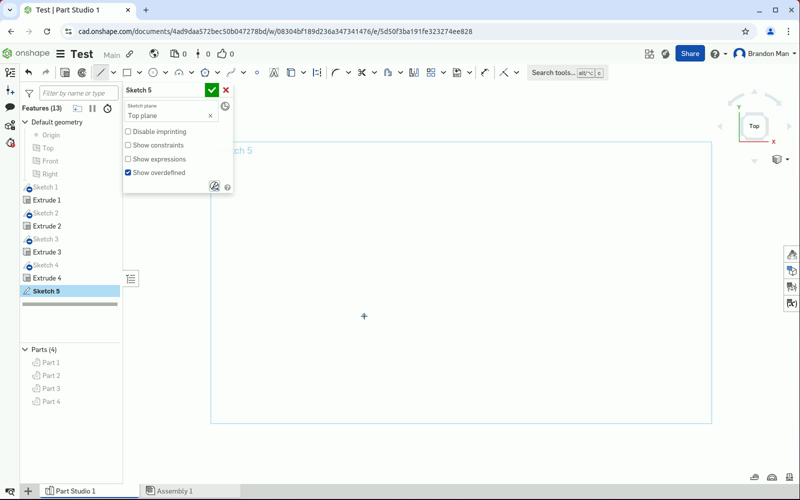
mouse_move(572, 315)
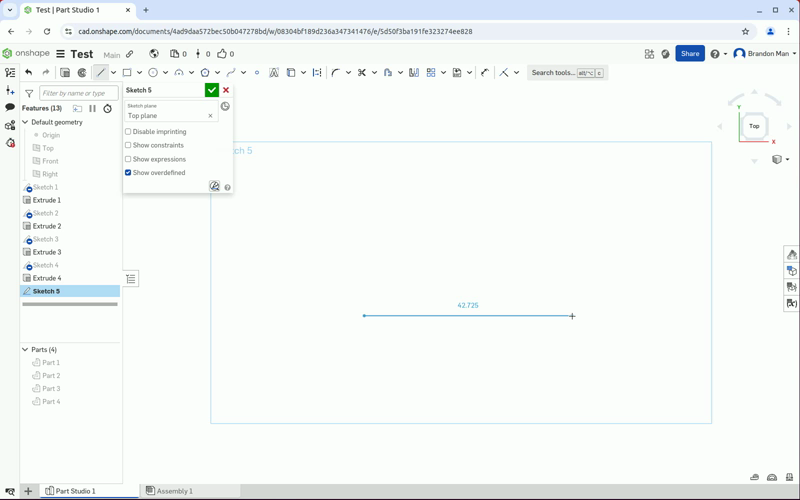
click(572, 315)
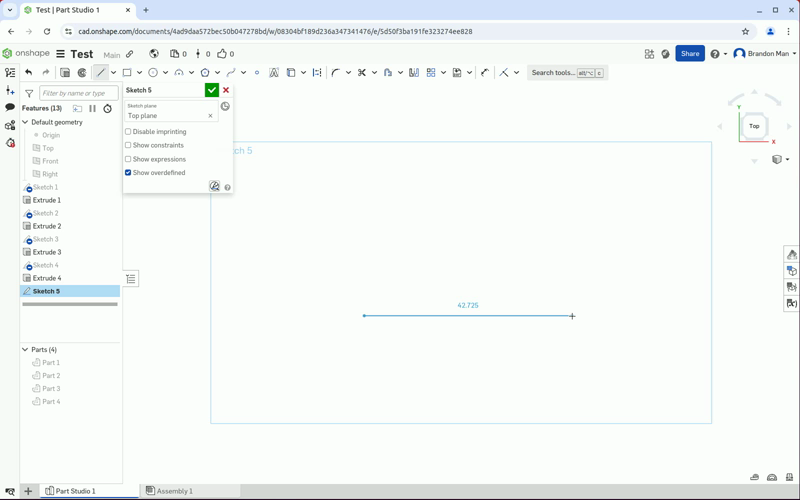
key_up(shift)
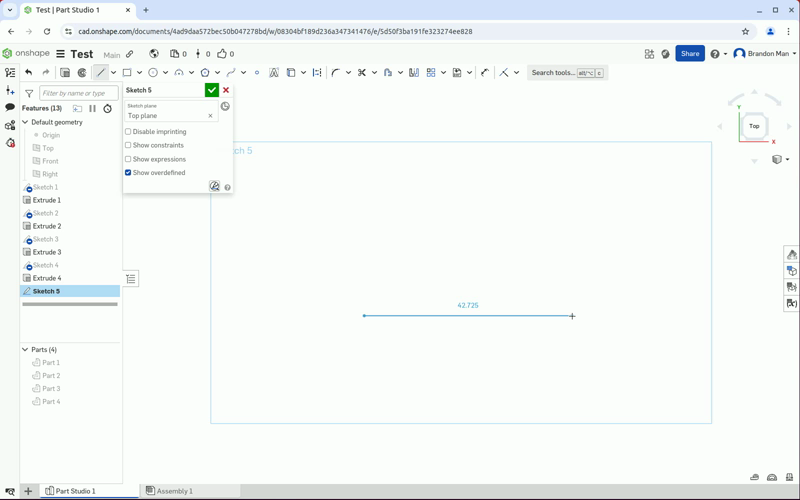
key_down(shift)
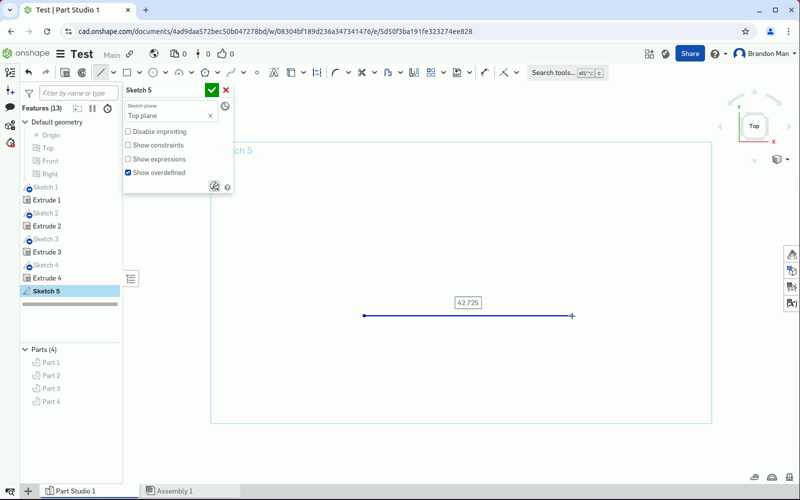
mouse_move(572, 250)
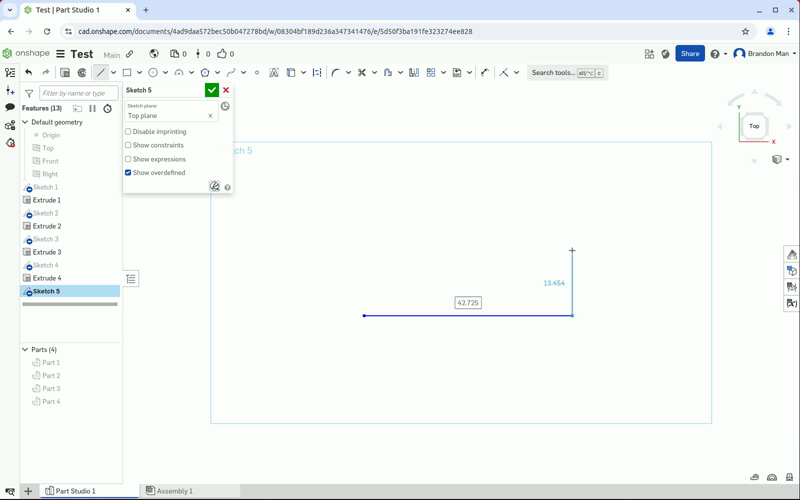
click(572, 250)
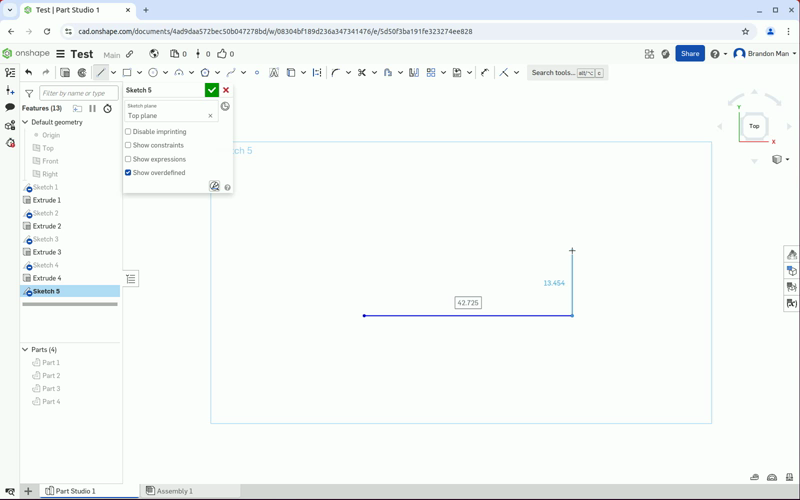
key_up(shift)
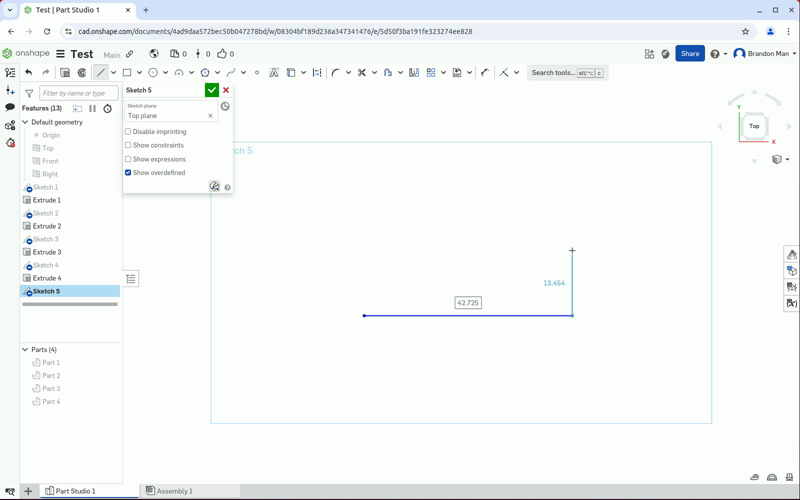
key_down(shift)
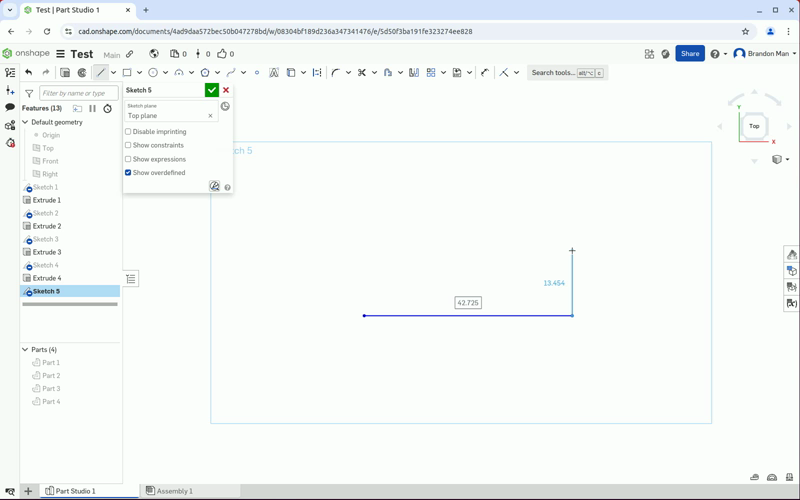
mouse_move(364, 250)
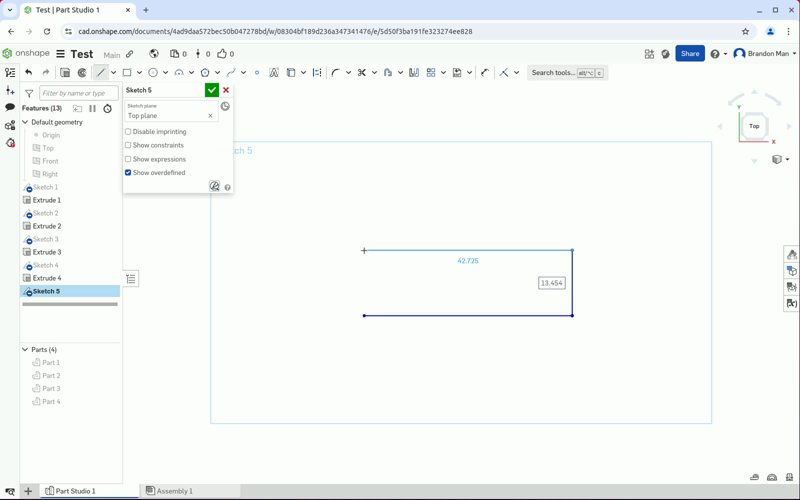
click(364, 250)
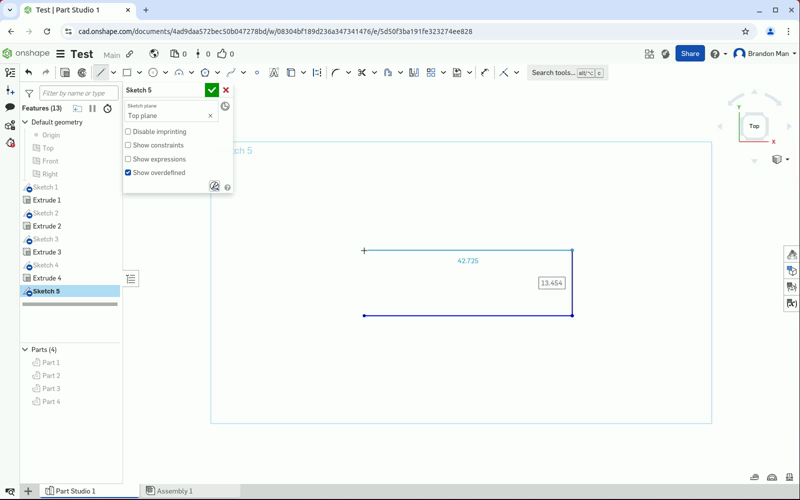
key_up(shift)
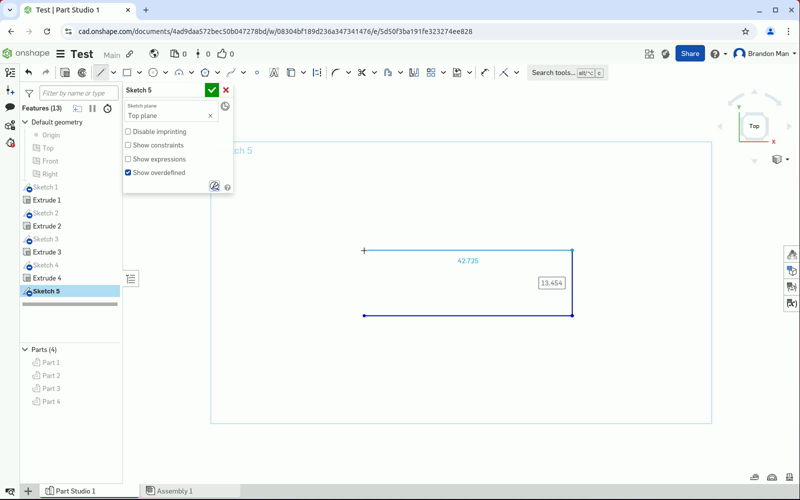
key_down(shift)
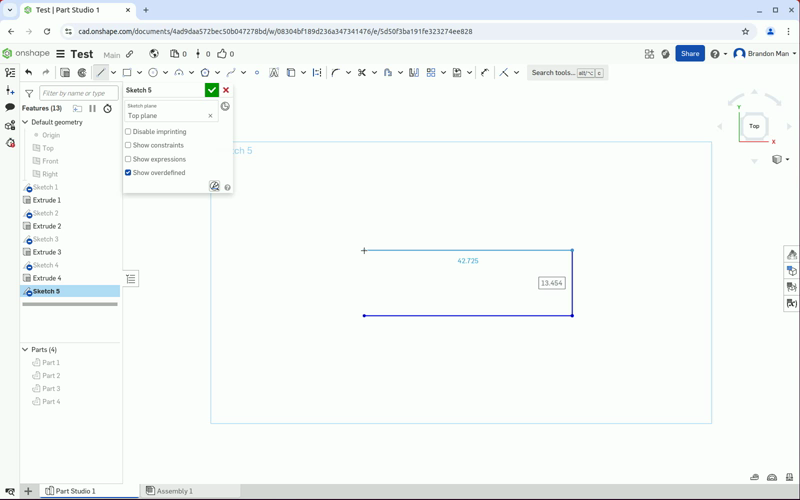
mouse_move(364, 315)
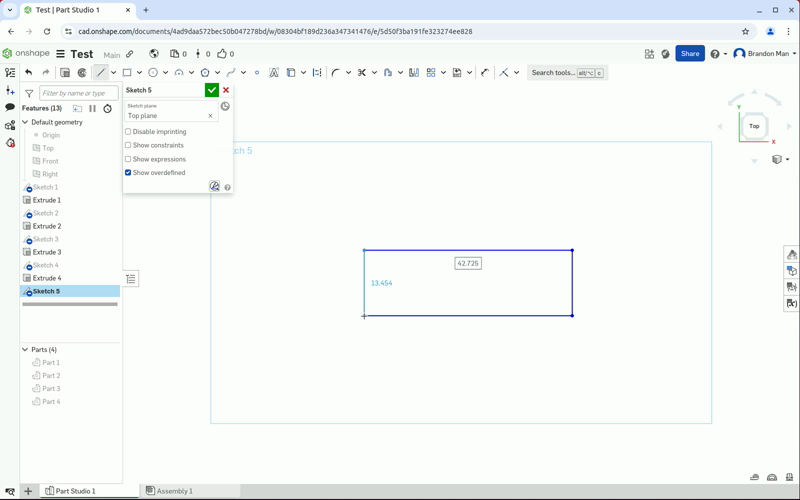
key_up(shift)
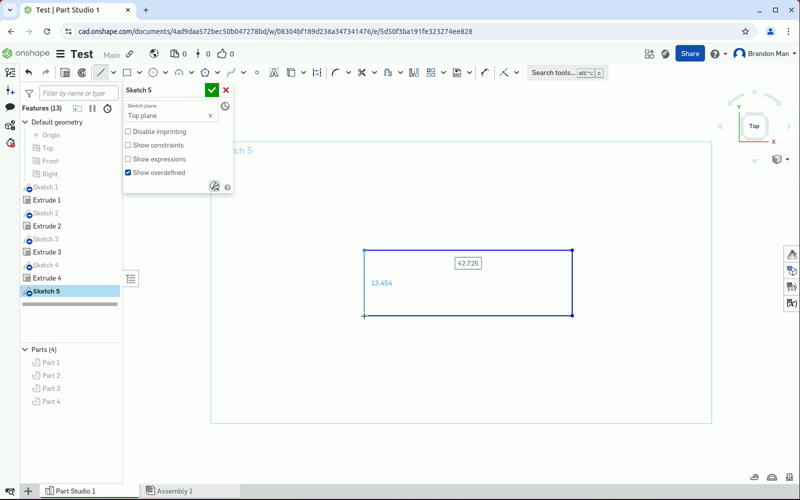
click(364, 315)
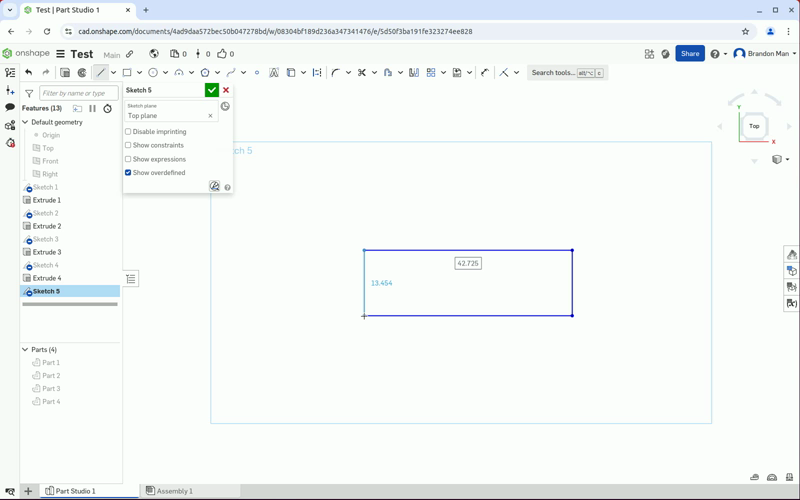
key(esc)
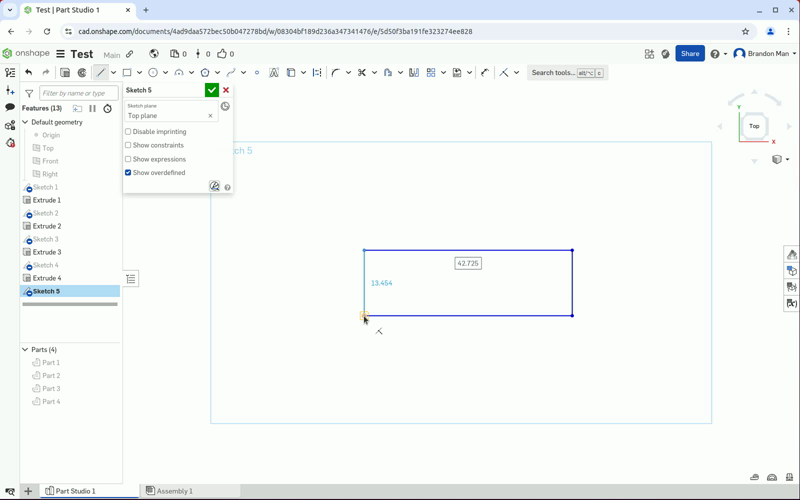
mouse_move(388, 261)
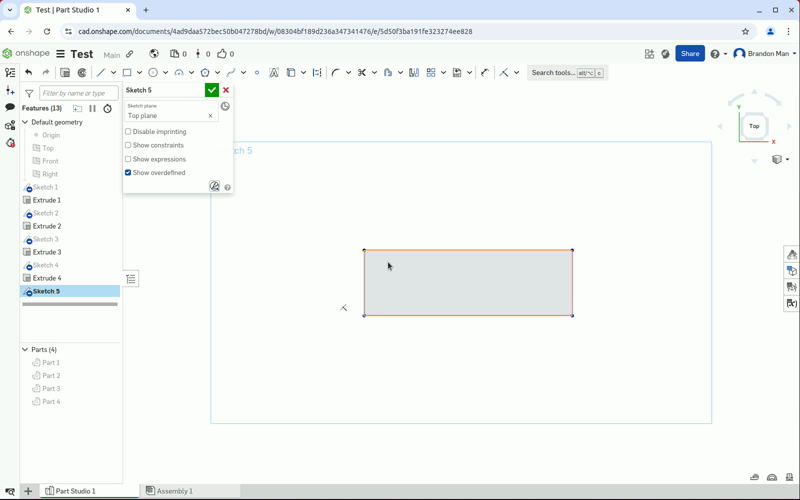
click(388, 261)
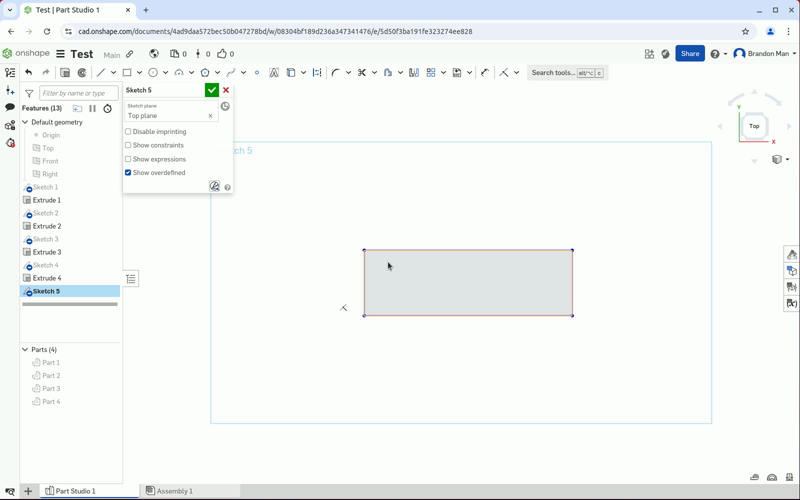
mouse_move(73, 352)
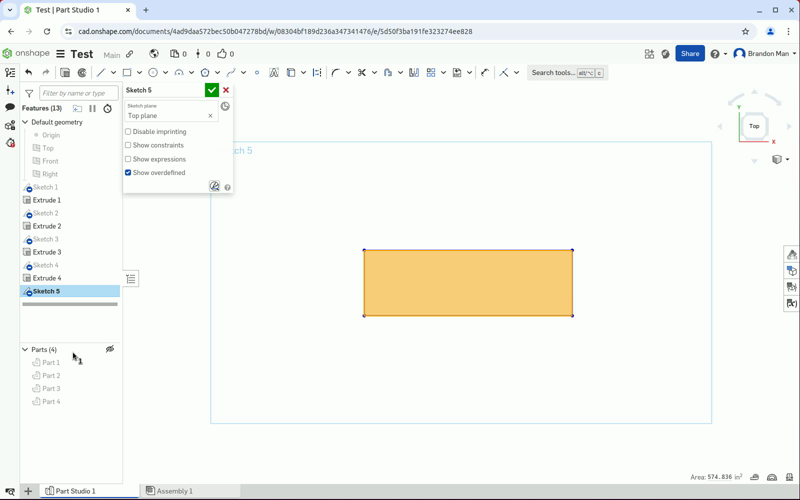
key(shift+y)
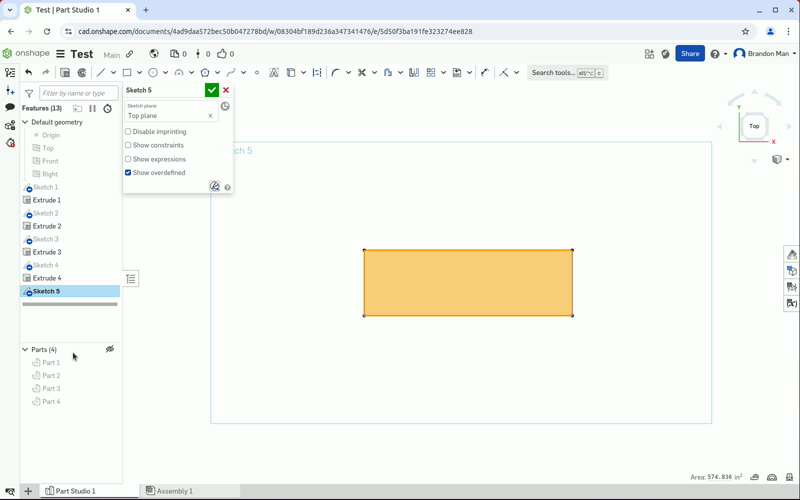
key(shift+e)
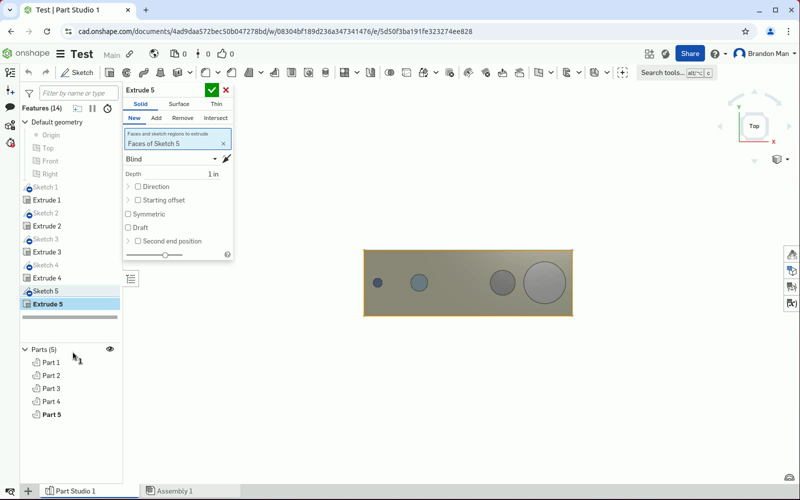
mouse_move(143, 106)
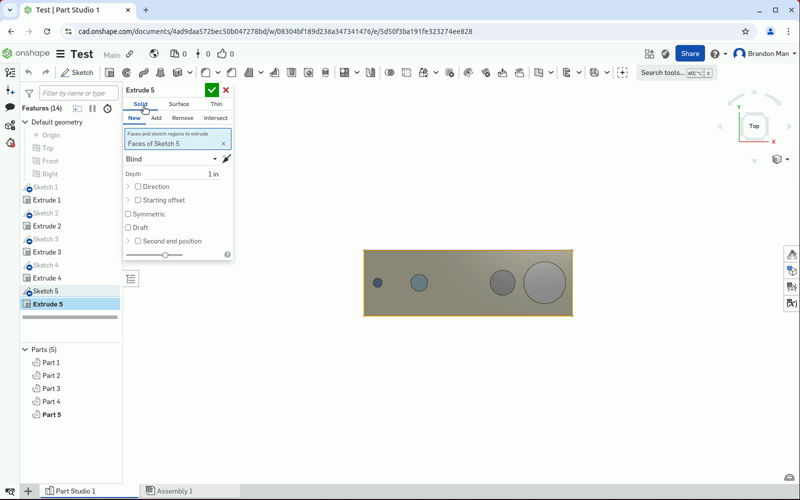
click(143, 106)
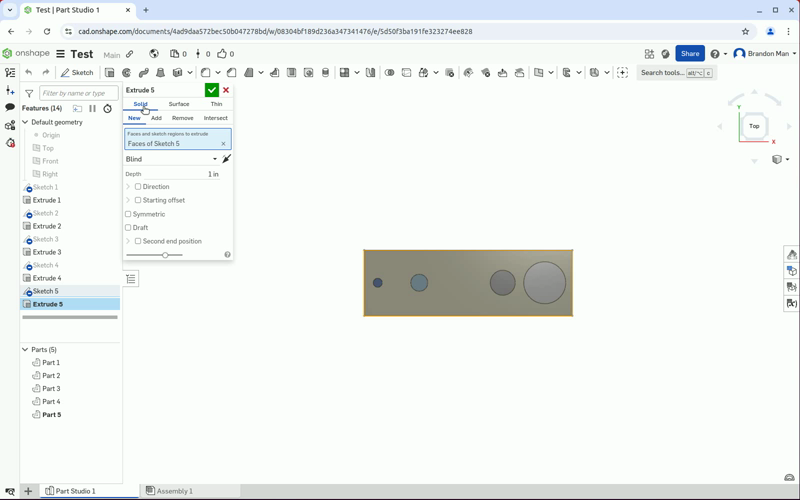
mouse_move(137, 120)
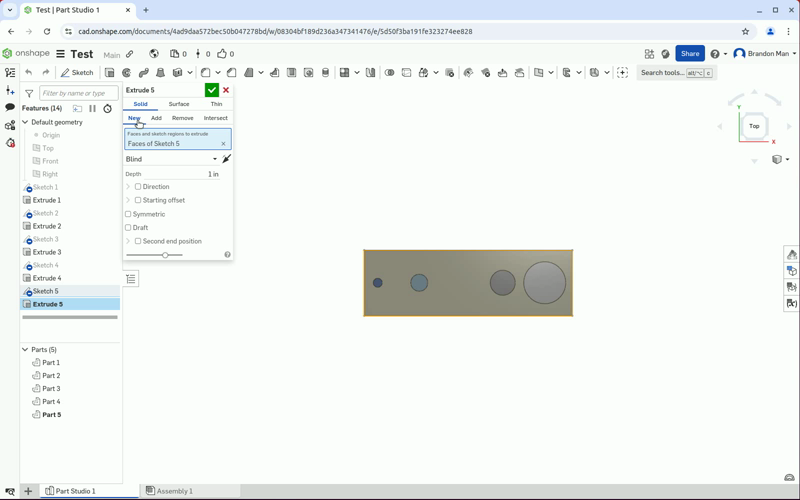
click(137, 120)
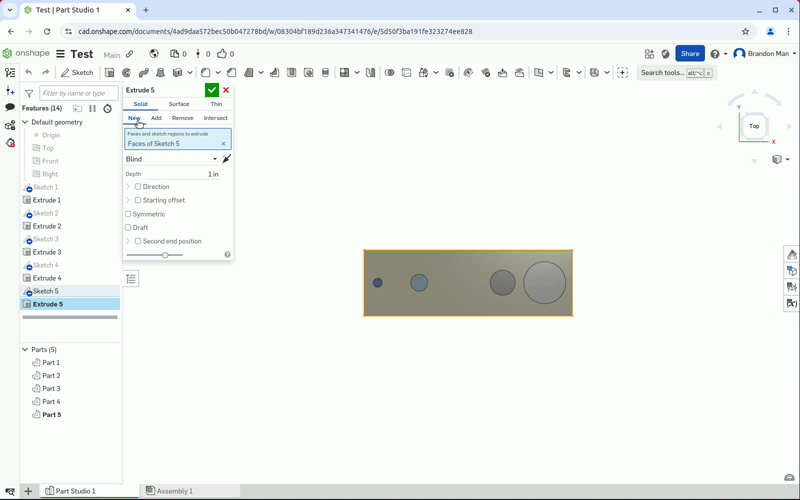
key(tab, 4)
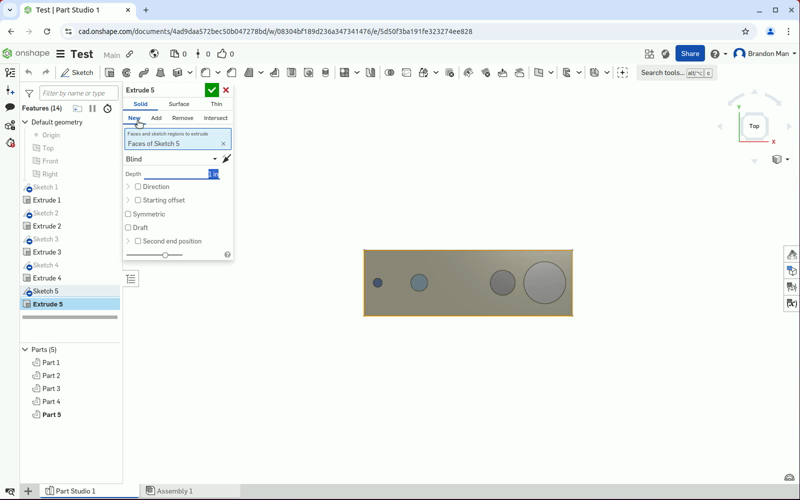
text(-1.204)
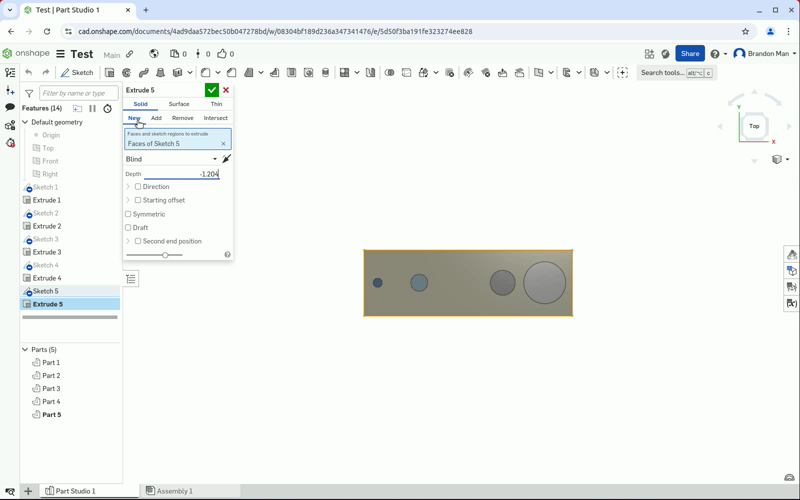
key(enter)
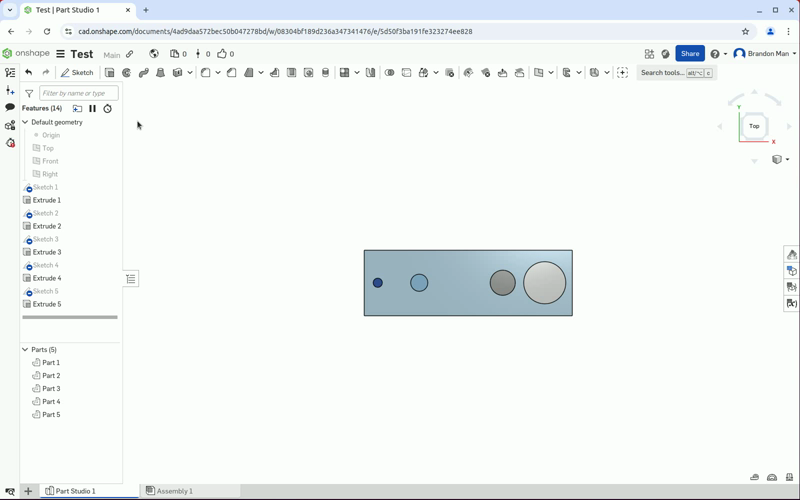
key(shift+h)
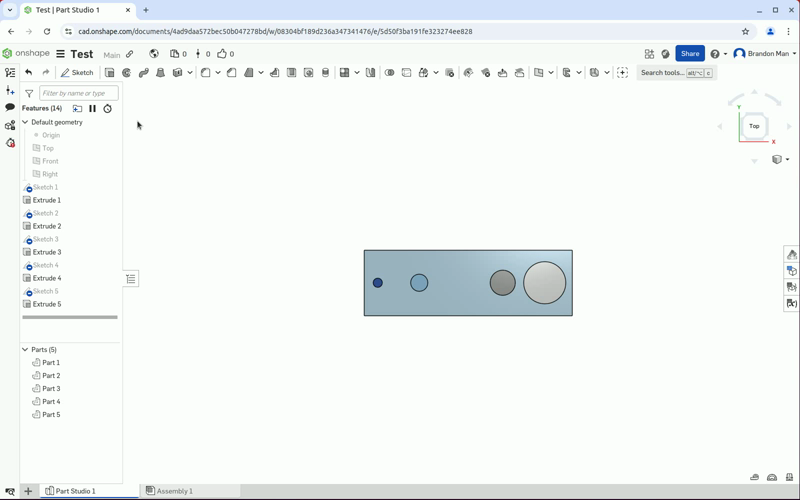
key(shift+h)
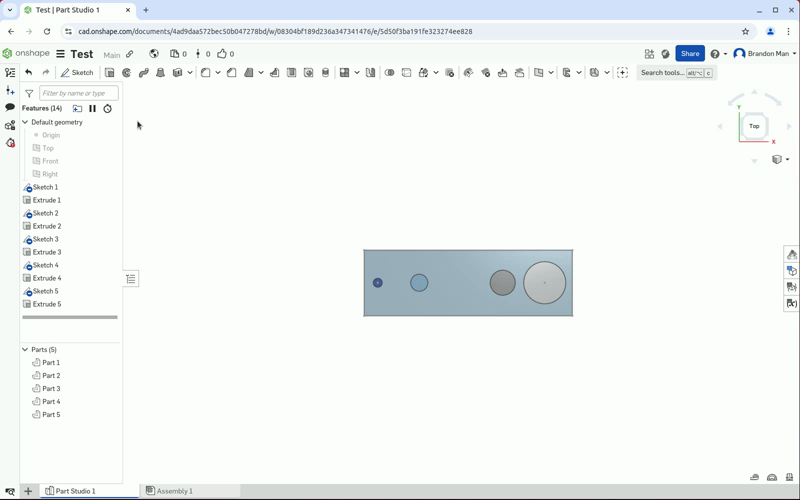
key(shift+7)
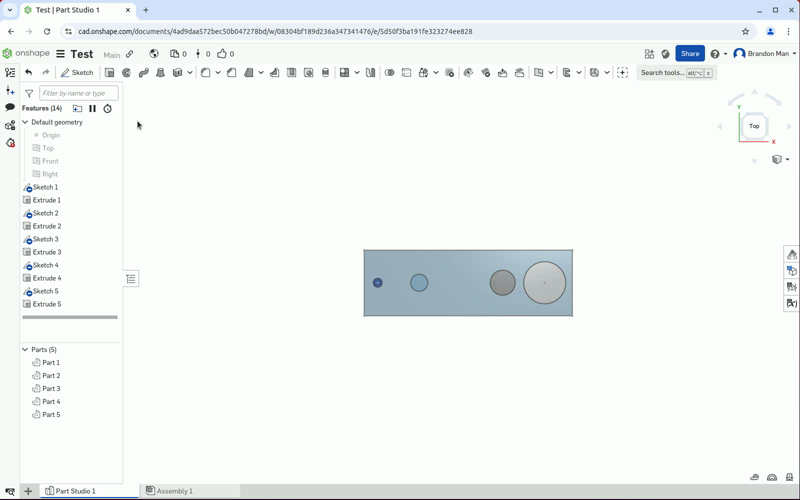
key(up, 3)
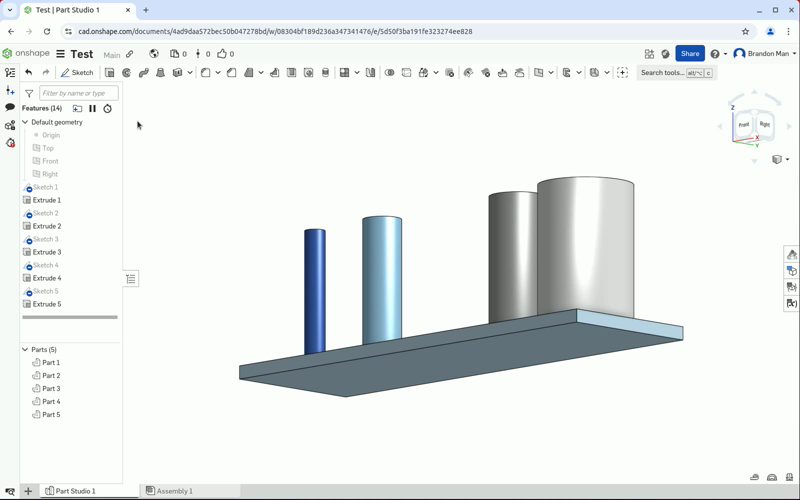
key(left, 3)
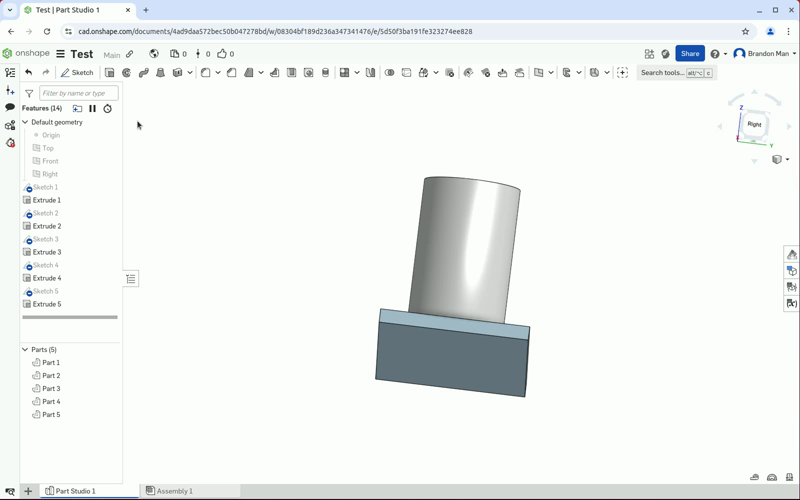
key(right, 3)
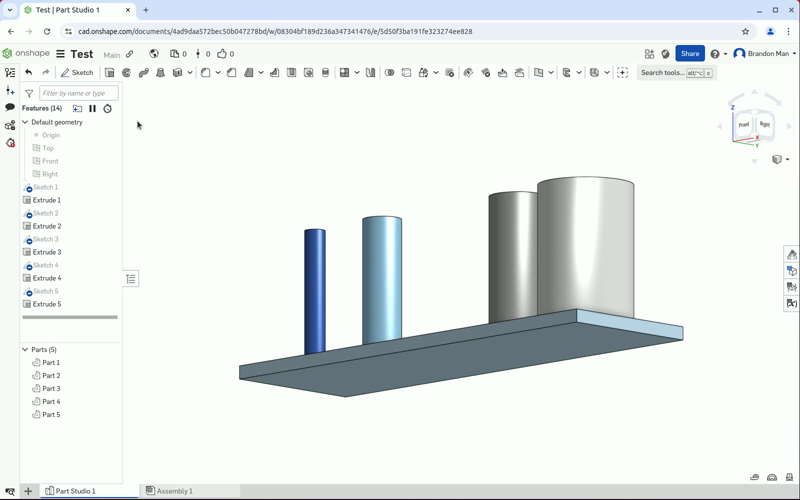
key(down, 3)
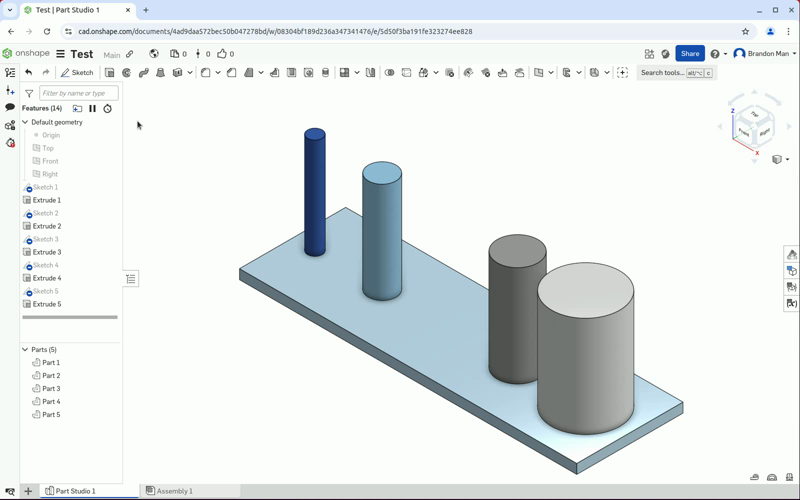
mouse_move(73, 189)
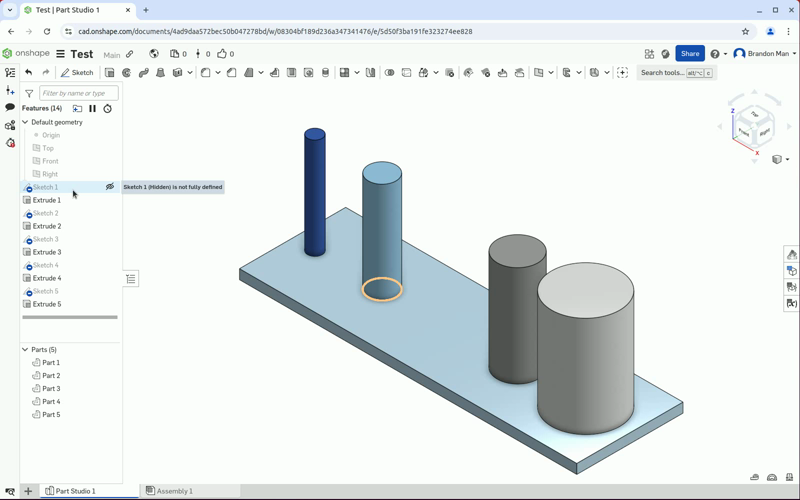
click(73, 189)